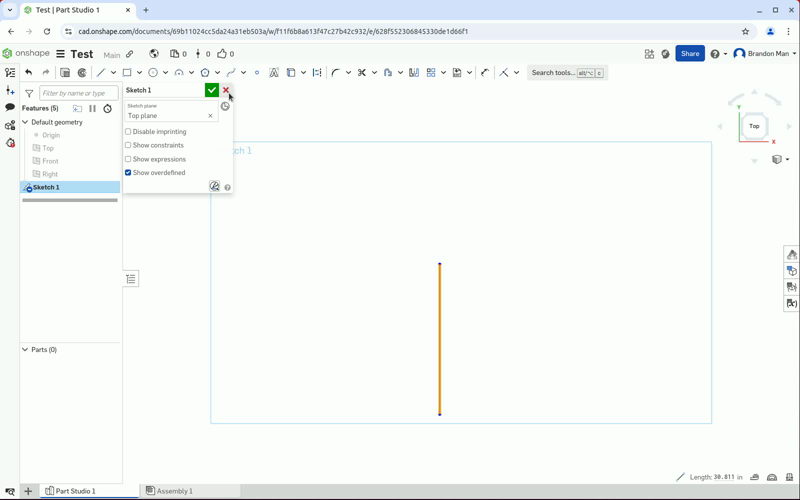
key(shift+h)
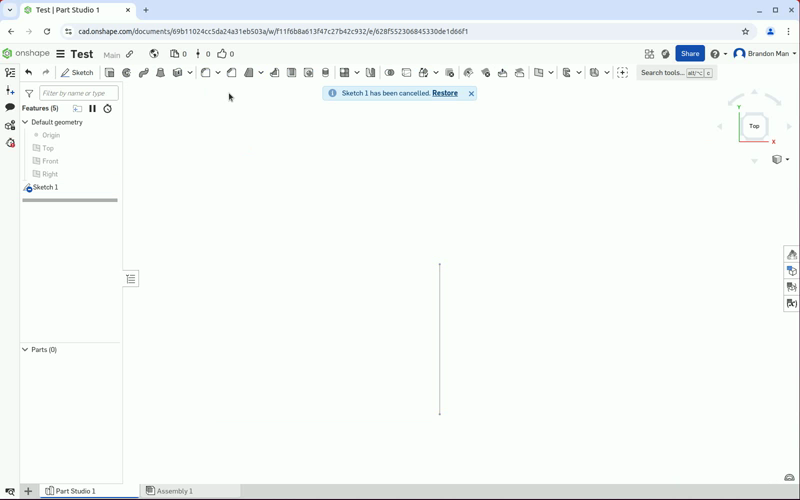
key(shift+s)
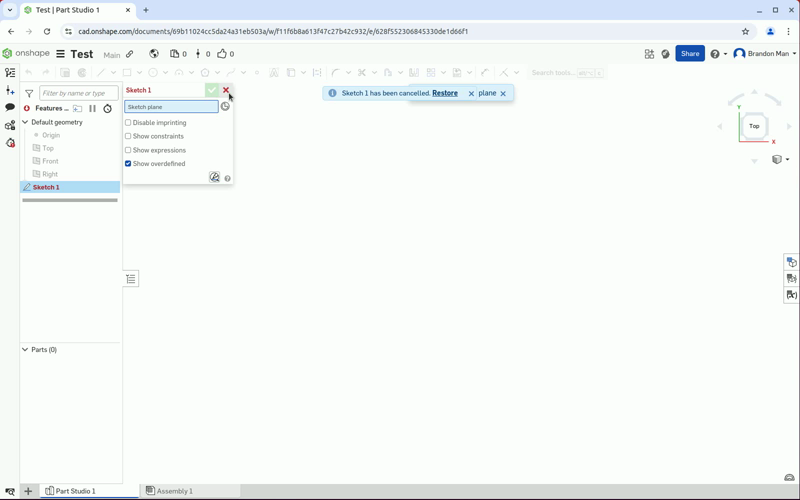
mouse_move(73, 150)
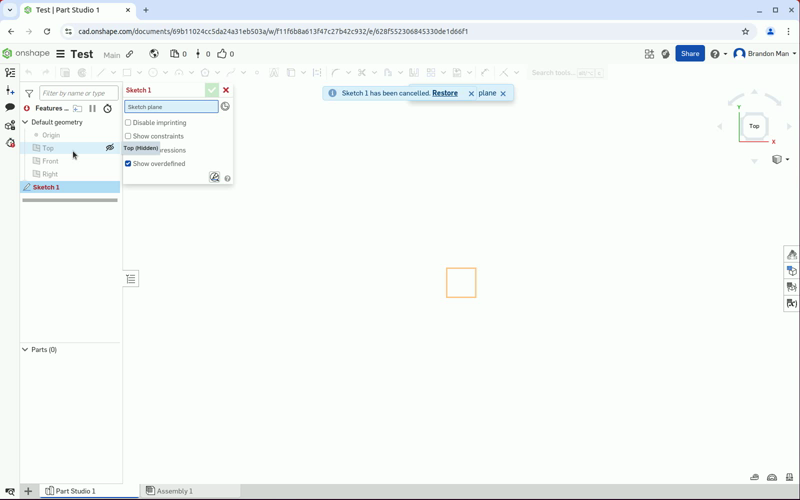
click(73, 150)
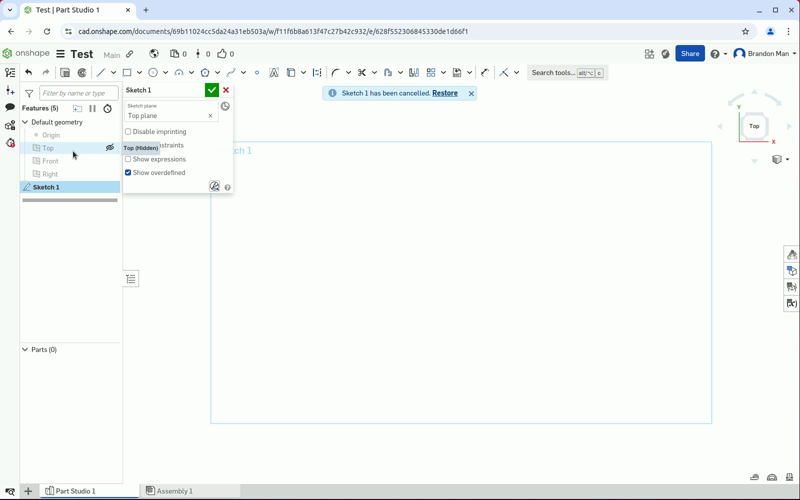
mouse_move(73, 352)
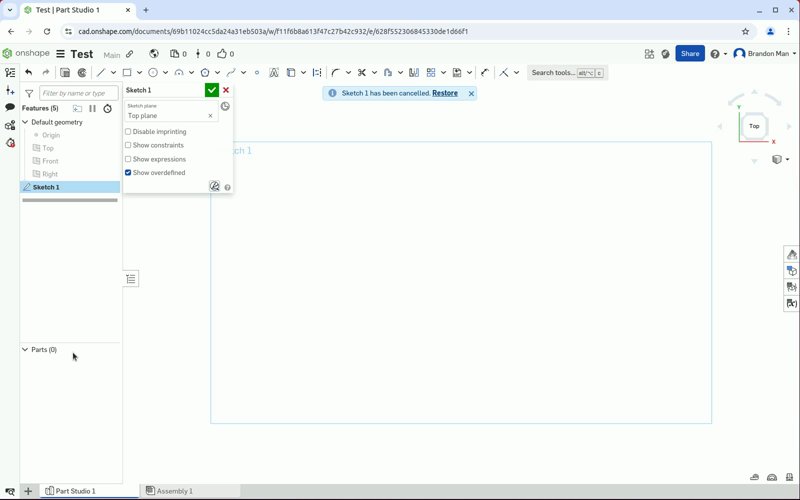
key(y)
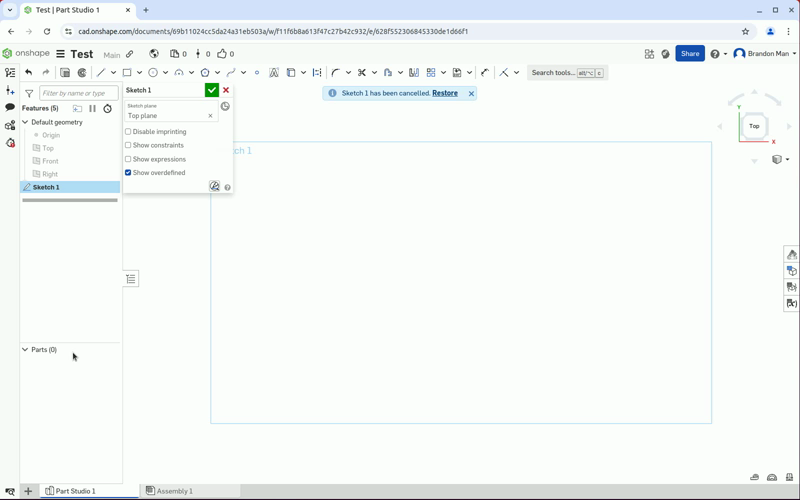
key(l)
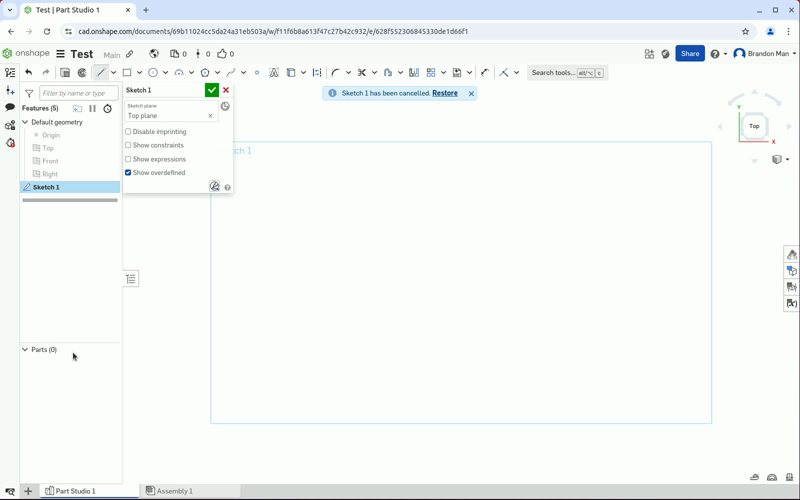
key_down(shift)
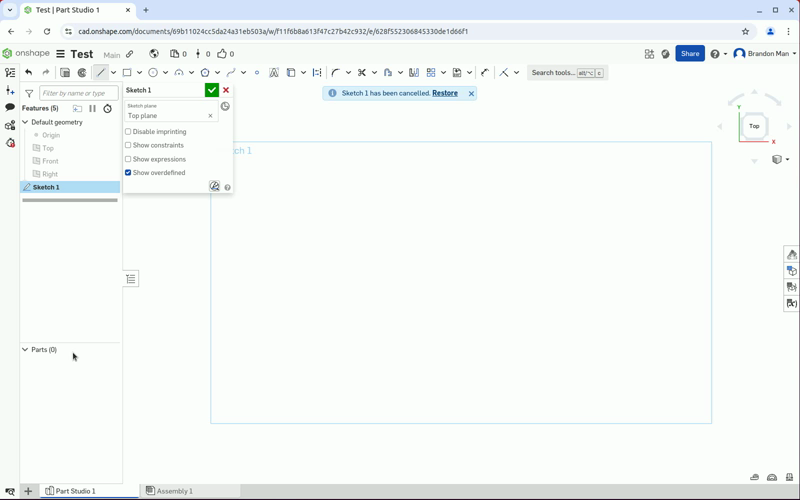
mouse_move(390, 245)
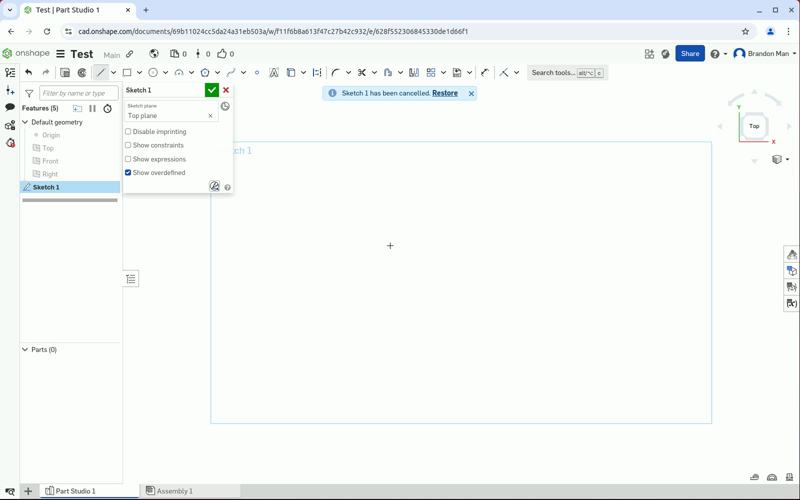
click(390, 245)
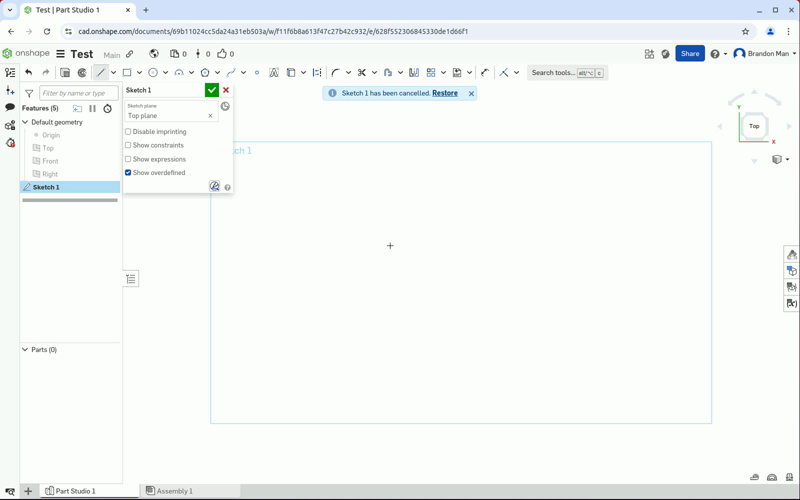
key_up(shift)
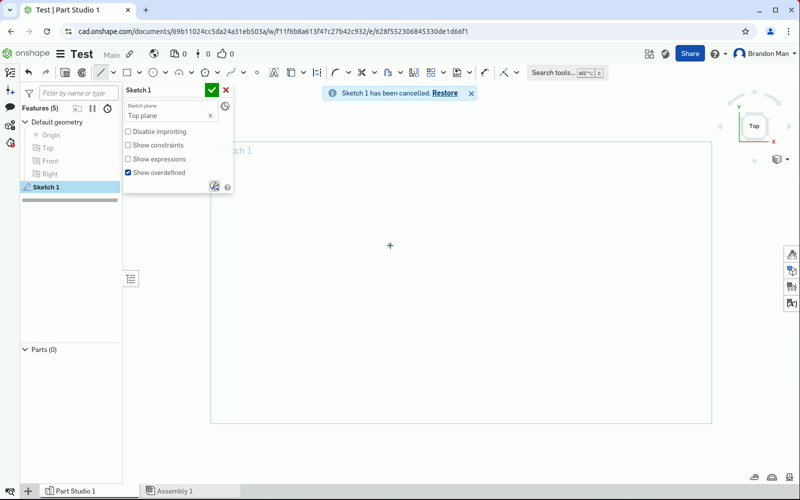
key_down(shift)
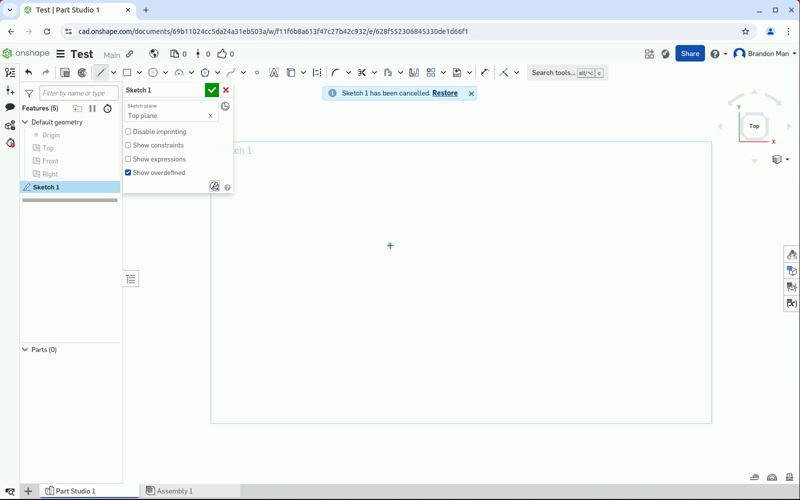
mouse_move(465, 245)
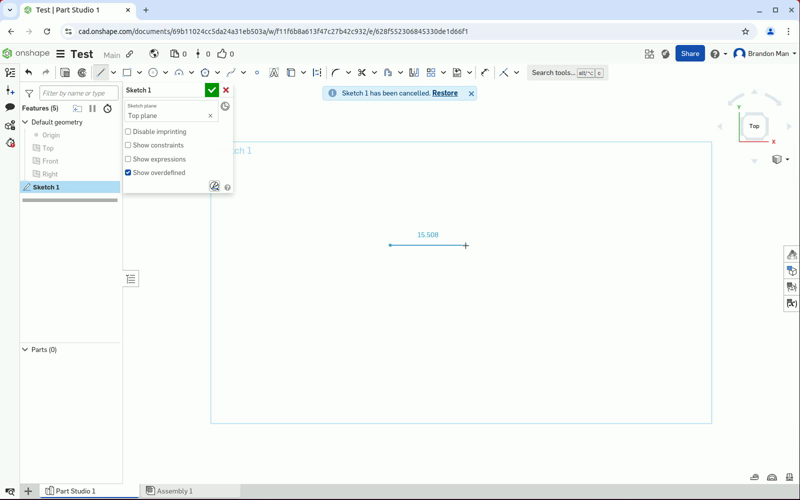
click(465, 245)
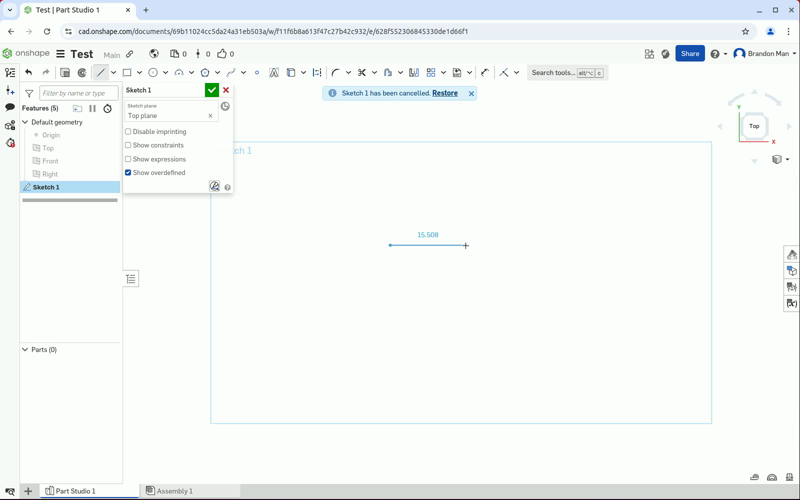
key_up(shift)
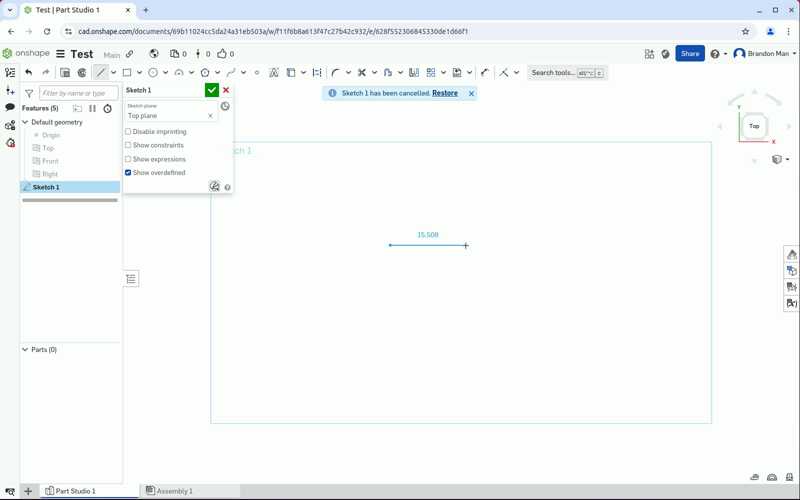
key_down(shift)
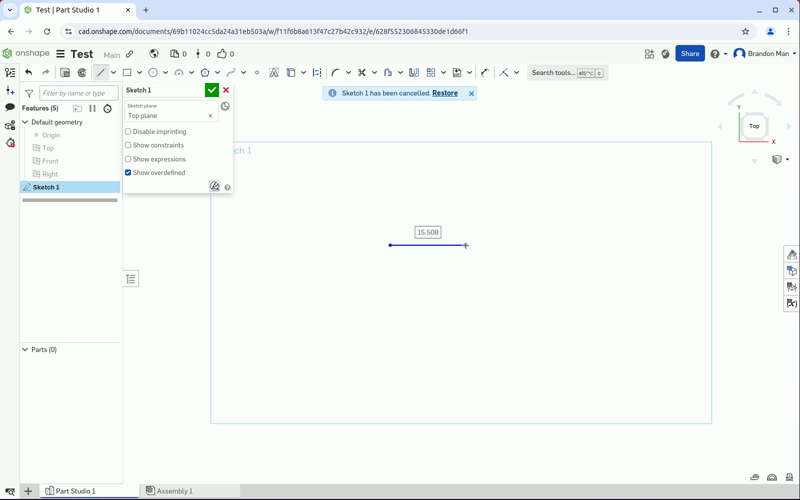
mouse_move(495, 245)
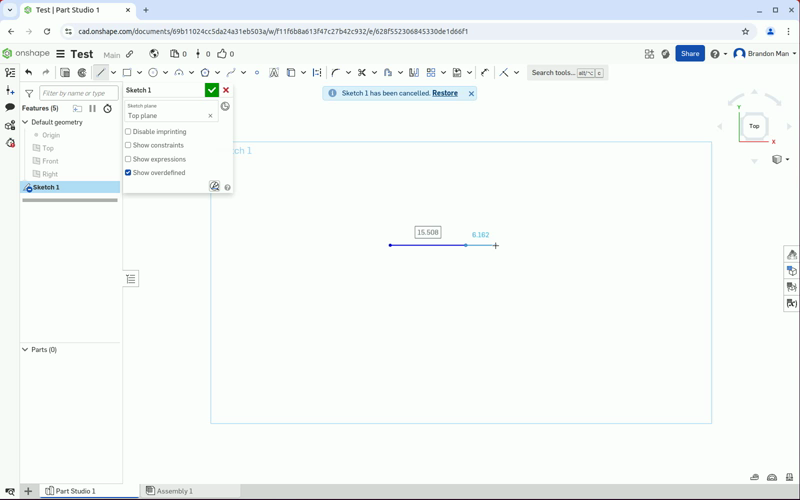
mouse_move(465, 219)
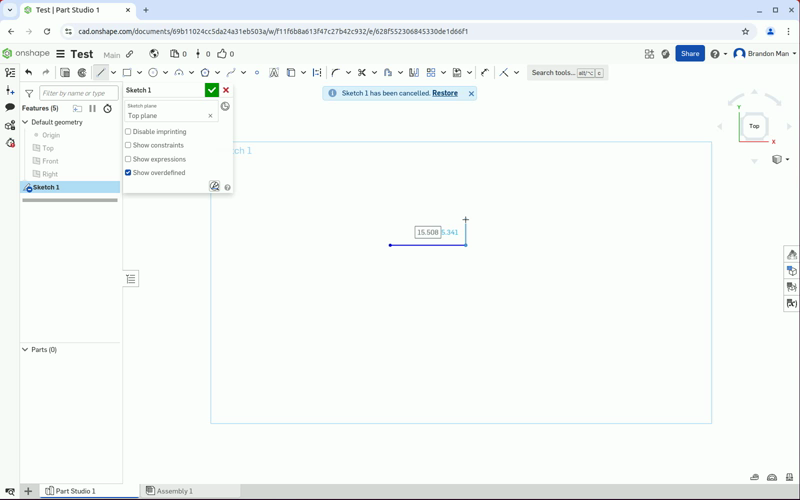
click(465, 219)
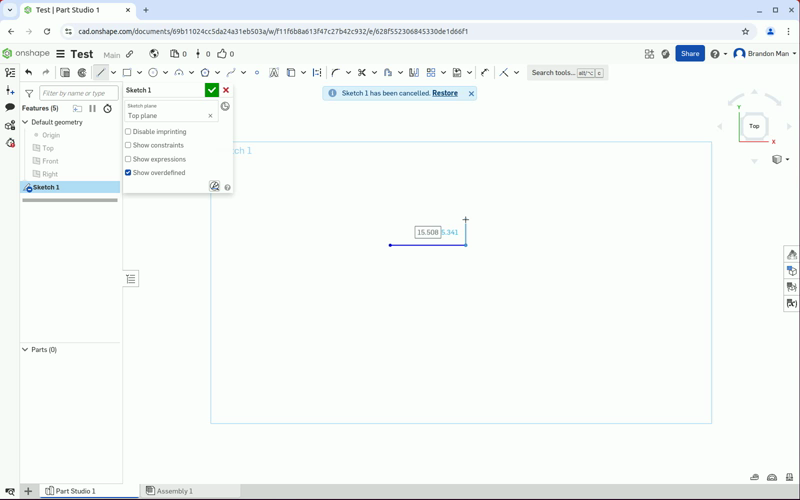
key_up(shift)
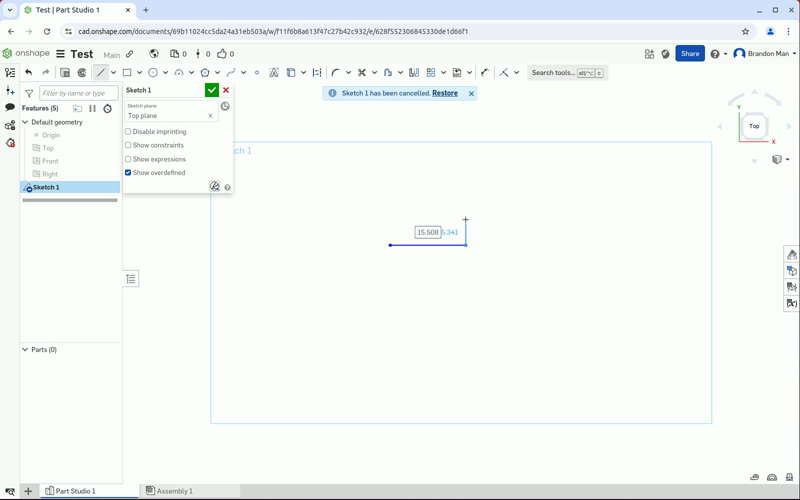
key_down(shift)
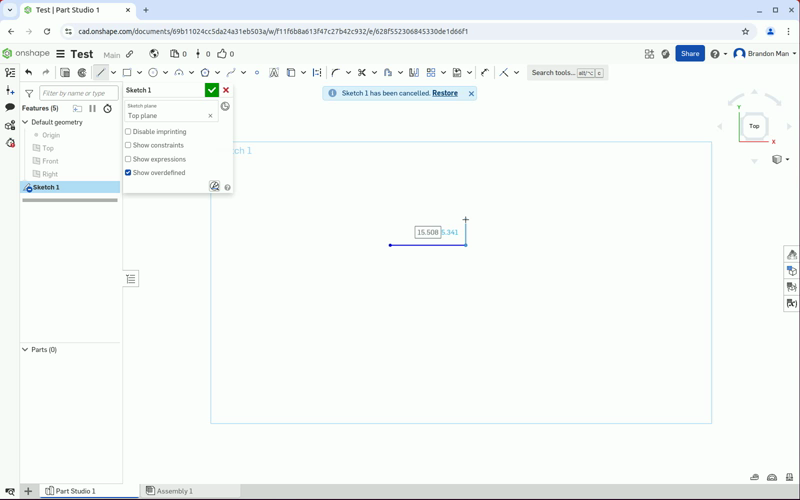
mouse_move(495, 219)
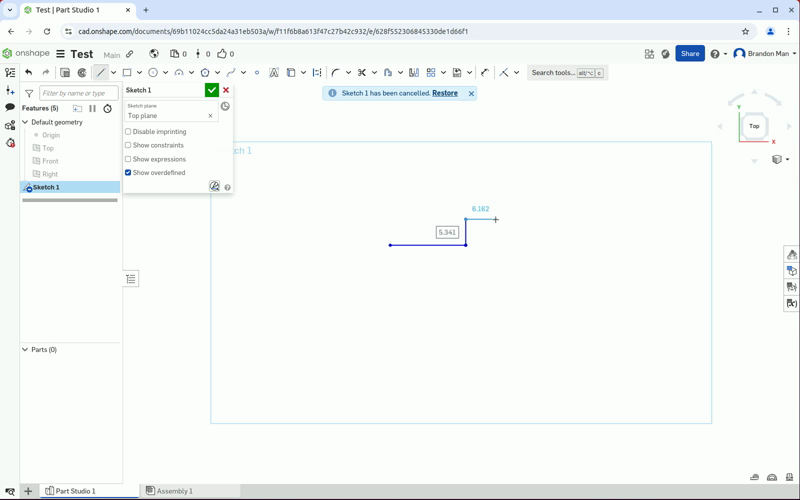
mouse_move(451, 219)
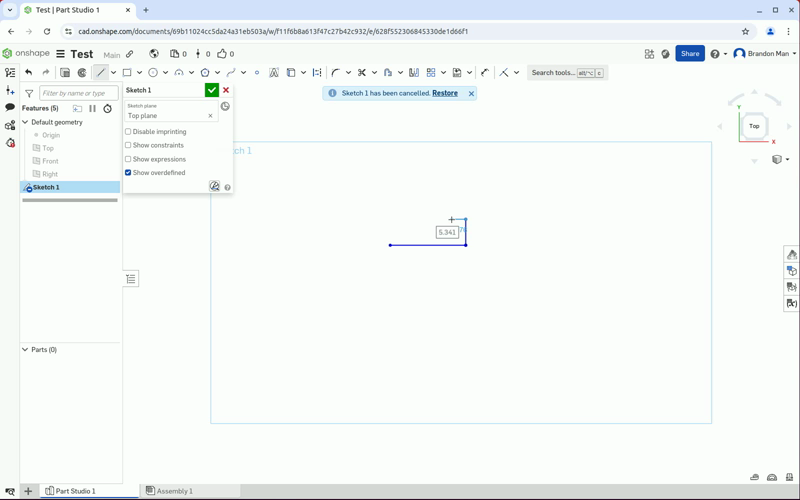
click(451, 219)
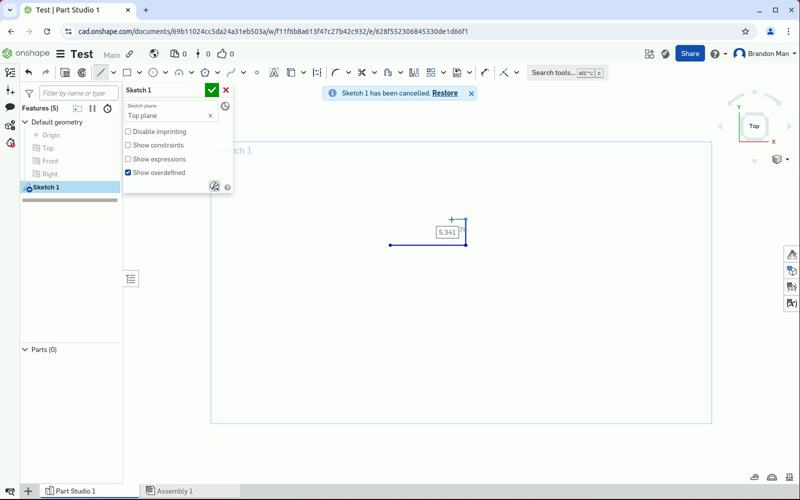
key_up(shift)
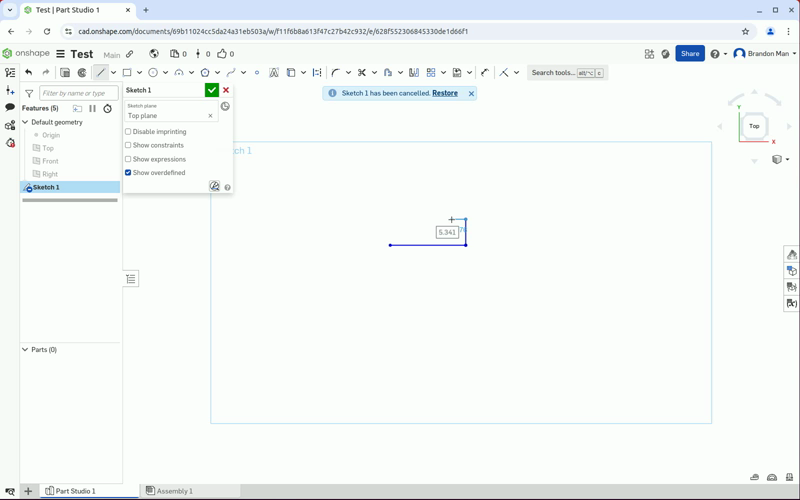
key_down(shift)
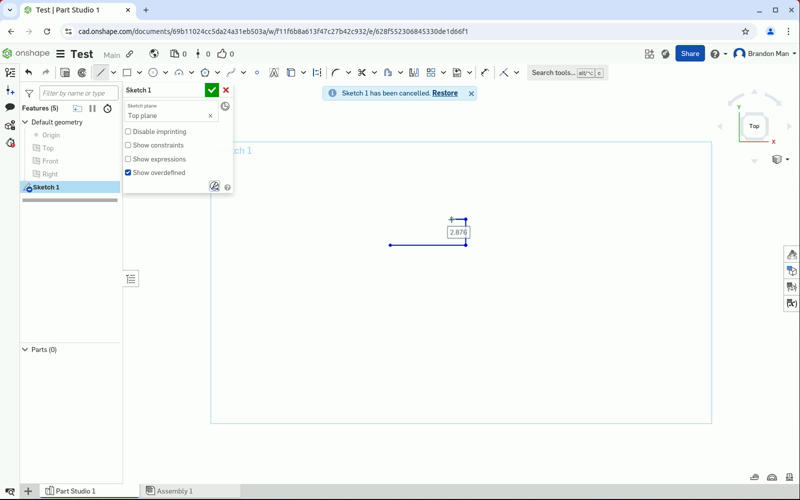
mouse_move(481, 219)
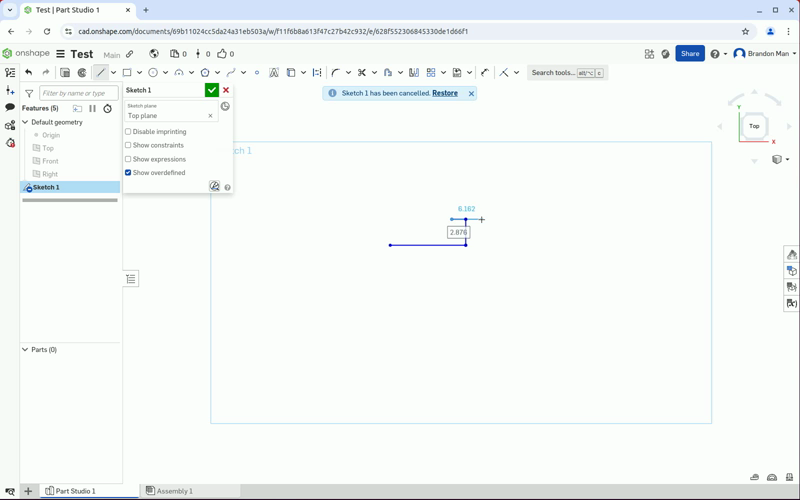
mouse_move(451, 196)
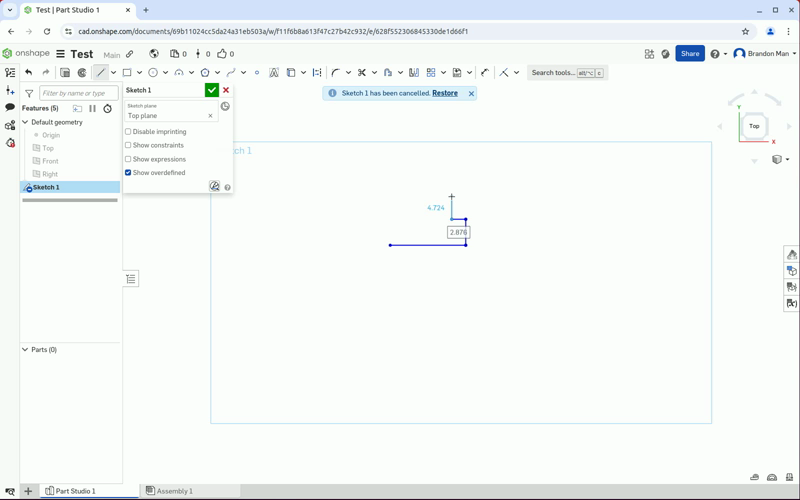
click(451, 196)
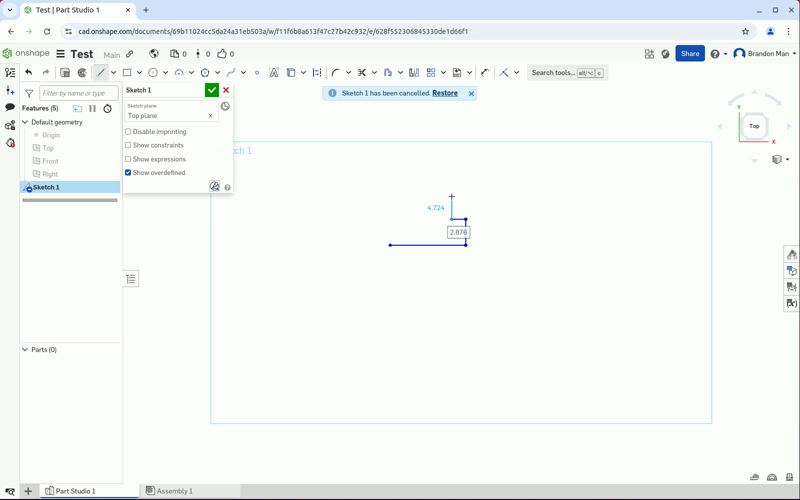
key_up(shift)
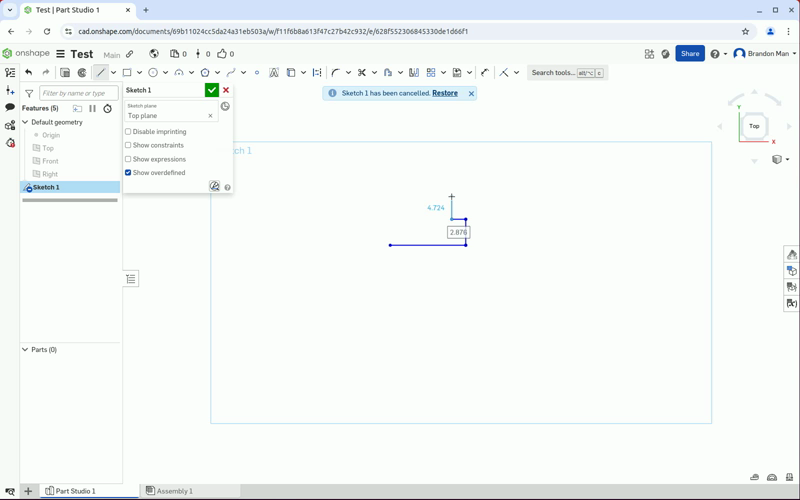
key_down(shift)
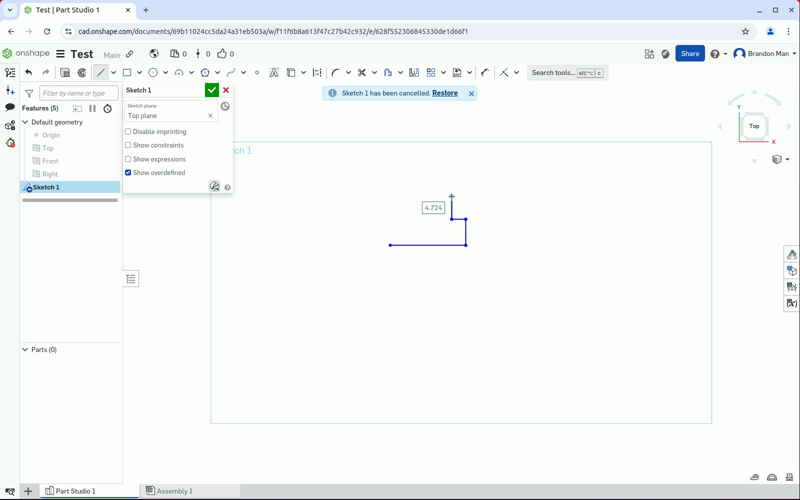
mouse_move(481, 196)
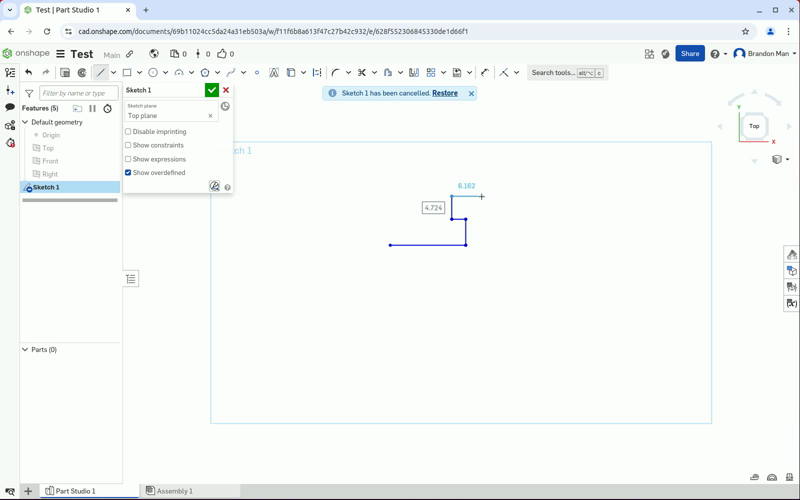
mouse_move(465, 196)
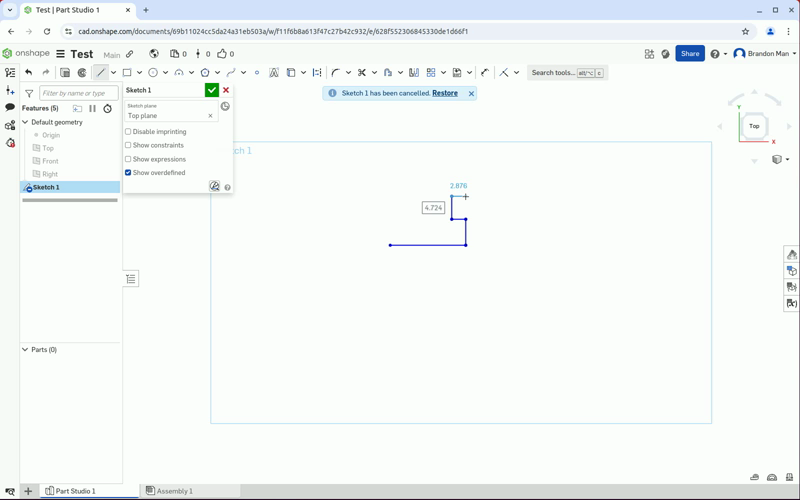
click(465, 196)
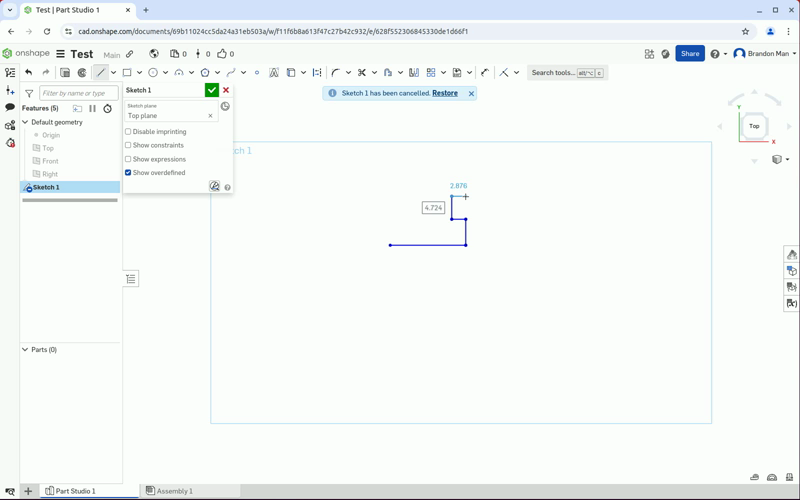
key_up(shift)
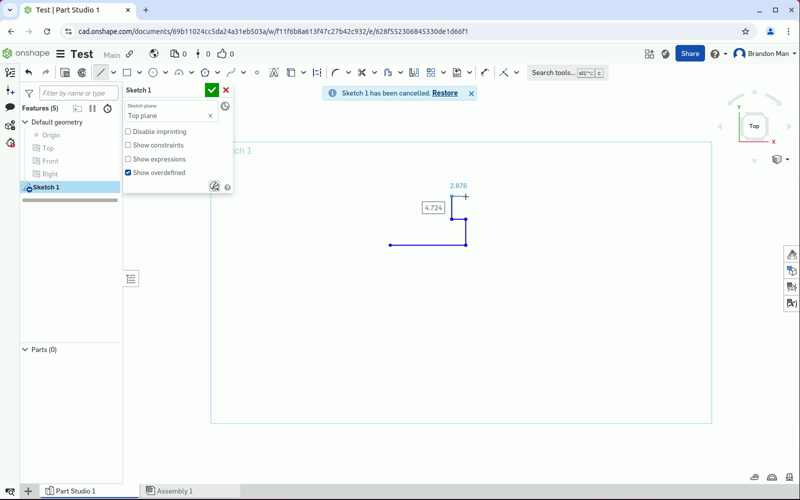
key_down(shift)
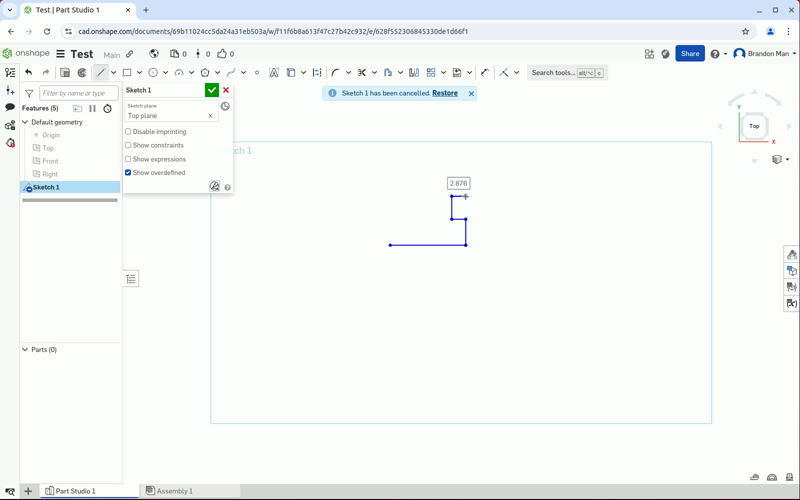
mouse_move(495, 196)
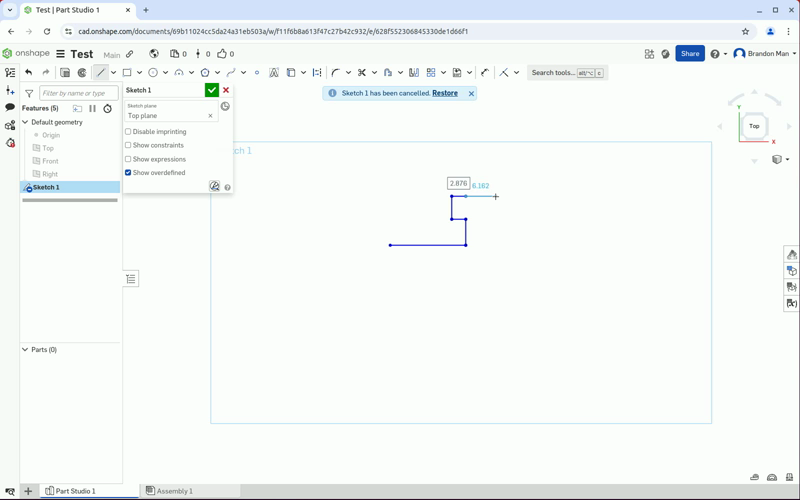
mouse_move(465, 170)
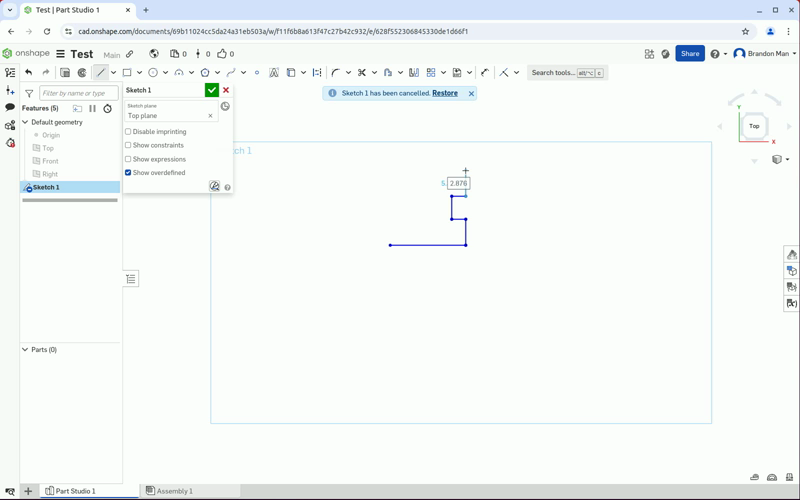
click(465, 170)
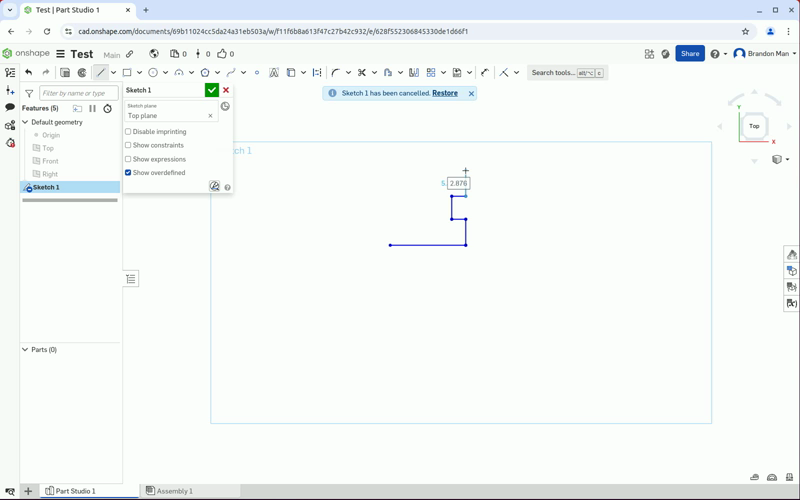
key_up(shift)
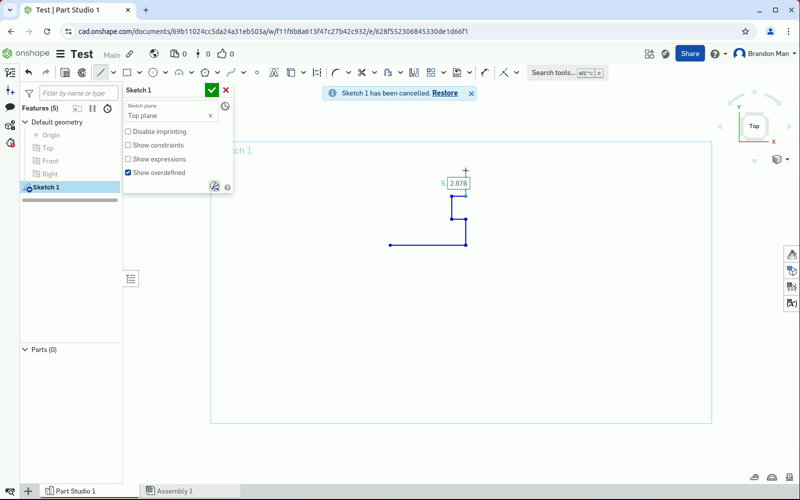
key_down(shift)
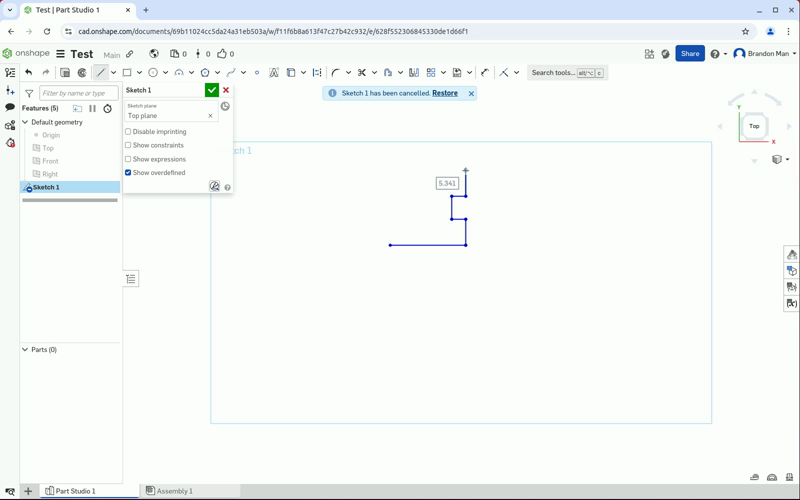
mouse_move(390, 170)
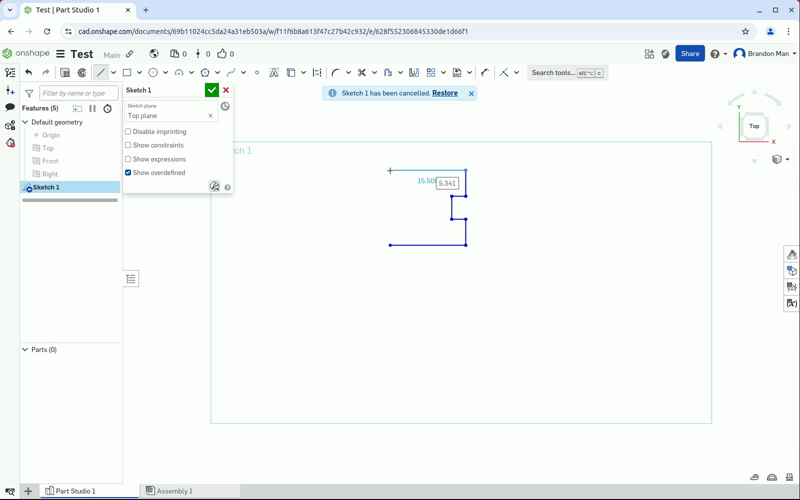
click(390, 170)
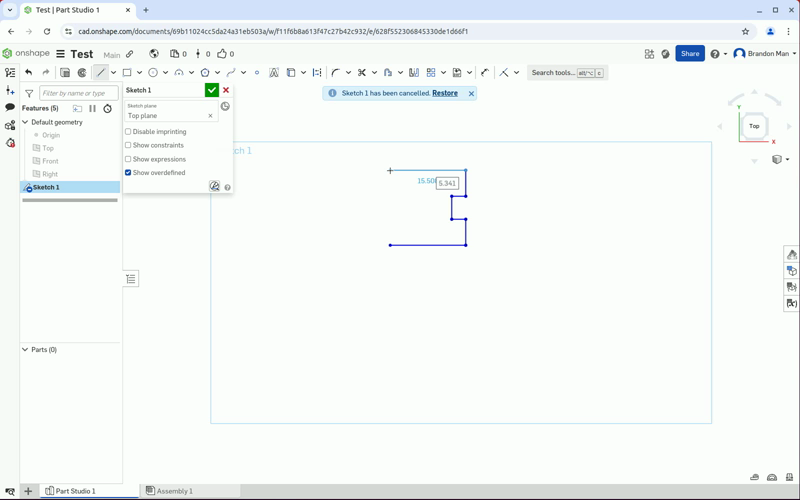
key_up(shift)
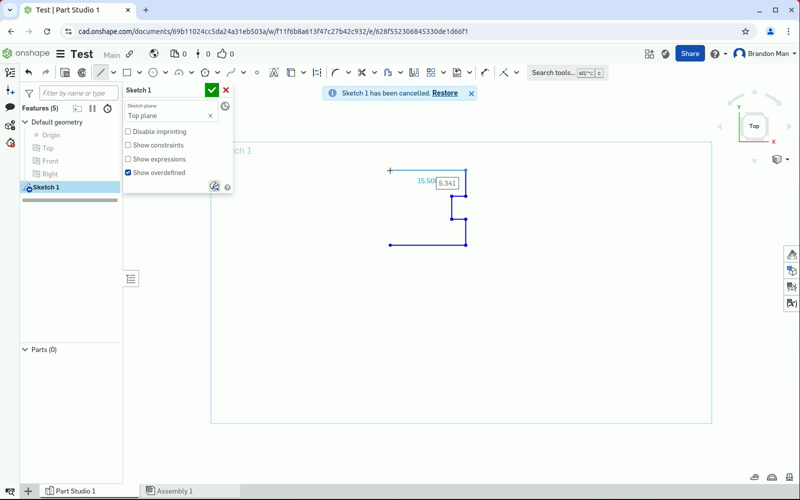
key_down(shift)
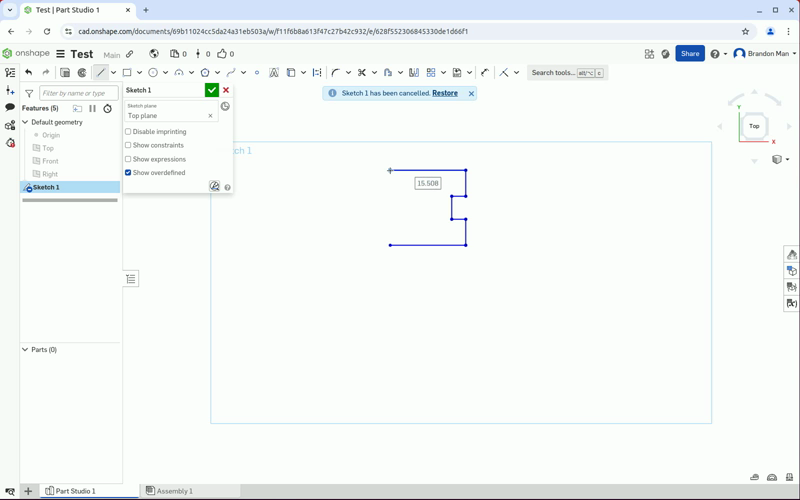
mouse_move(420, 170)
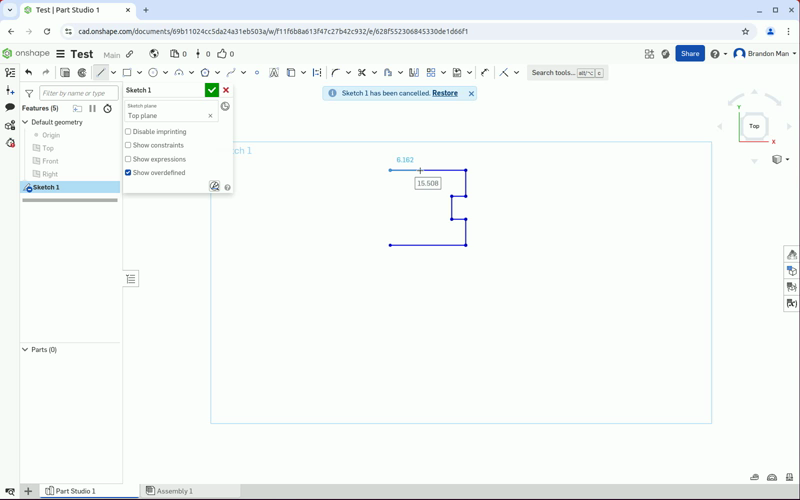
mouse_move(390, 196)
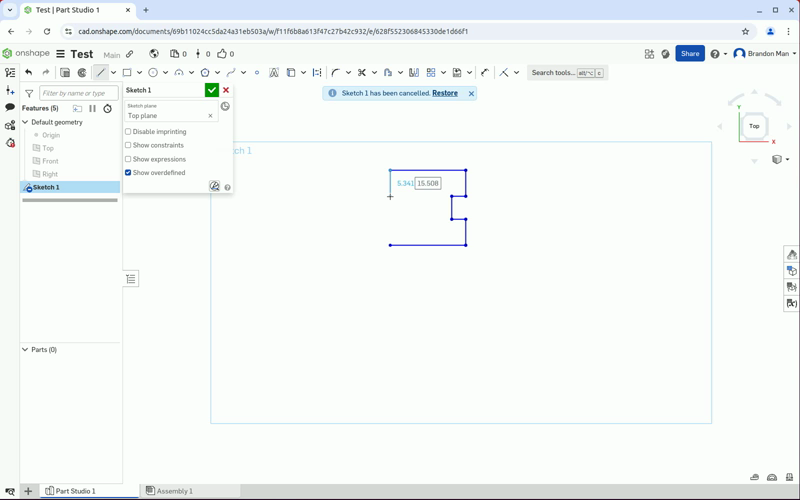
click(390, 196)
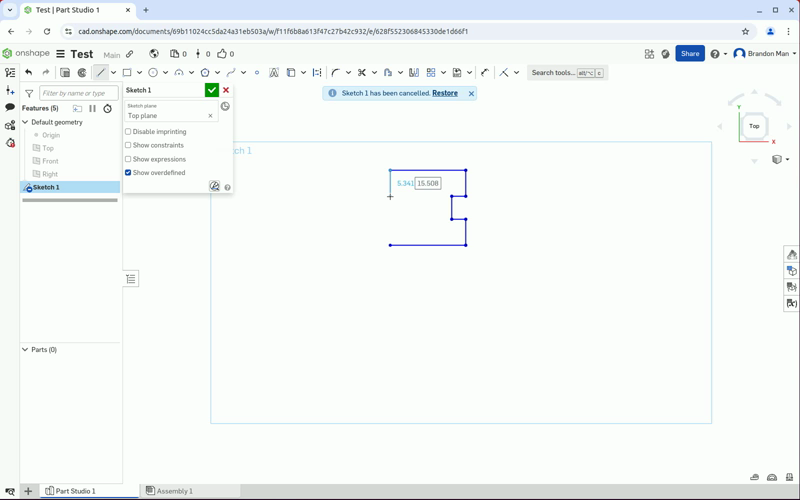
key_up(shift)
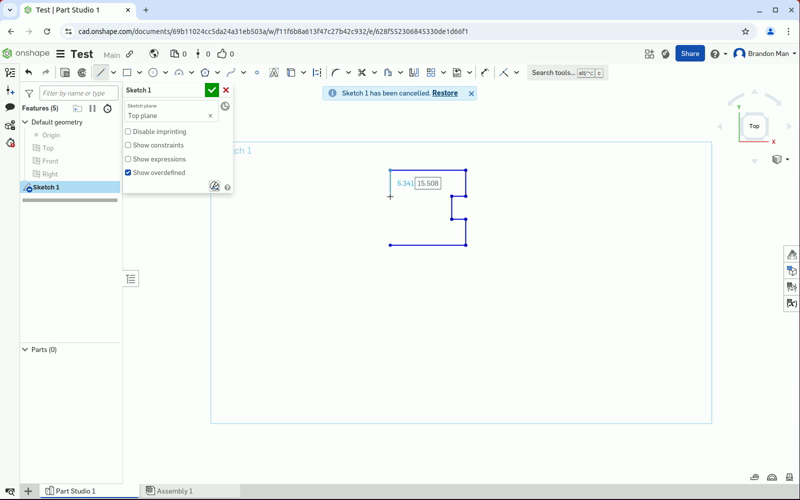
key_down(shift)
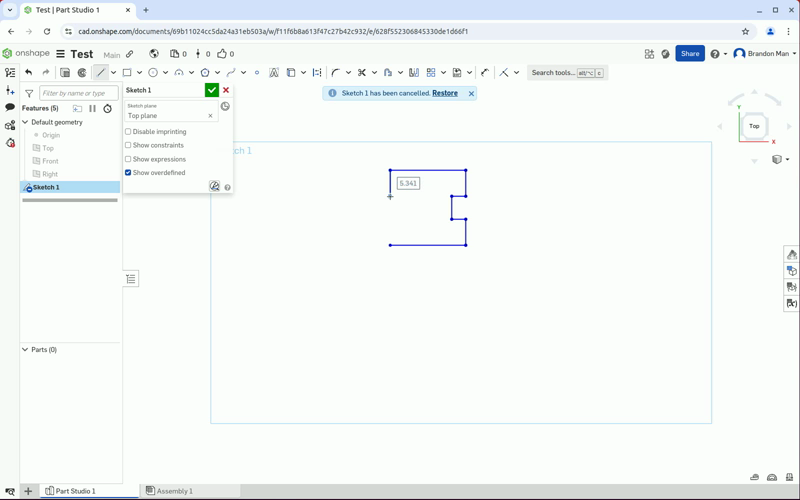
mouse_move(420, 196)
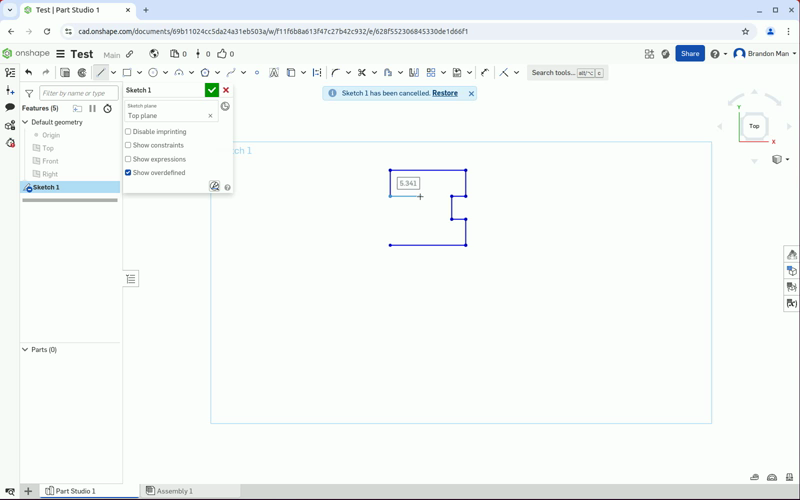
mouse_move(404, 196)
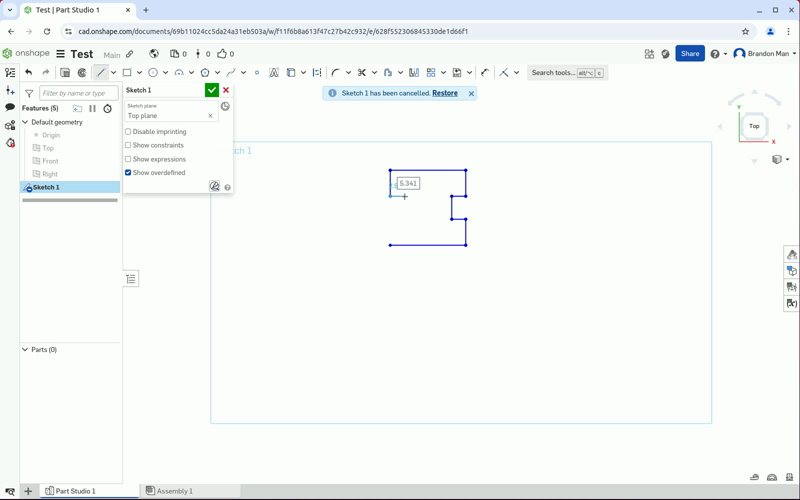
click(404, 196)
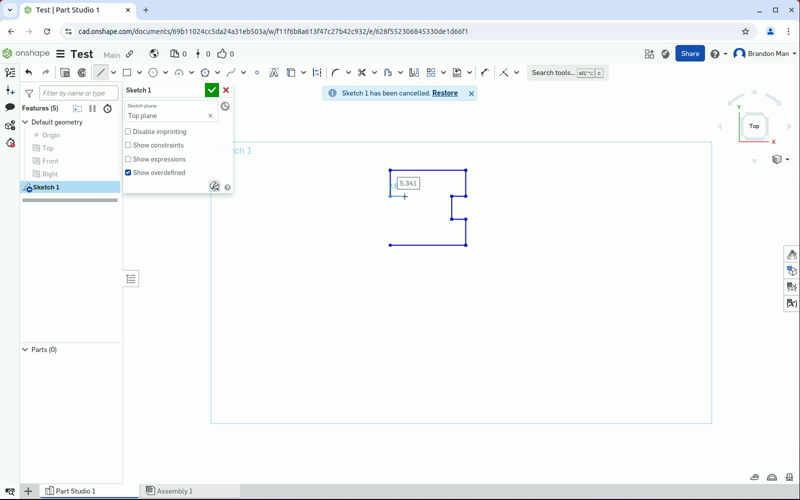
key_up(shift)
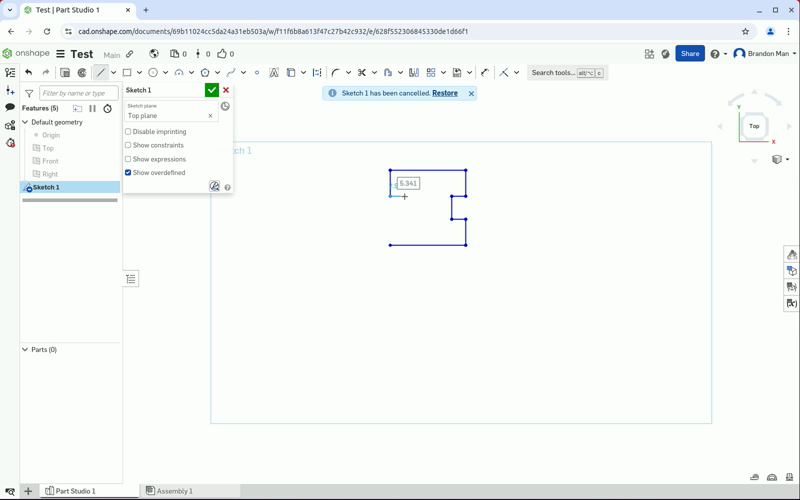
key_down(shift)
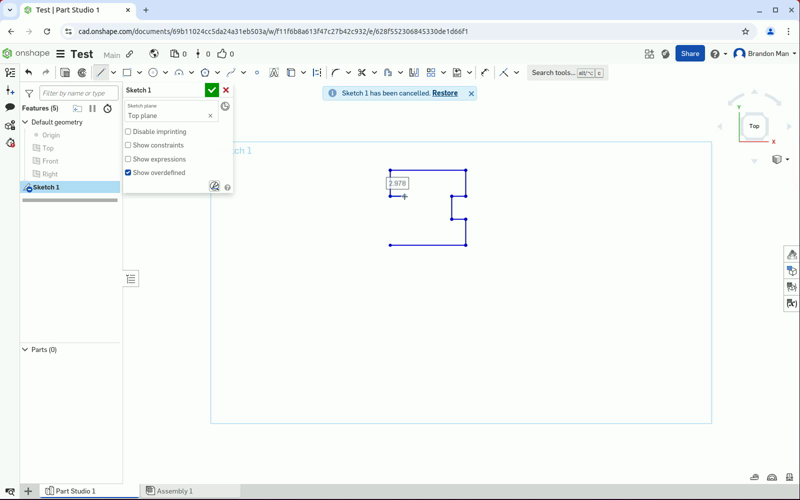
mouse_move(434, 196)
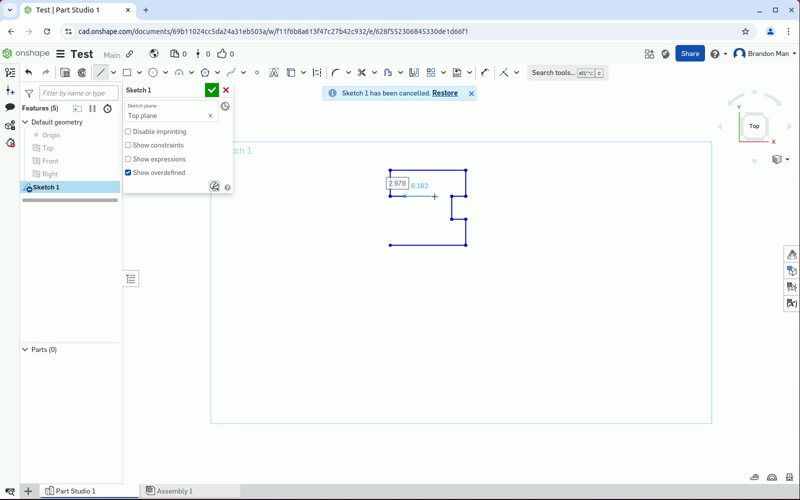
mouse_move(404, 219)
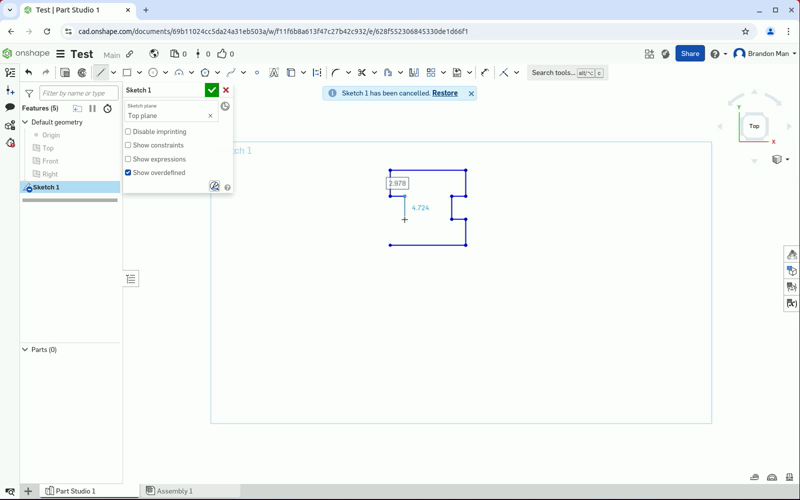
click(404, 219)
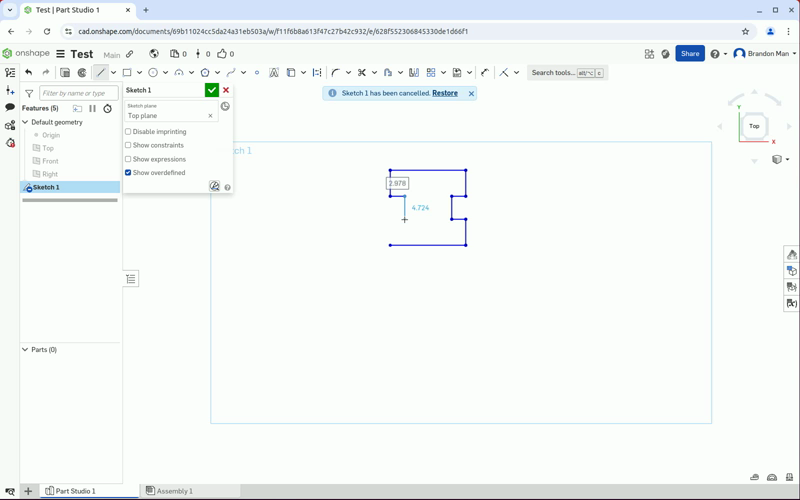
key_up(shift)
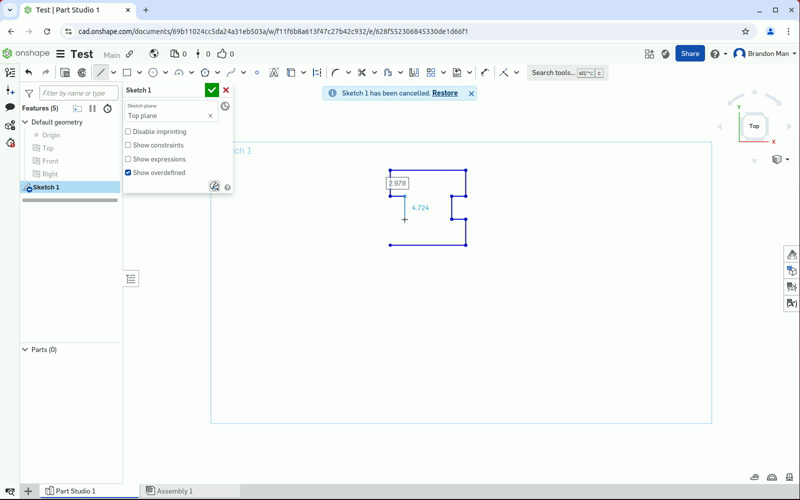
key_down(shift)
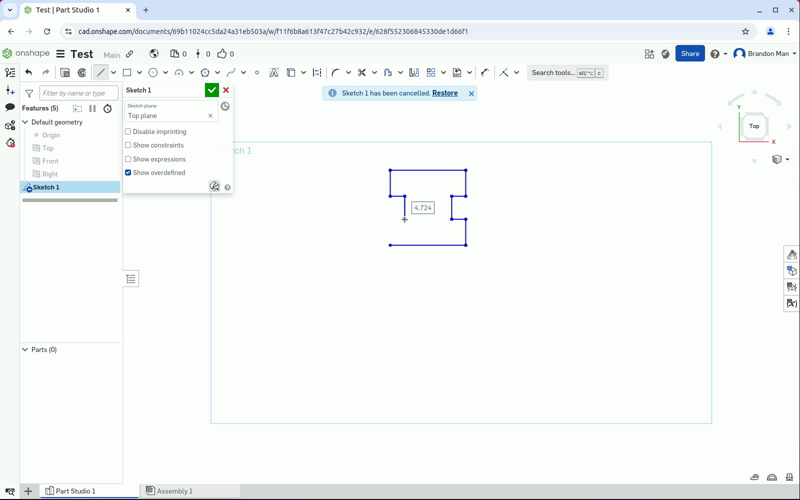
mouse_move(434, 219)
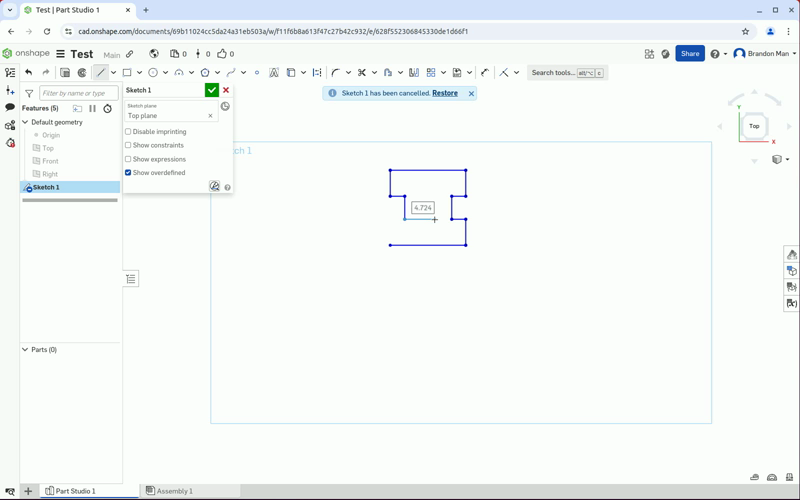
mouse_move(390, 219)
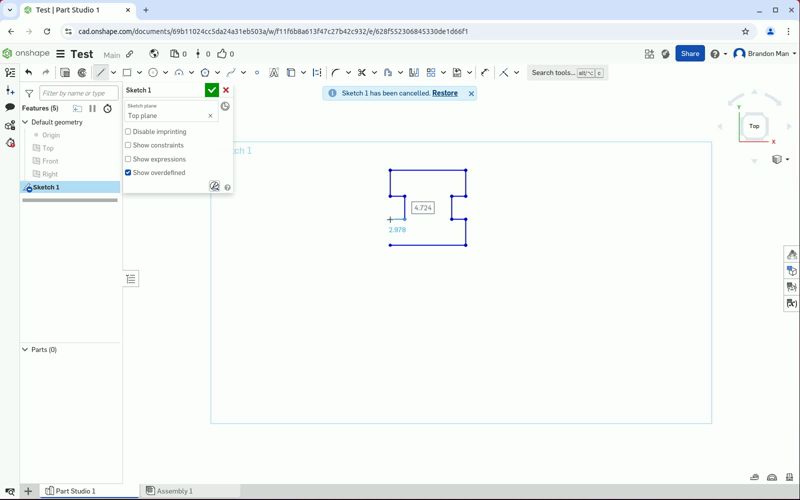
click(390, 219)
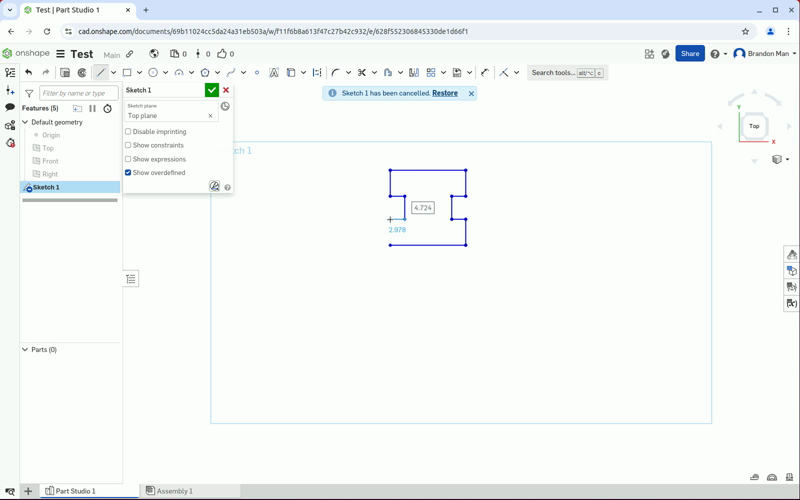
key_up(shift)
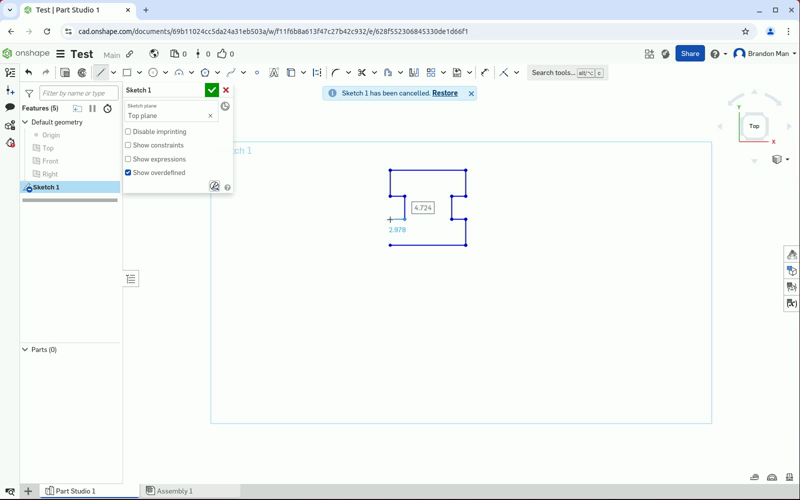
mouse_move(420, 219)
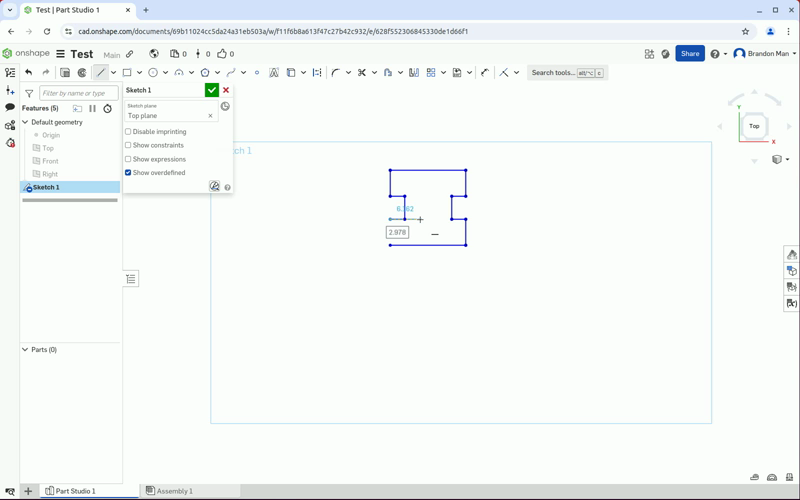
key_down(shift)
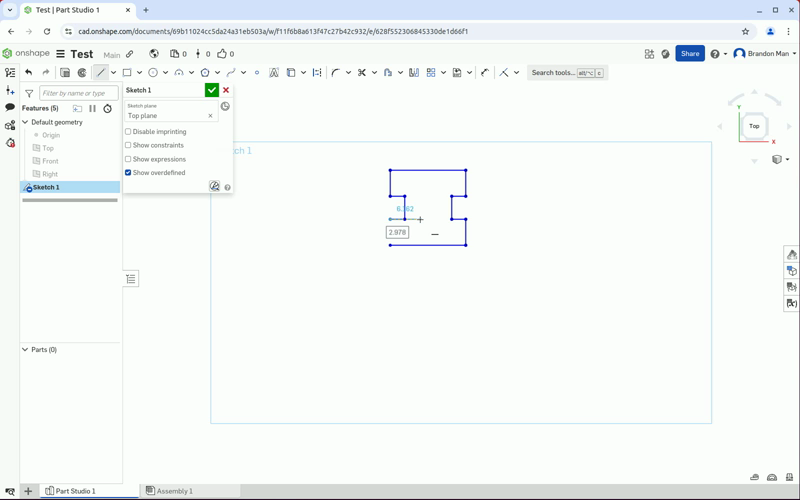
mouse_move(390, 245)
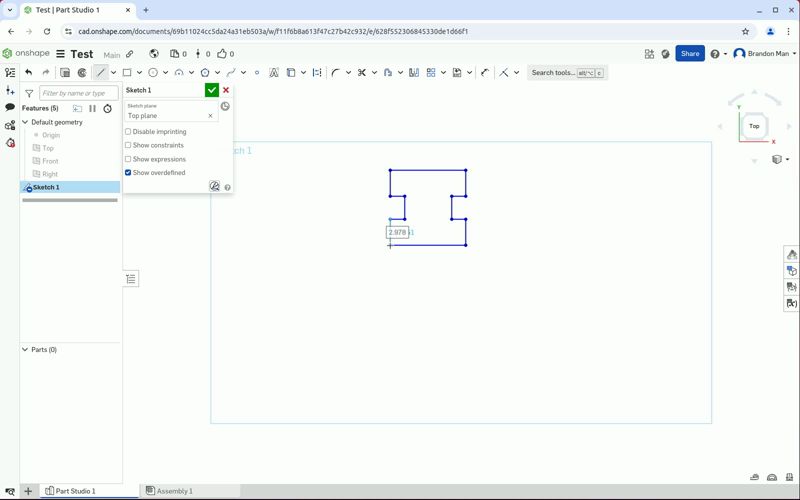
key_up(shift)
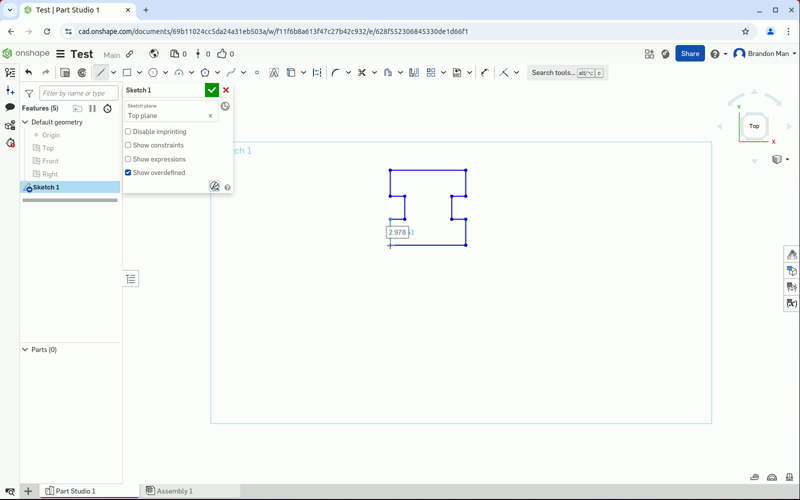
click(390, 245)
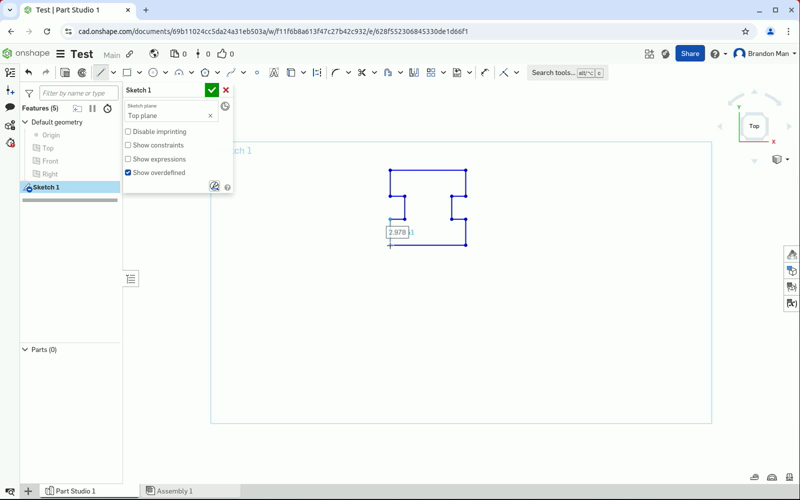
key(esc)
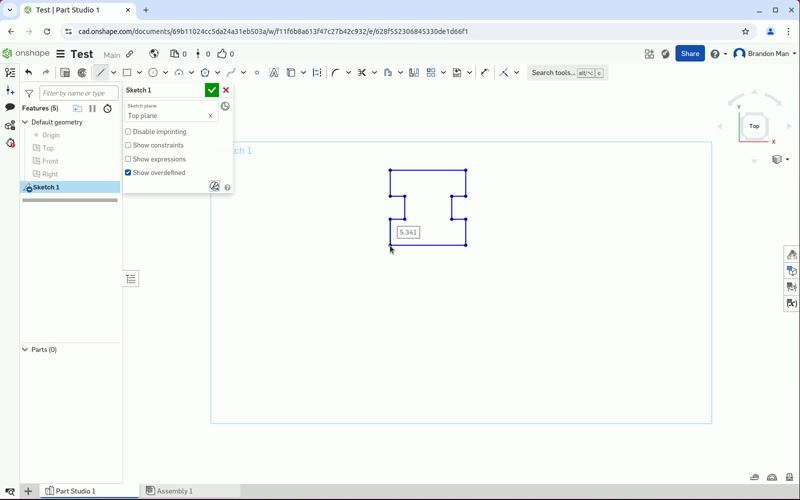
key(c)
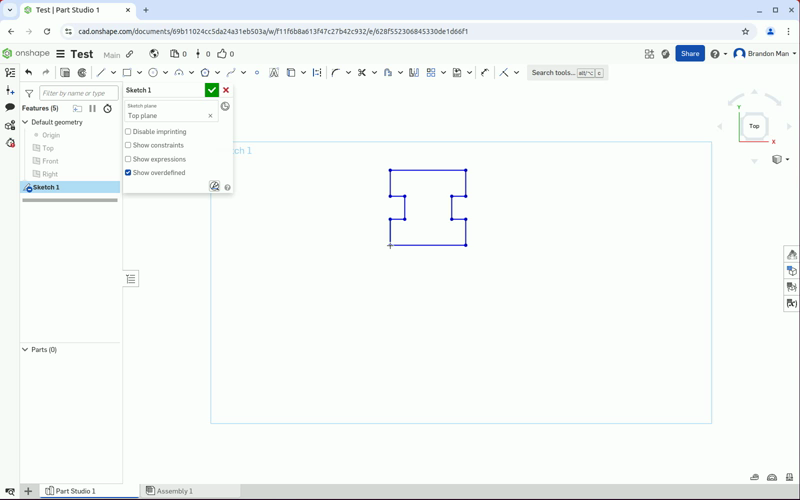
key_down(shift)
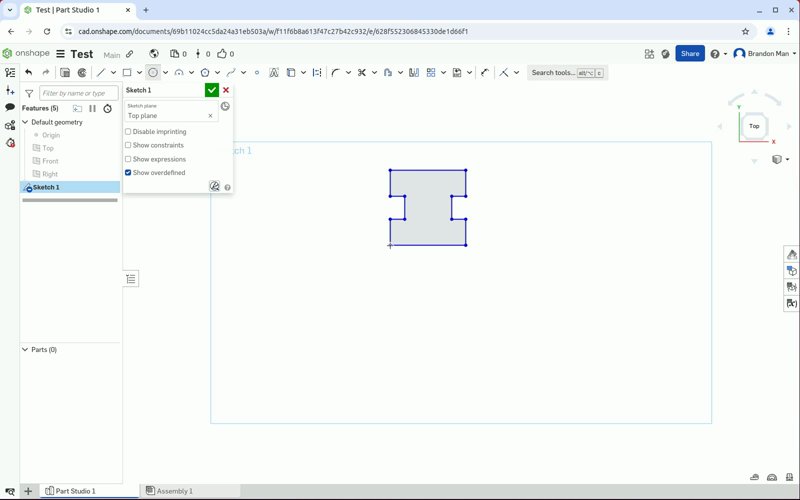
mouse_move(428, 207)
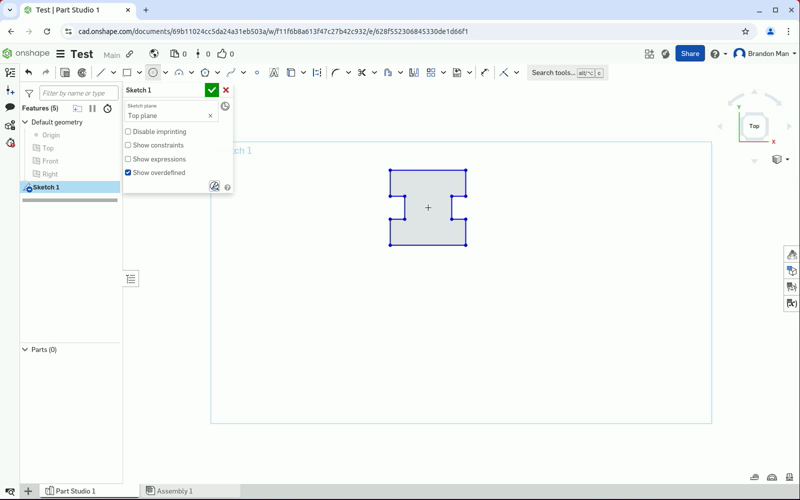
click(428, 207)
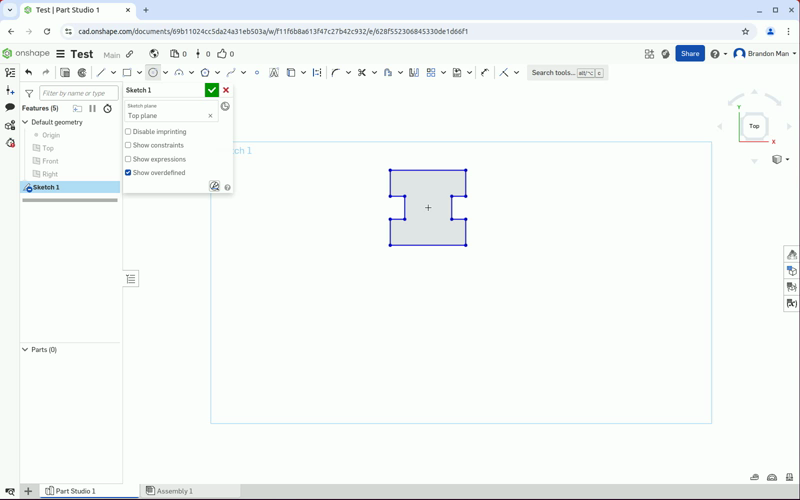
key_up(shift)
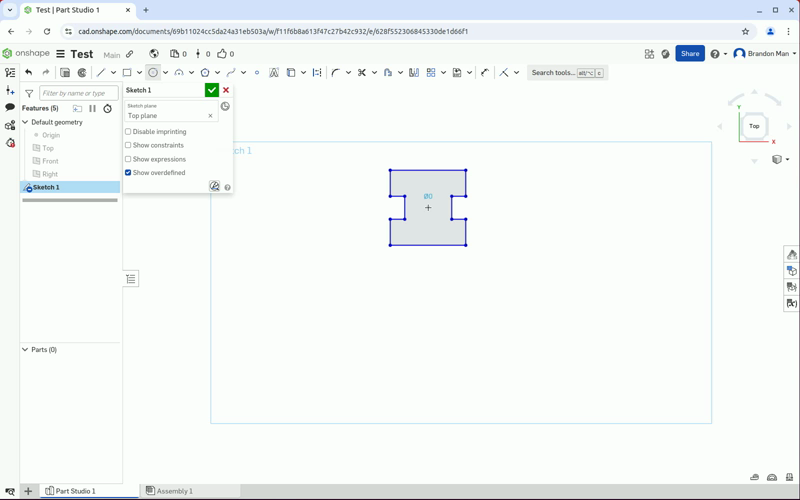
mouse_move(437, 207)
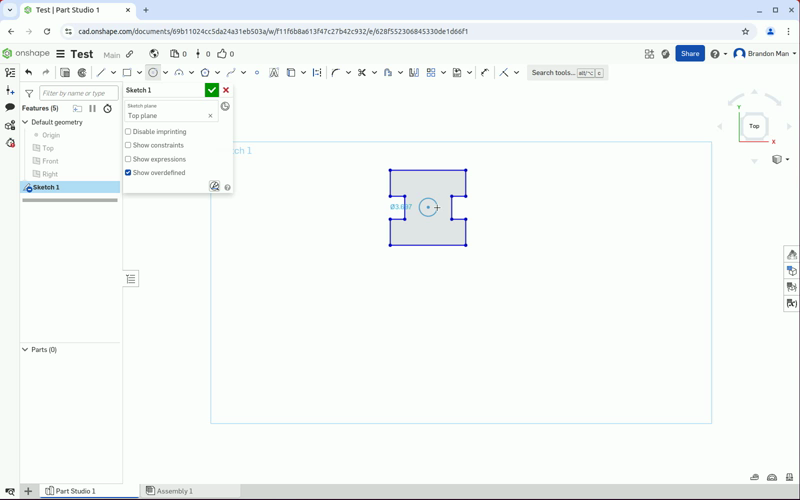
click(437, 207)
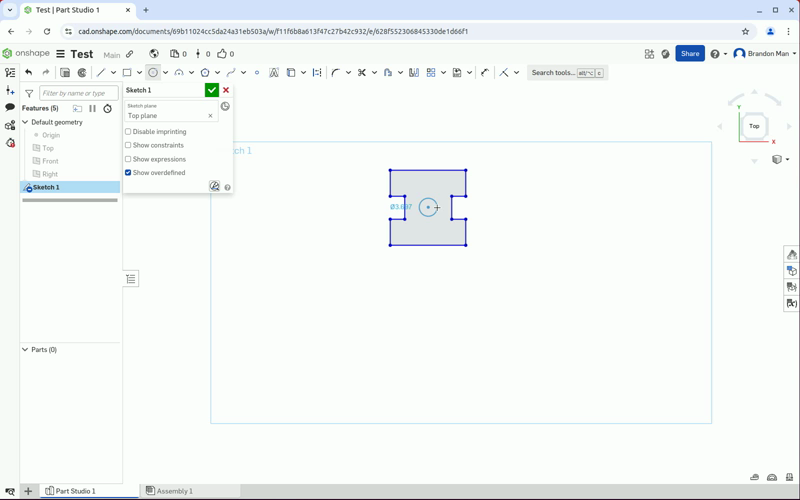
key(esc)
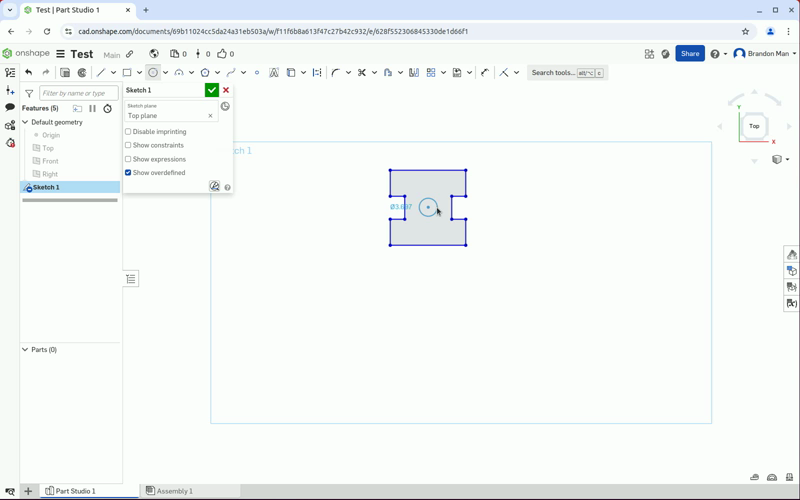
mouse_move(397, 177)
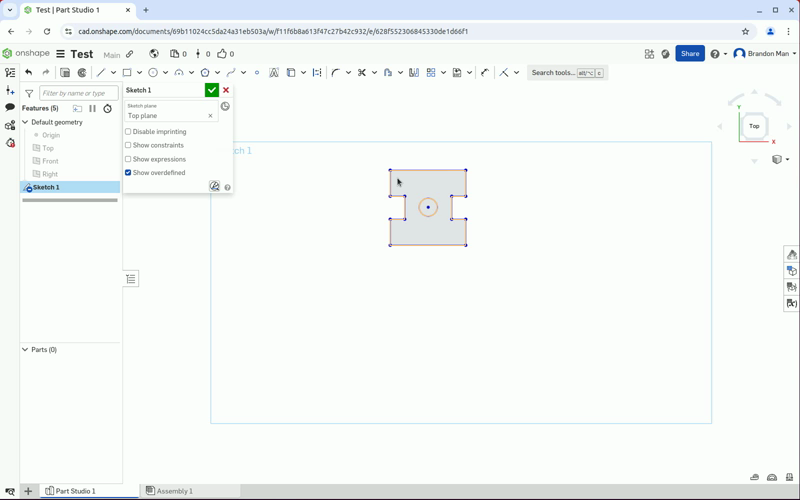
click(397, 177)
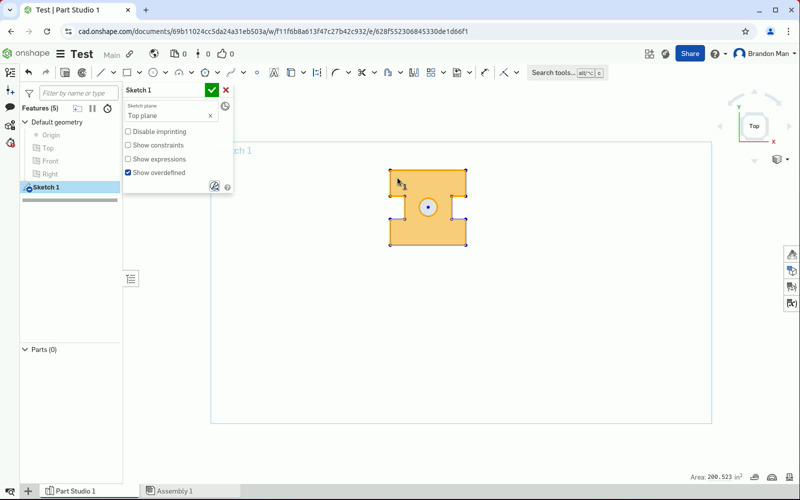
mouse_move(73, 352)
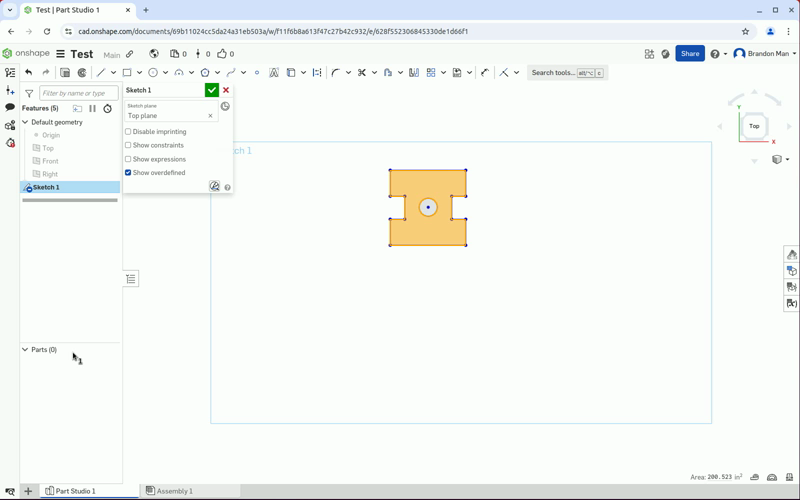
key(shift+y)
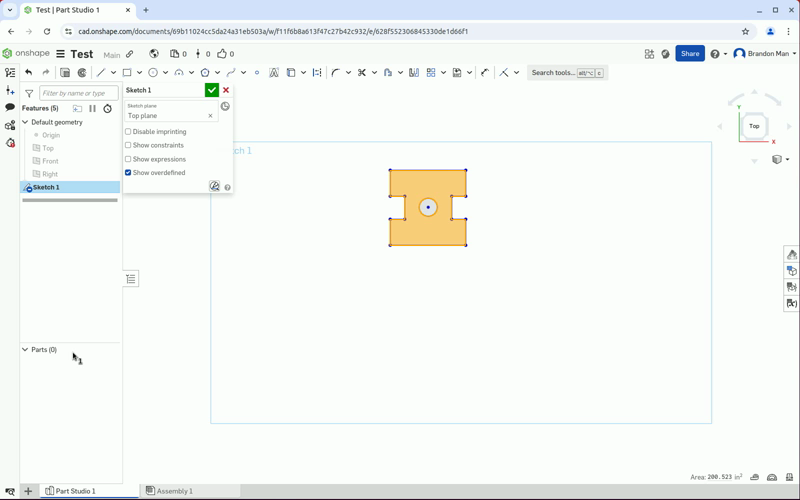
key(shift+e)
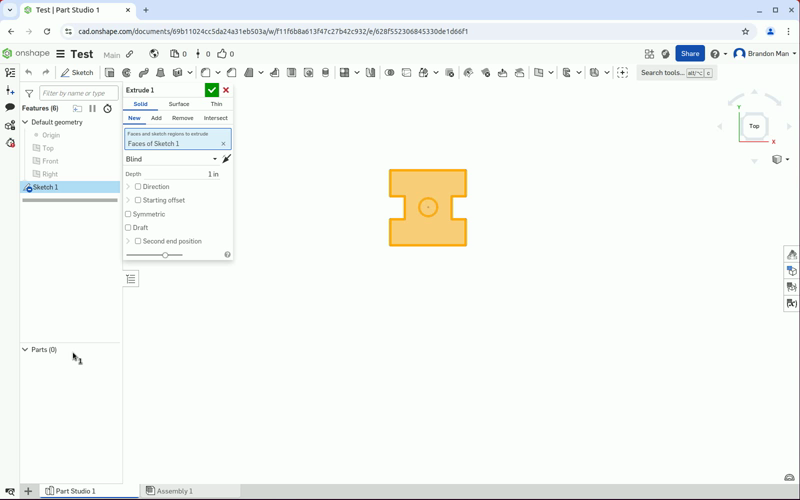
mouse_move(143, 106)
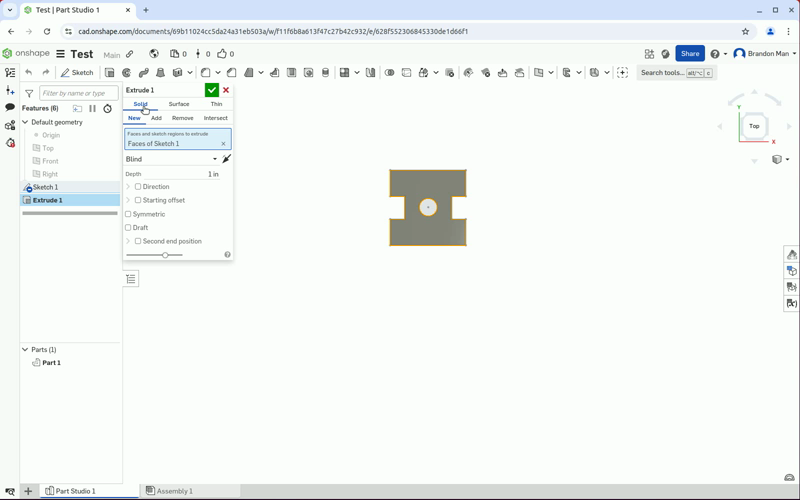
click(143, 106)
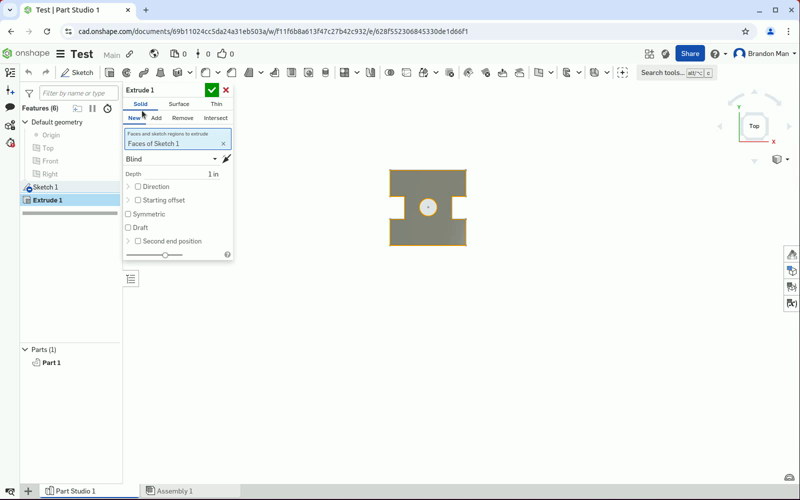
mouse_move(137, 120)
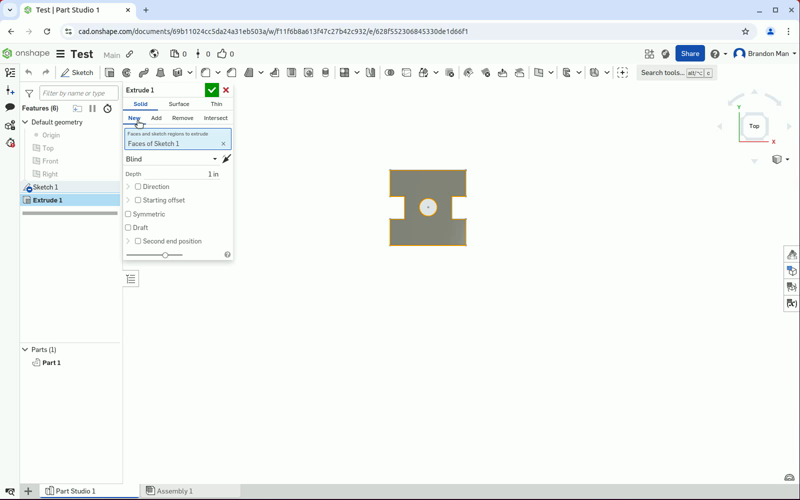
click(137, 120)
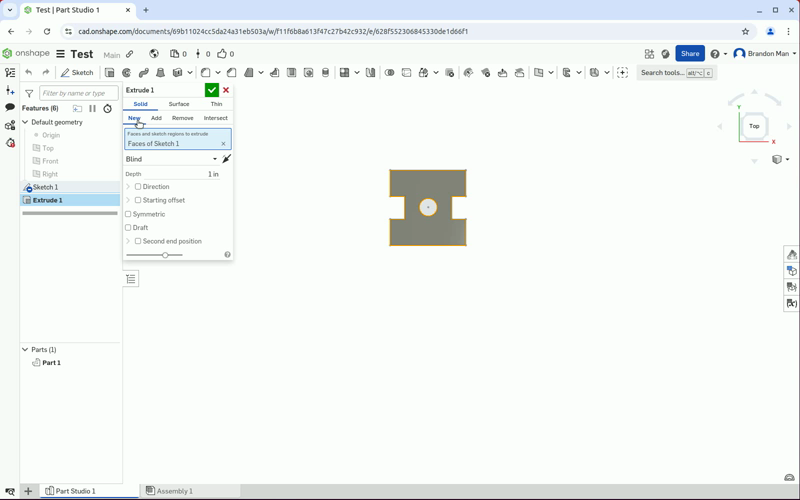
key(tab, 4)
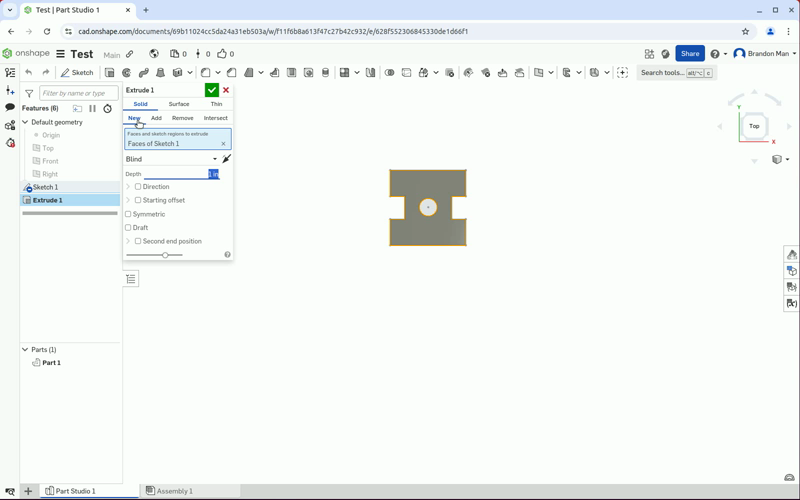
text(3.851)
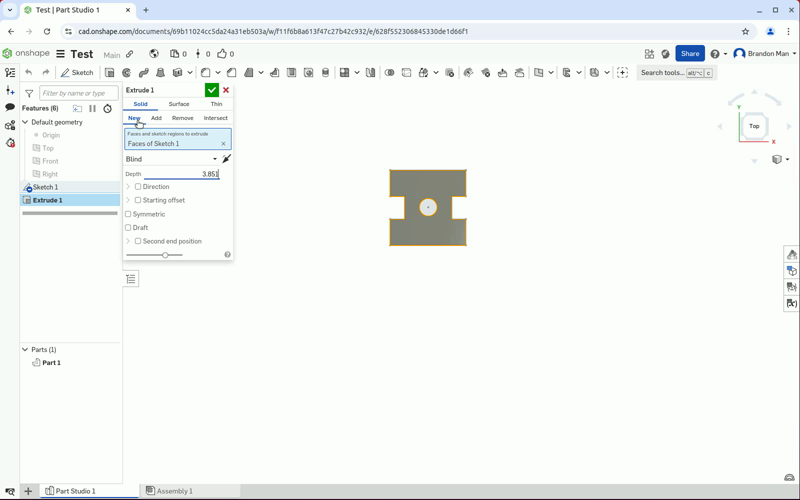
key(enter)
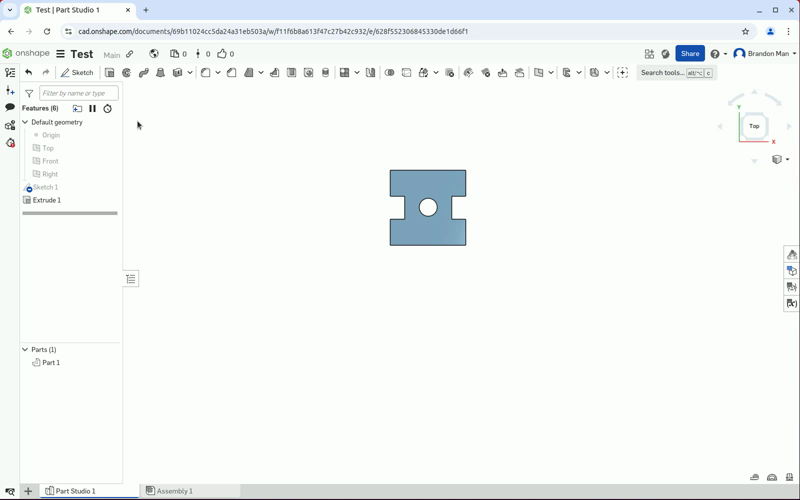
key(shift+h)
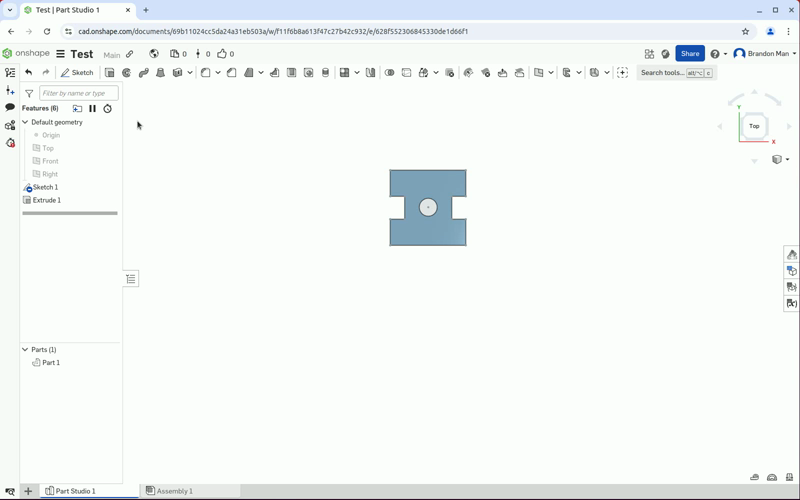
key(shift+h)
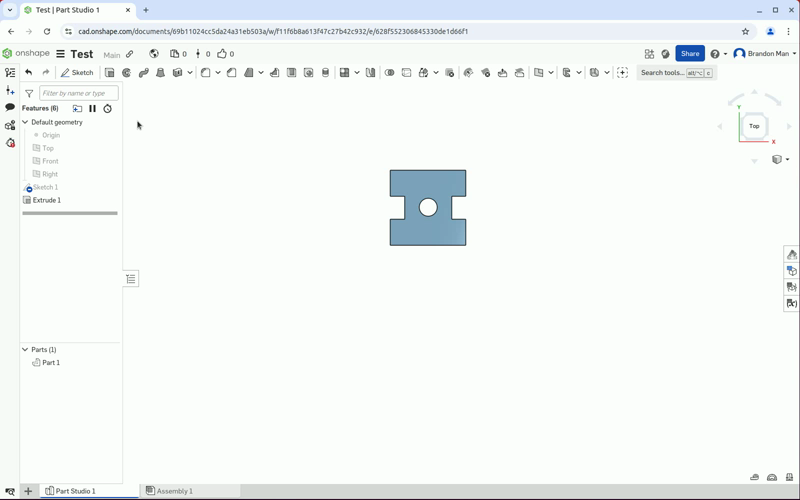
mouse_move(73, 189)
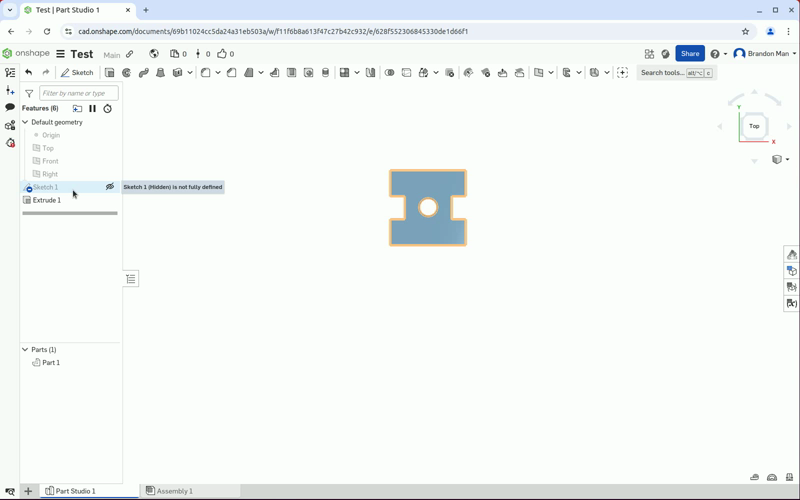
click(73, 189)
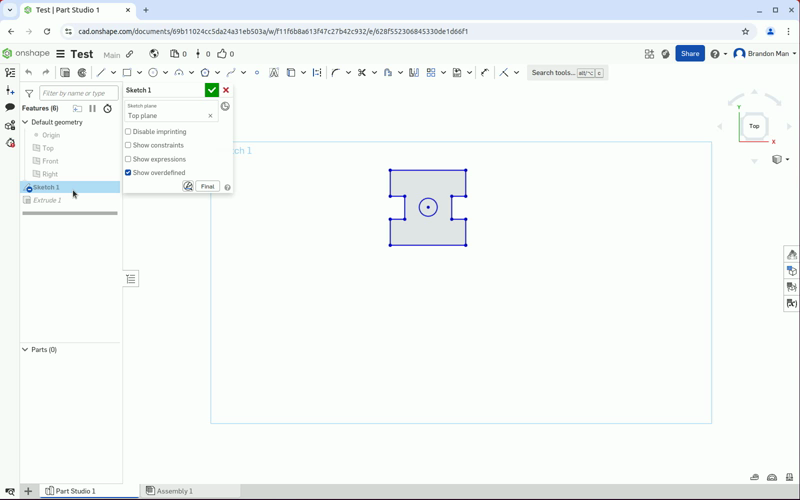
mouse_move(229, 92)
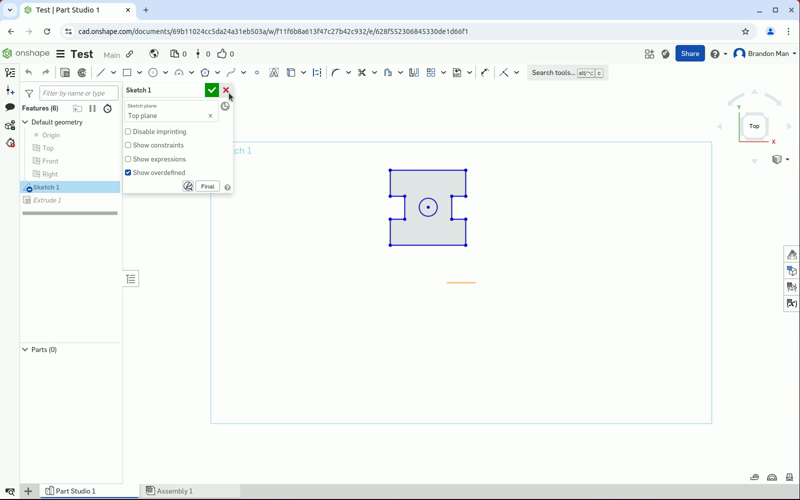
click(229, 92)
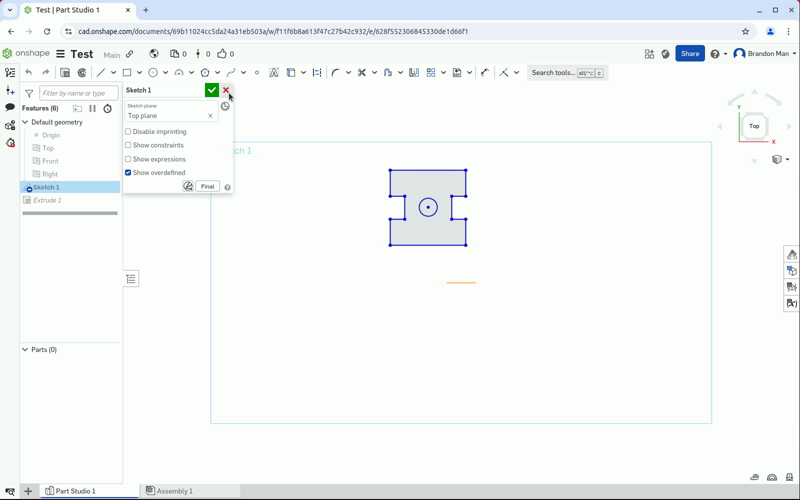
key(shift+s)
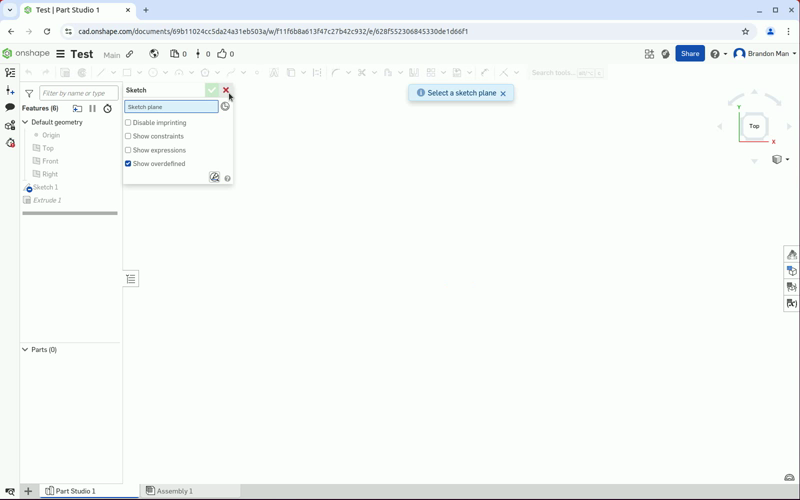
mouse_move(73, 150)
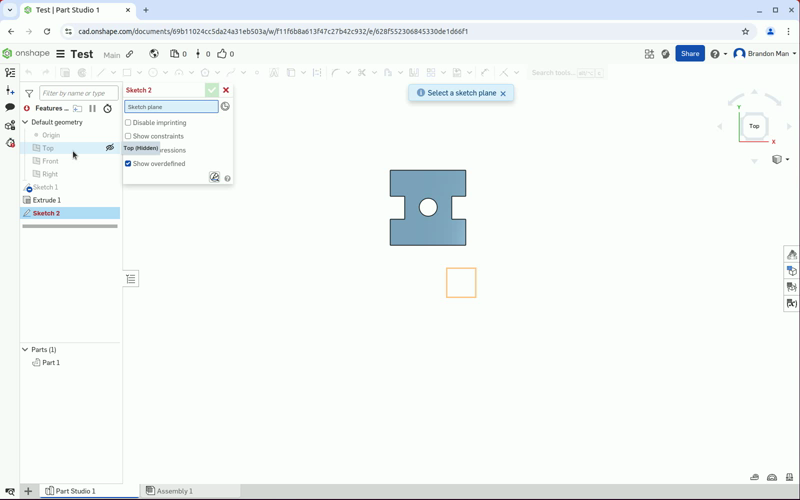
click(73, 150)
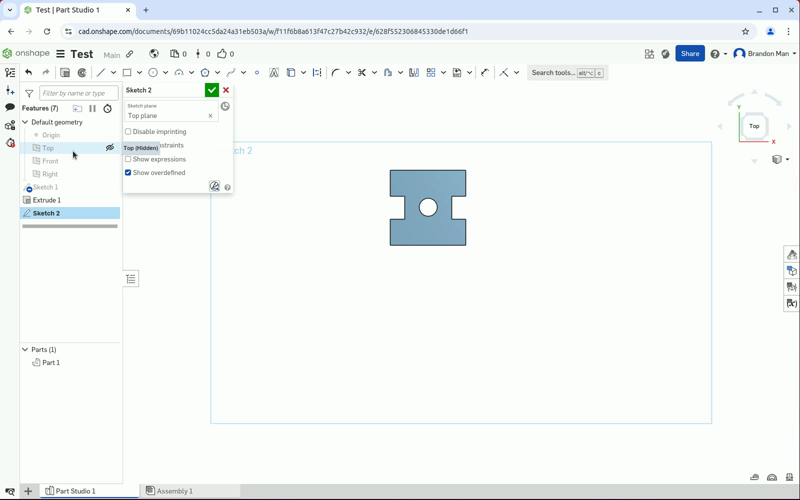
mouse_move(73, 352)
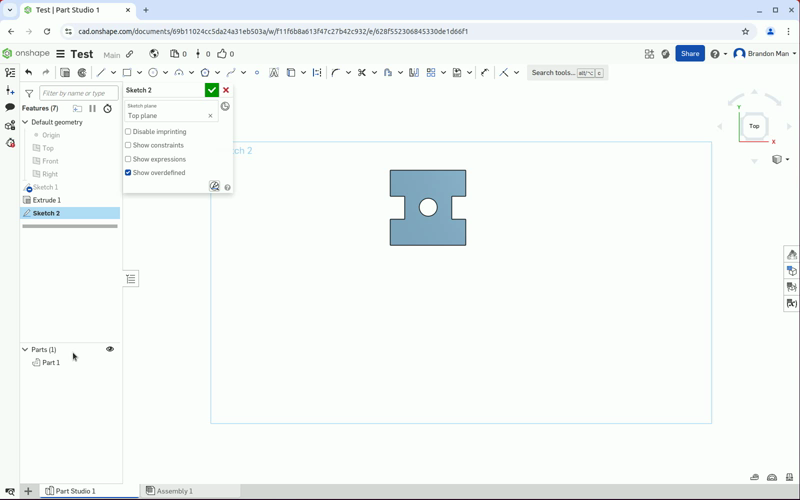
key(y)
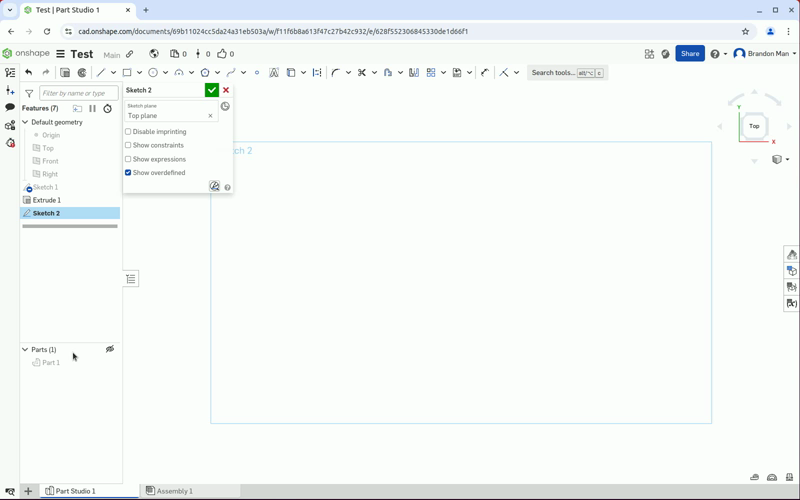
key(l)
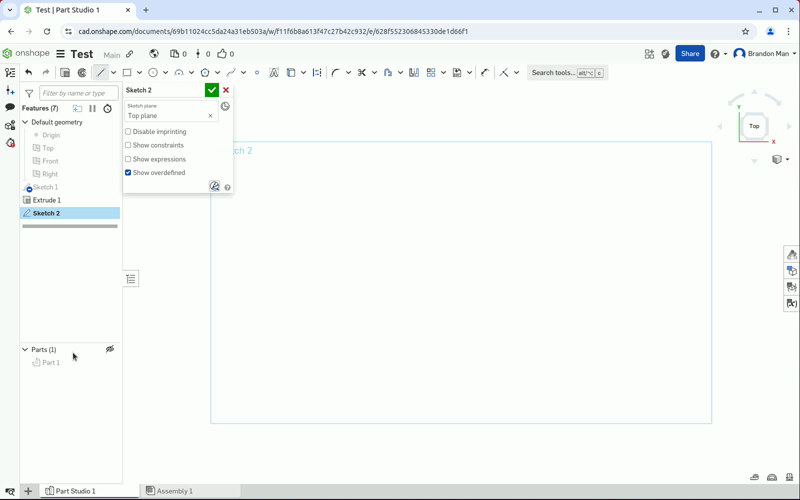
key_down(shift)
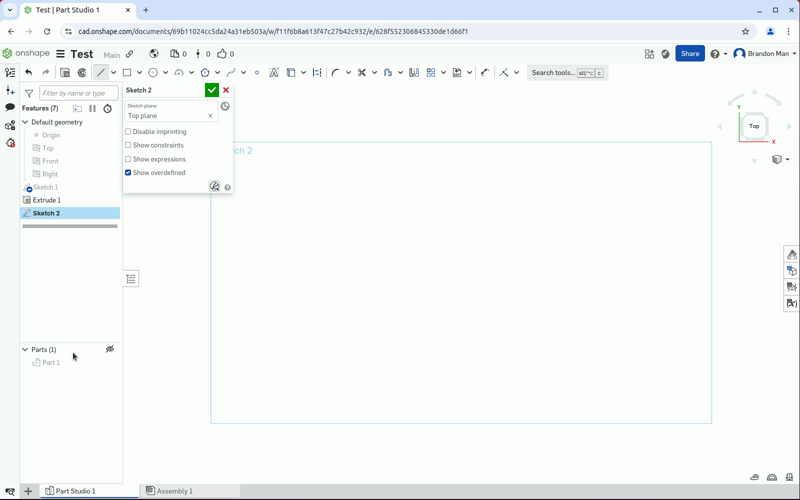
mouse_move(390, 282)
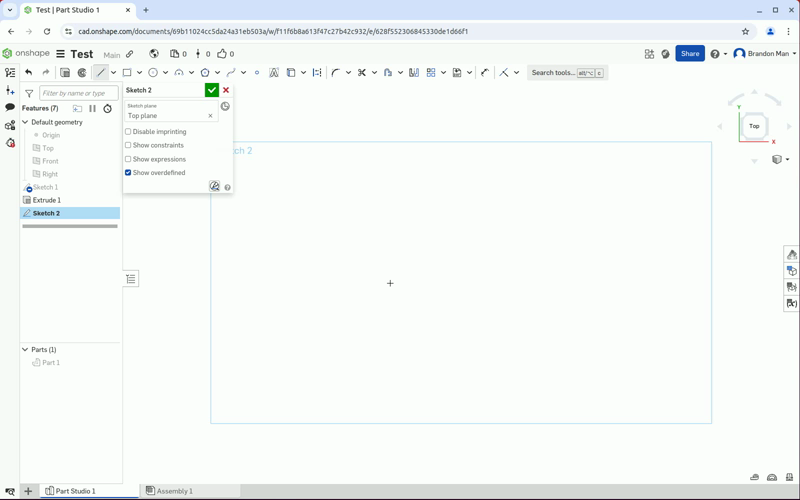
click(390, 282)
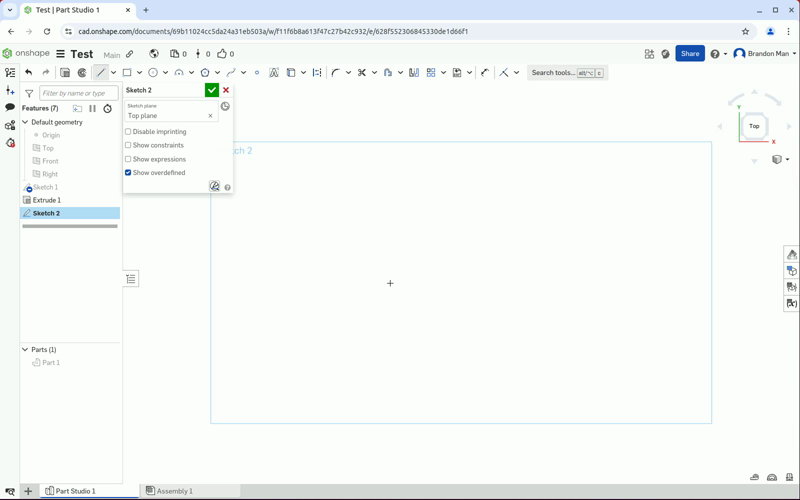
key_up(shift)
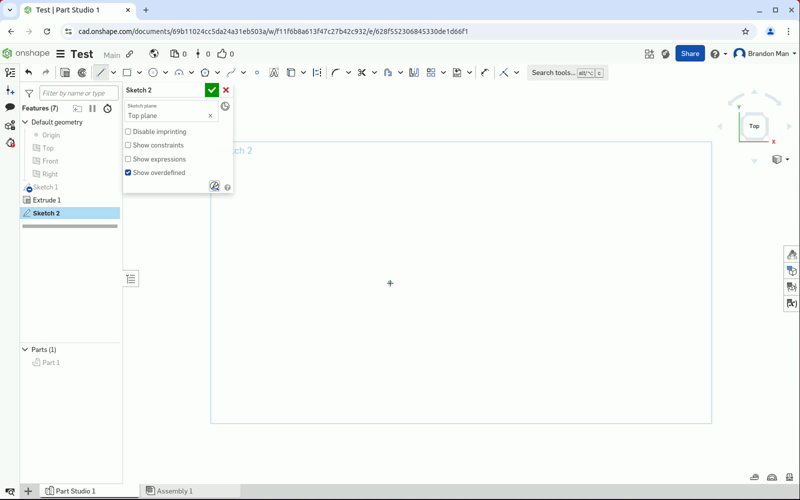
key_down(shift)
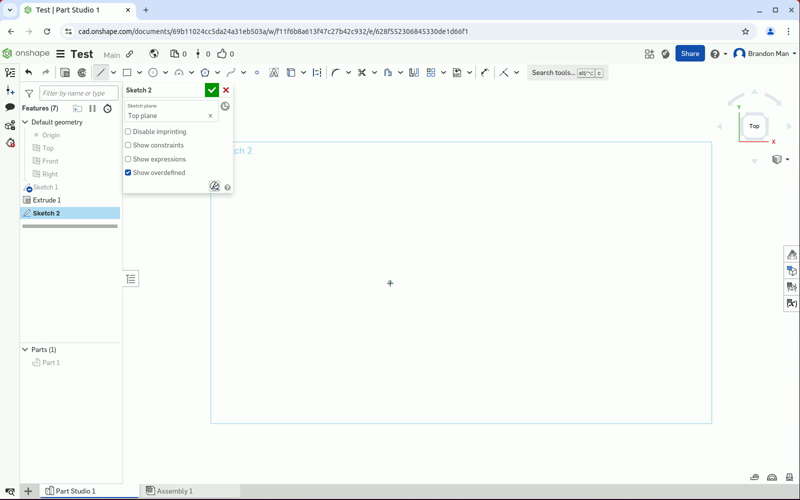
mouse_move(465, 282)
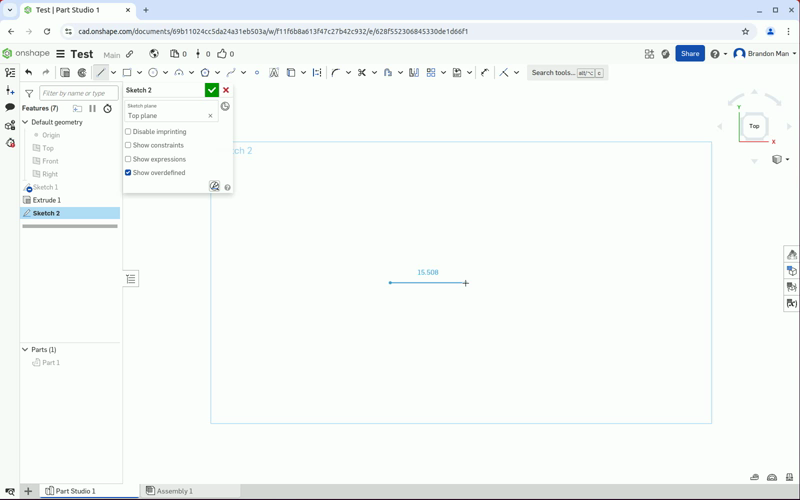
click(465, 282)
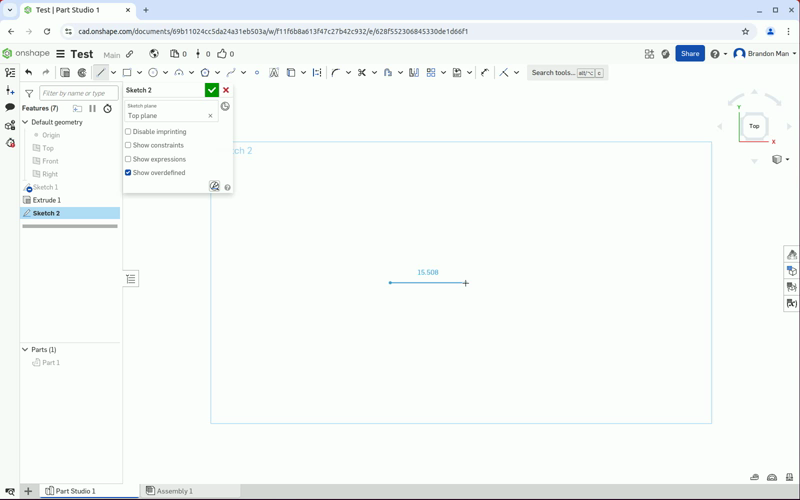
key_up(shift)
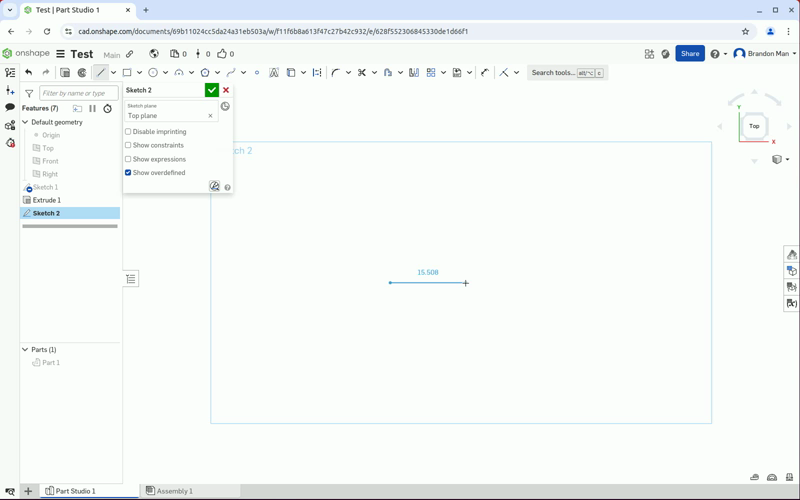
key_down(shift)
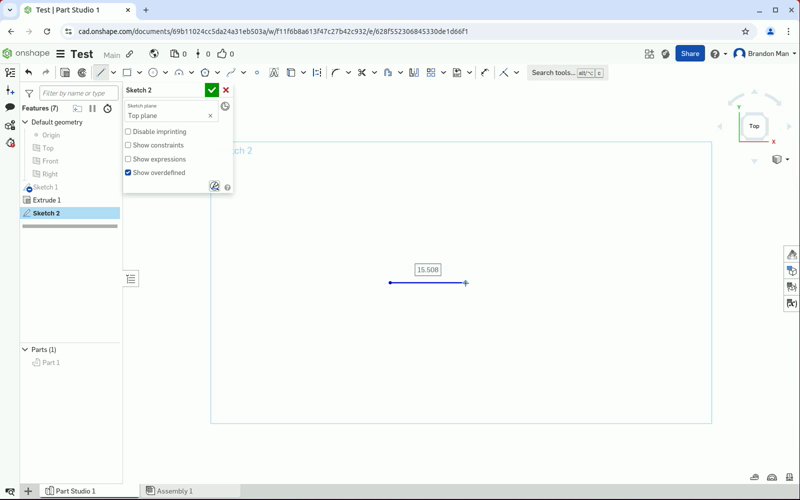
mouse_move(495, 282)
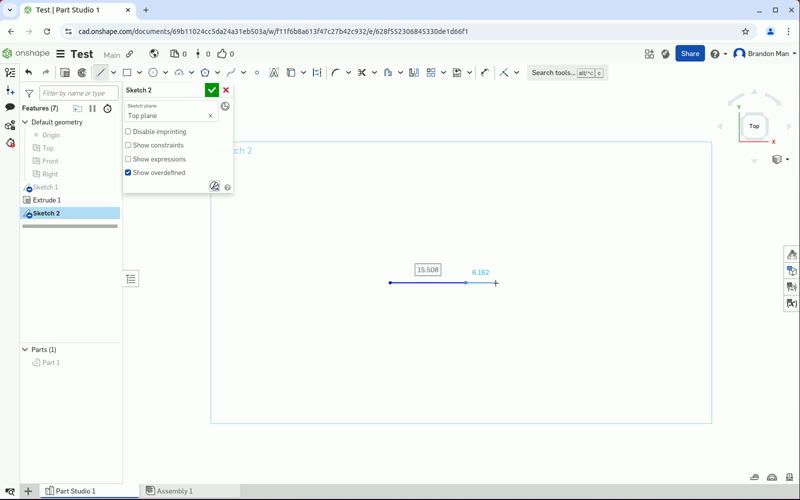
mouse_move(465, 244)
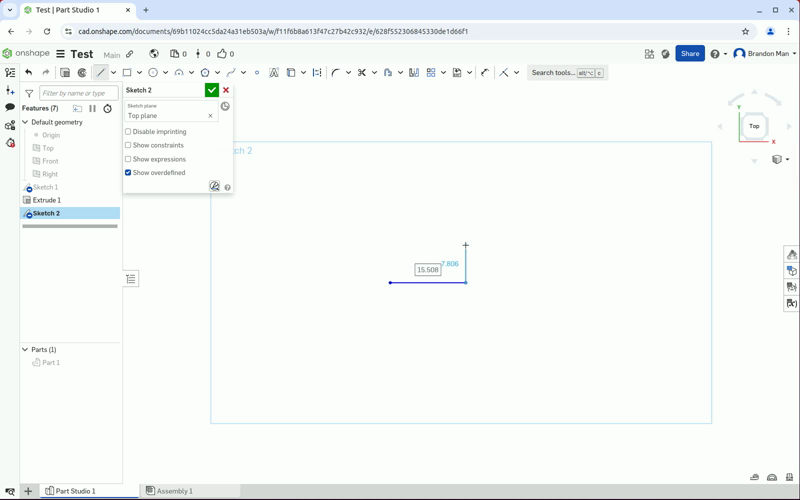
click(465, 244)
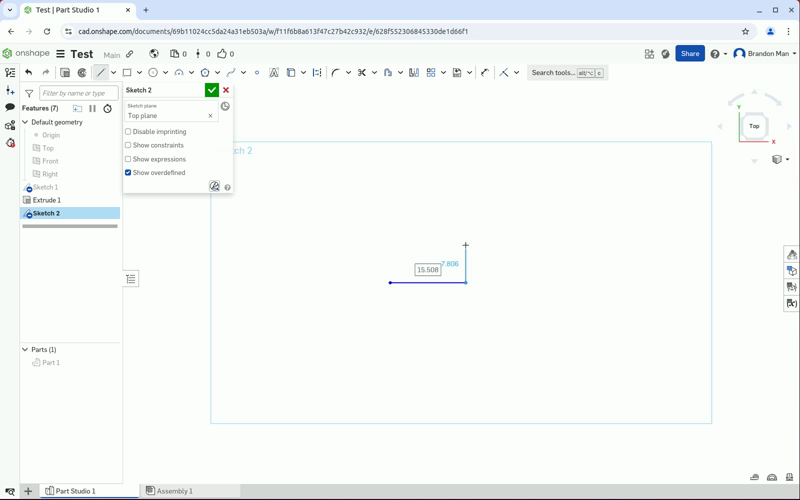
key_up(shift)
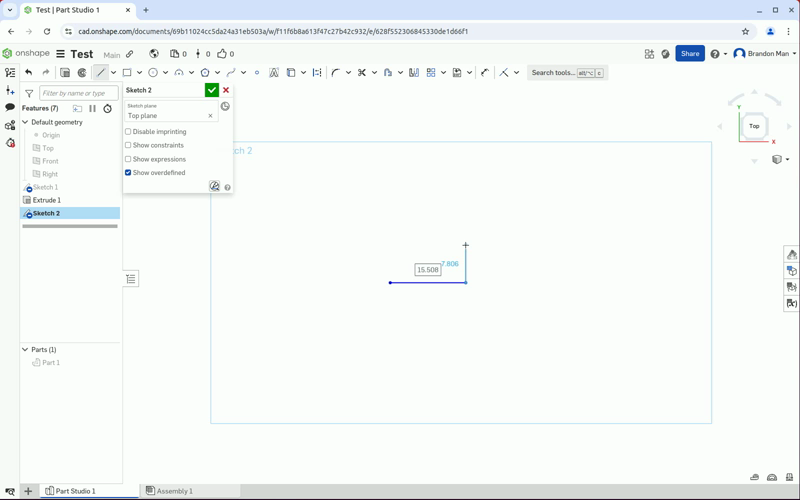
key_down(shift)
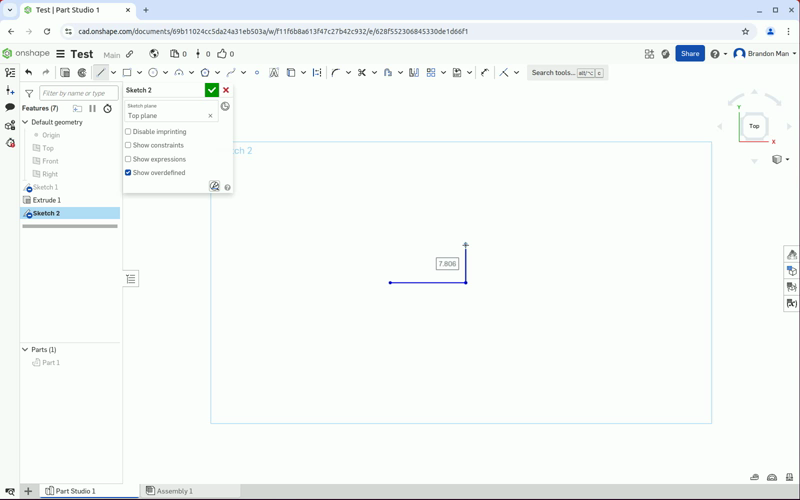
mouse_move(390, 244)
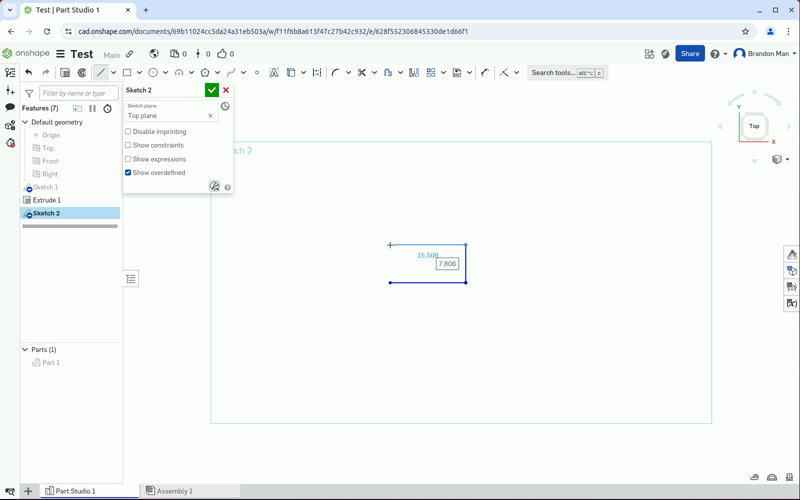
click(390, 244)
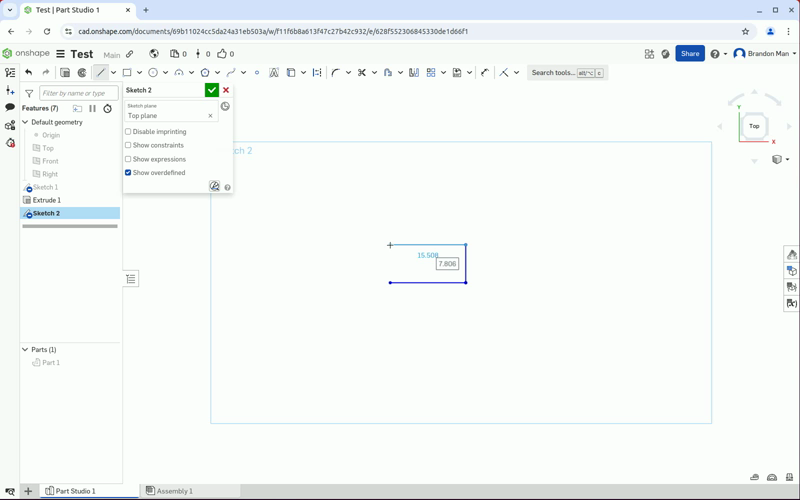
key_up(shift)
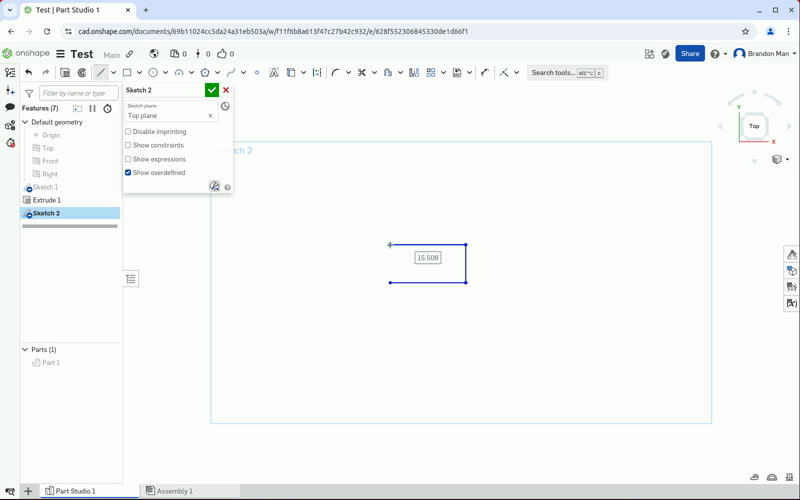
mouse_move(420, 244)
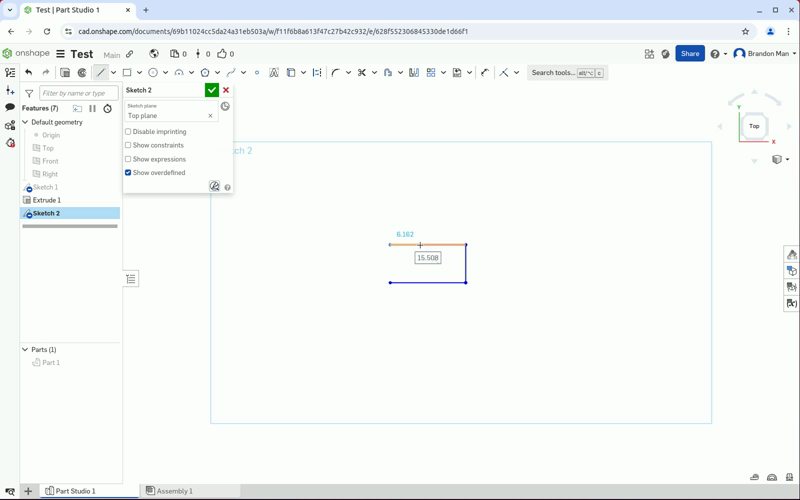
key_down(shift)
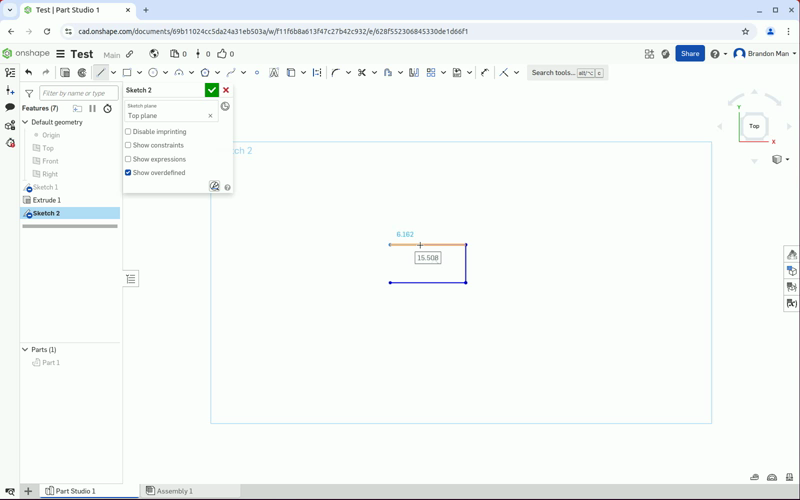
mouse_move(390, 282)
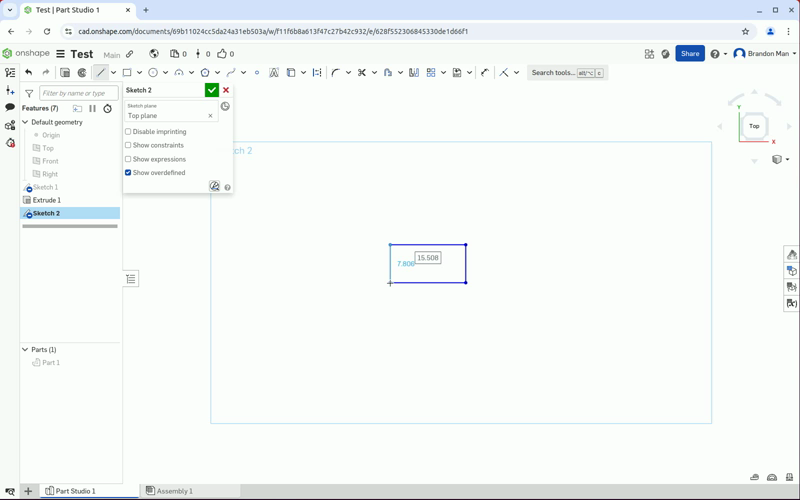
key_up(shift)
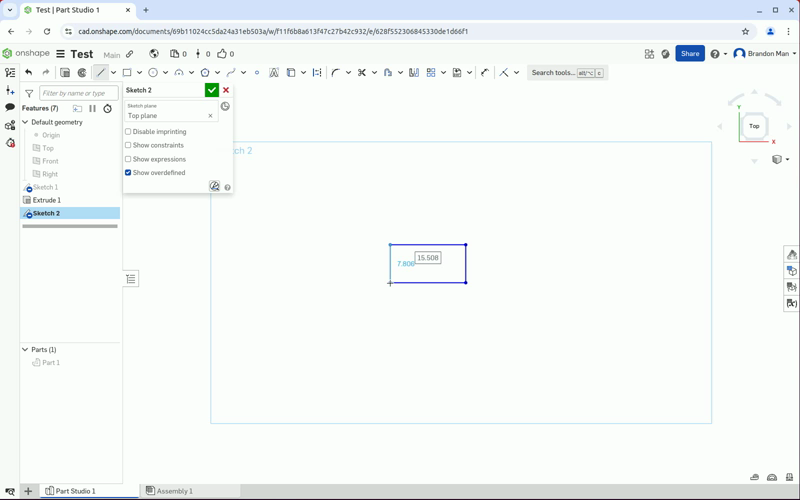
click(390, 282)
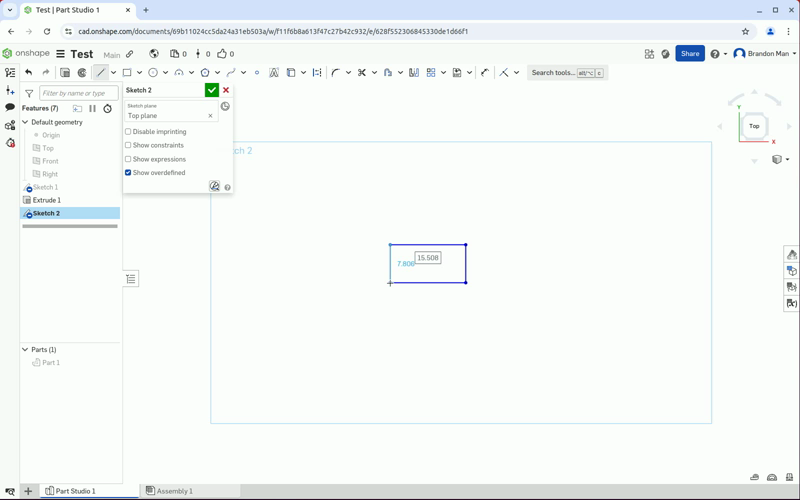
key(esc)
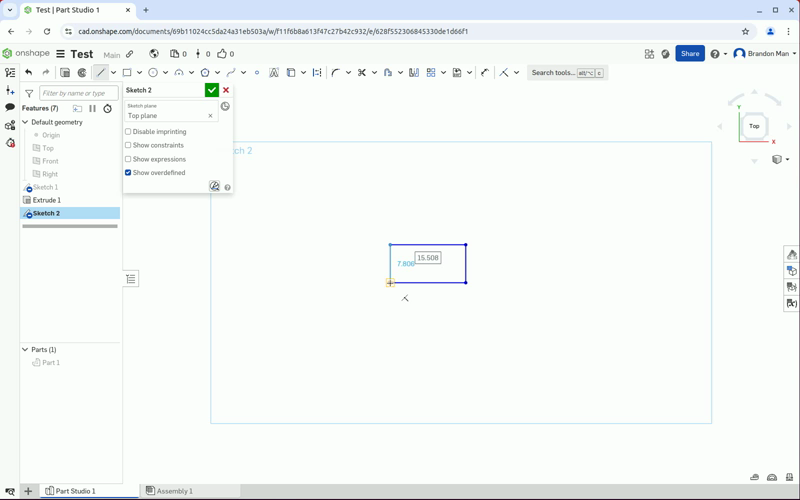
key(c)
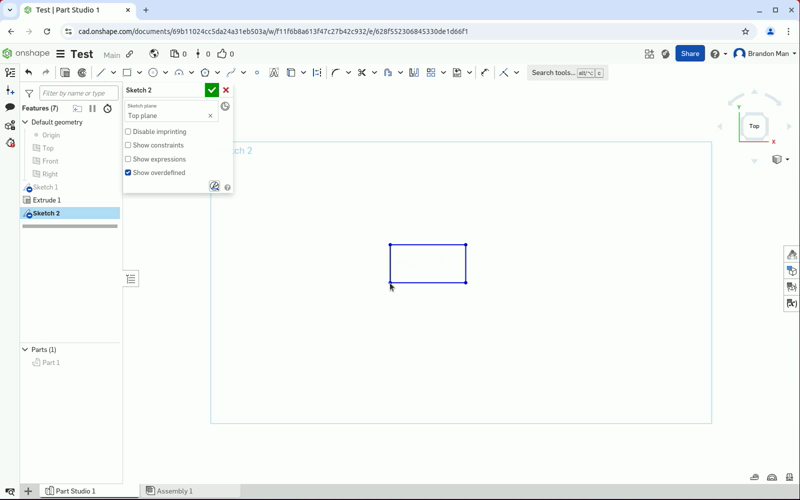
key_down(shift)
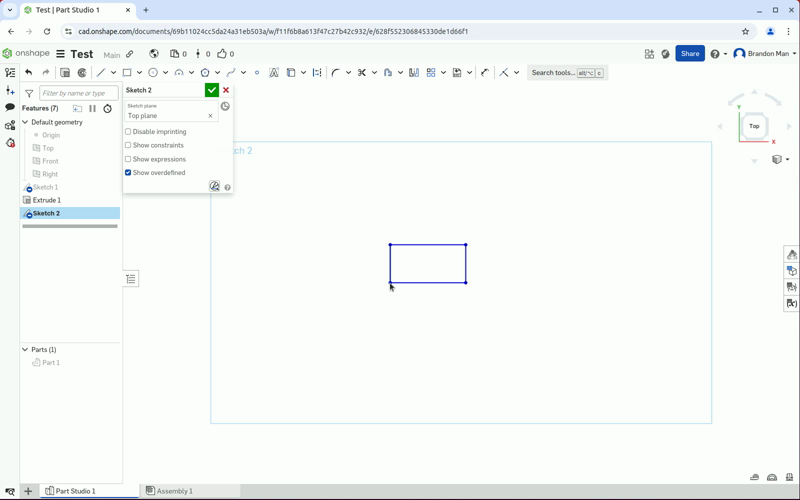
mouse_move(428, 264)
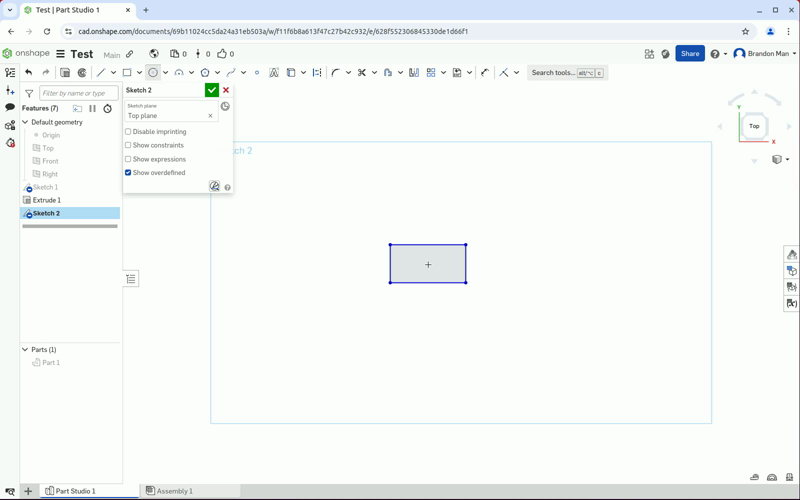
click(428, 264)
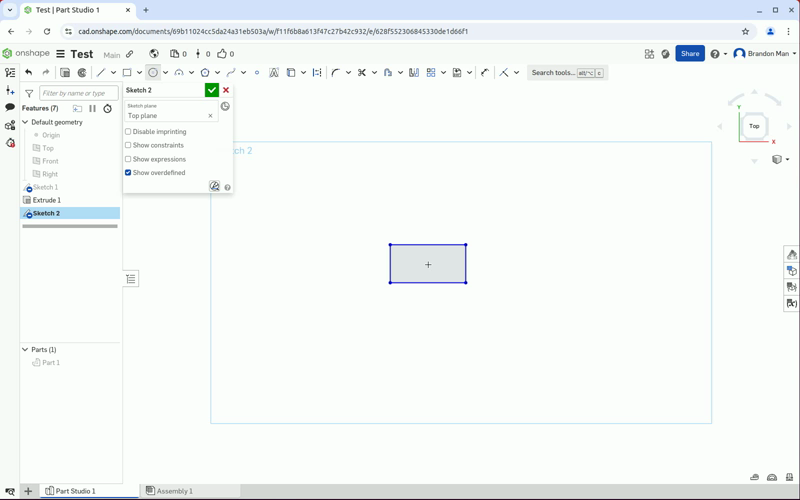
key_up(shift)
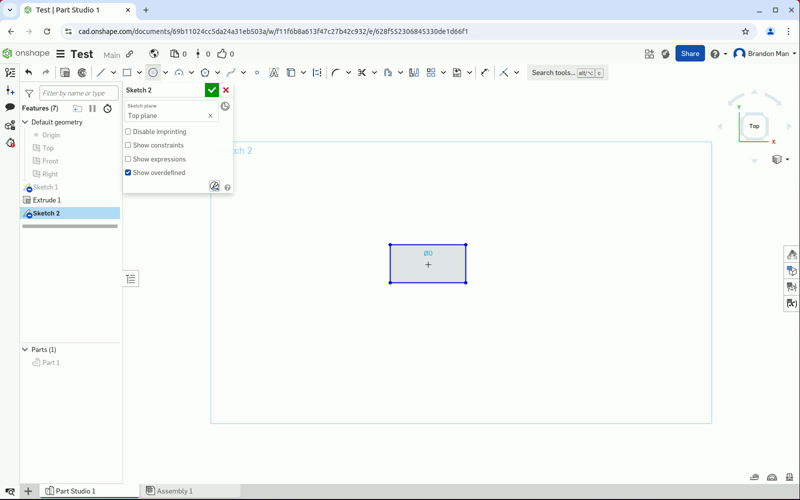
mouse_move(437, 264)
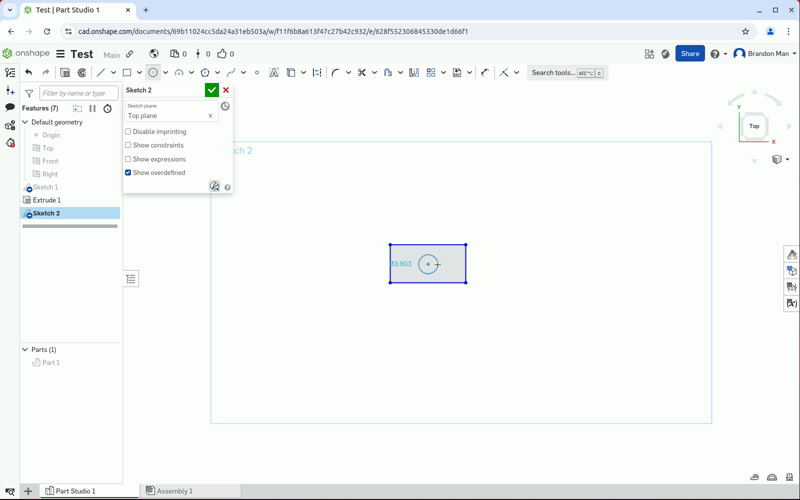
click(437, 264)
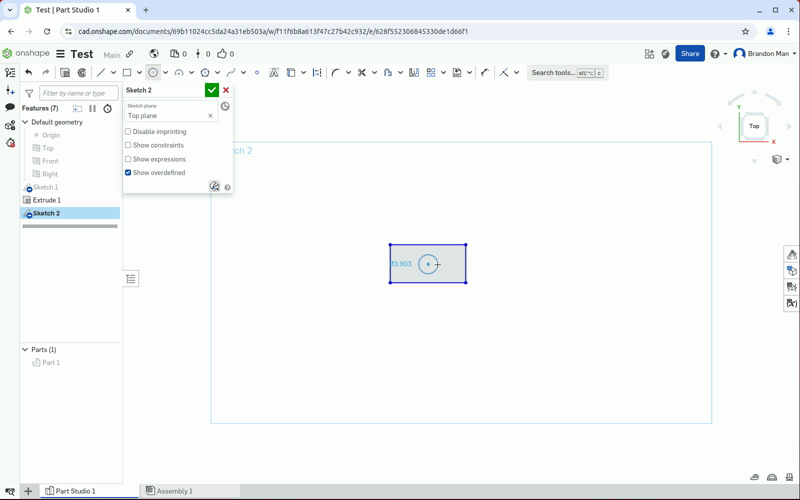
key(esc)
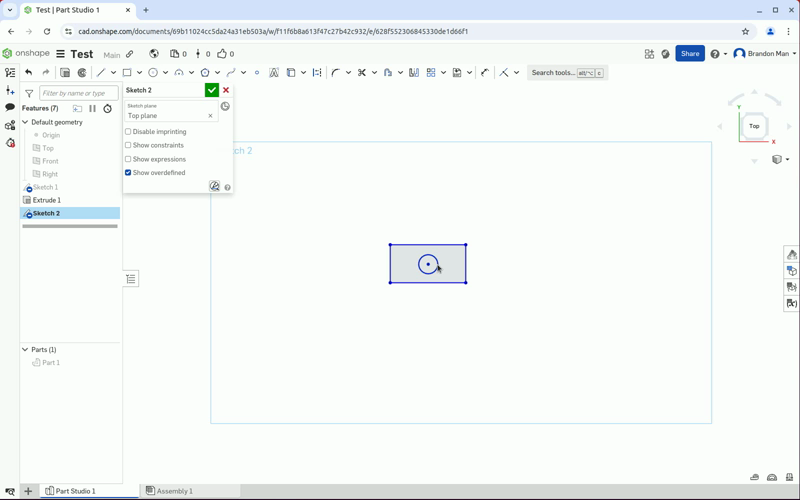
mouse_move(448, 262)
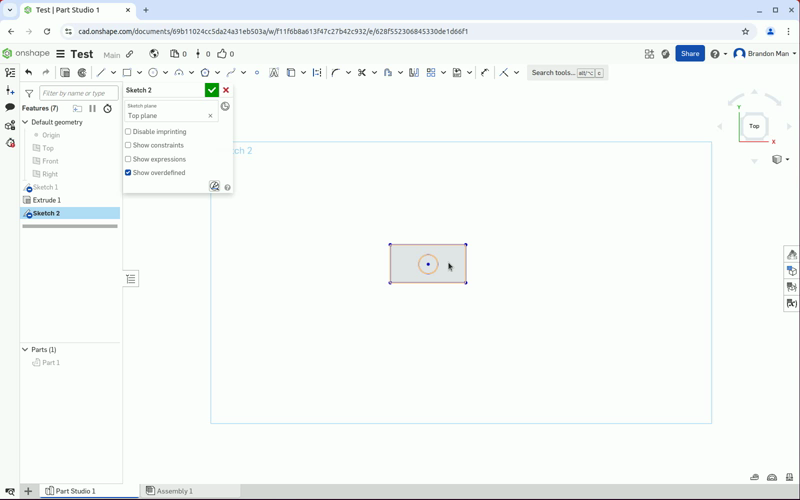
click(448, 262)
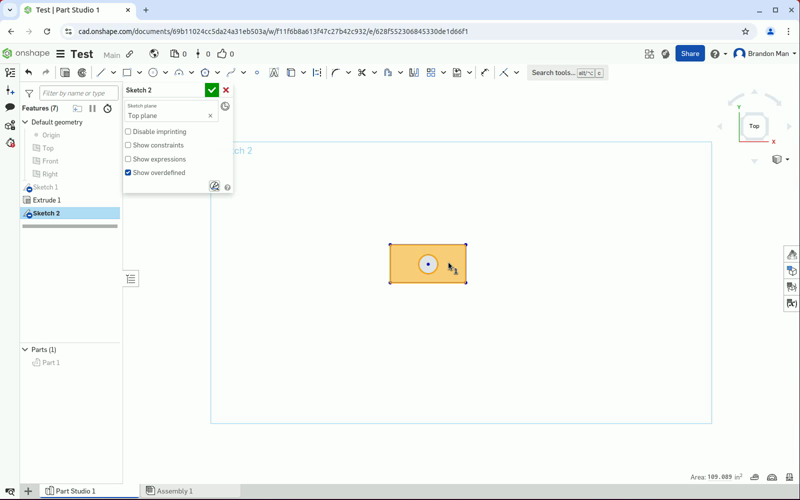
mouse_move(73, 352)
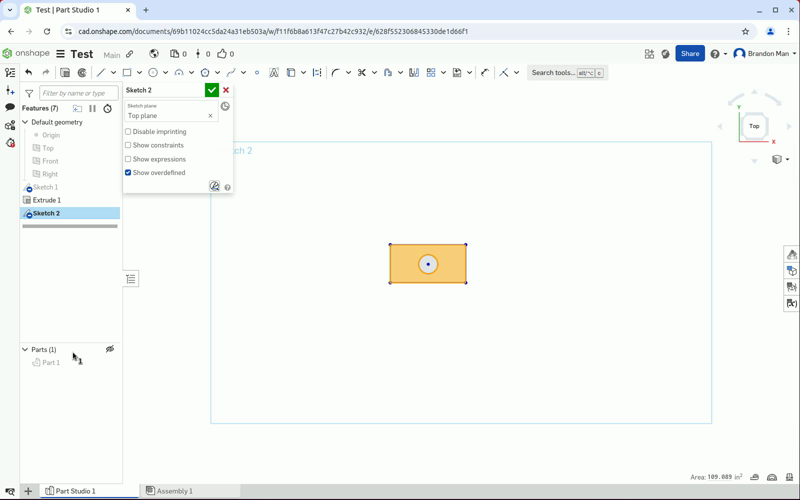
key(shift+y)
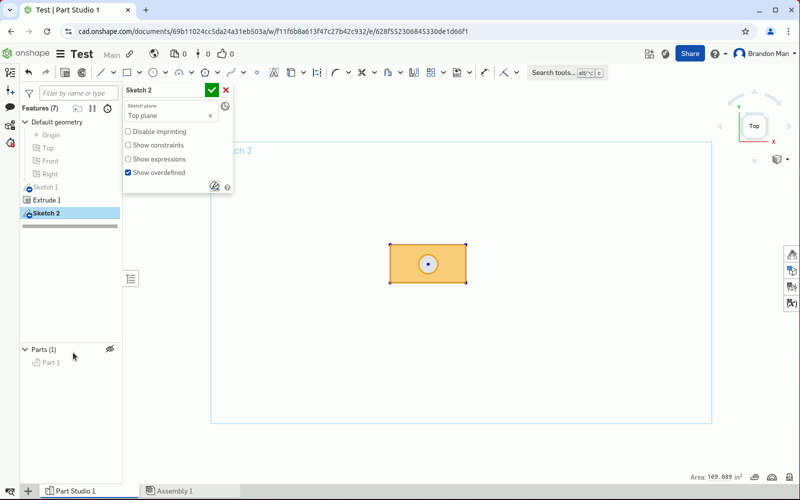
key(shift+e)
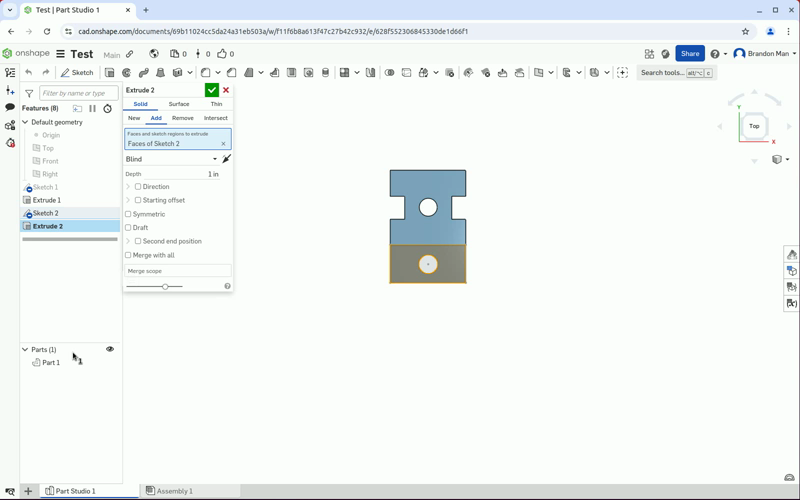
mouse_move(143, 106)
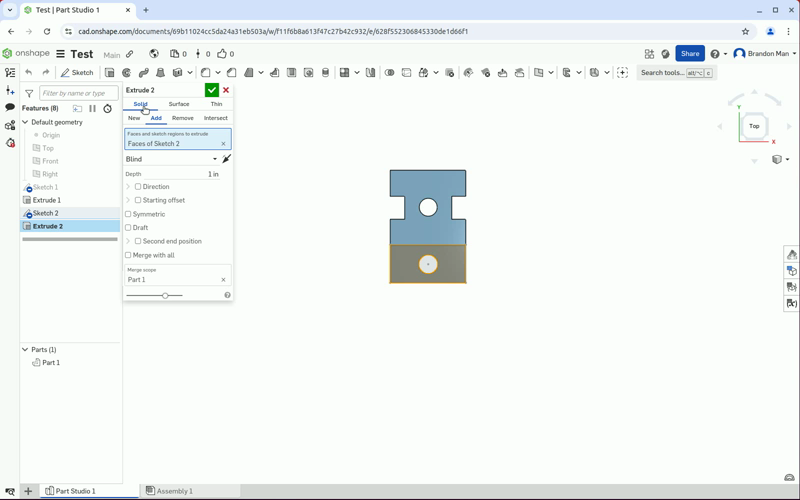
click(143, 106)
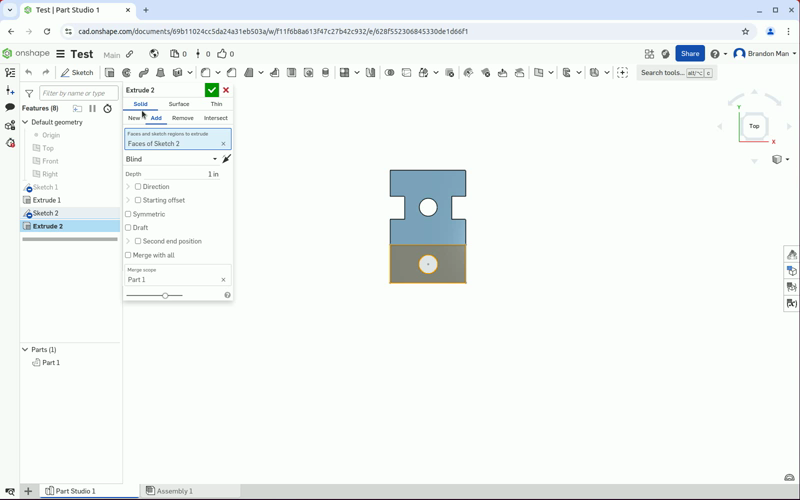
mouse_move(137, 120)
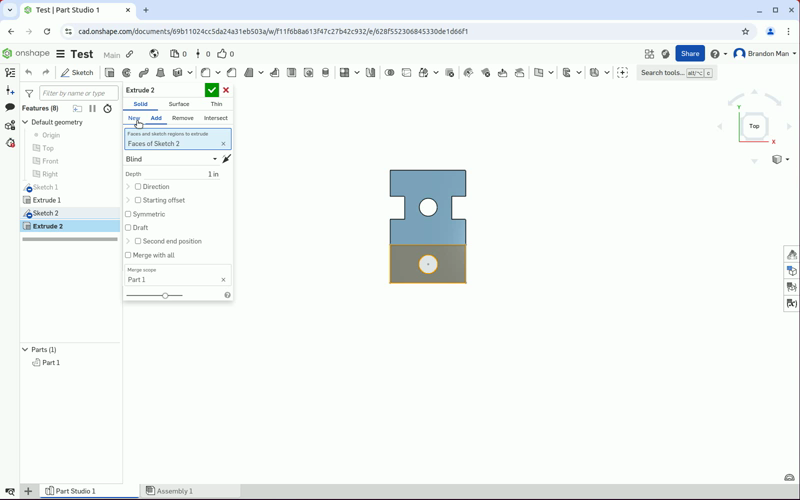
click(137, 120)
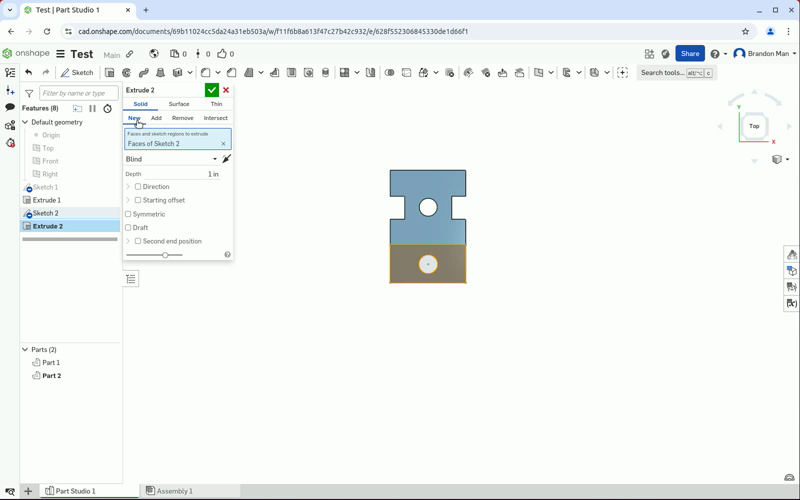
key(tab, 4)
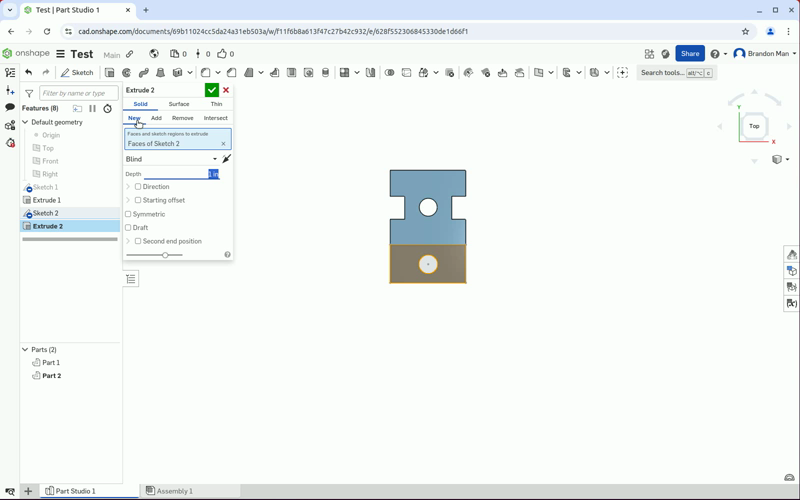
text(3.851)
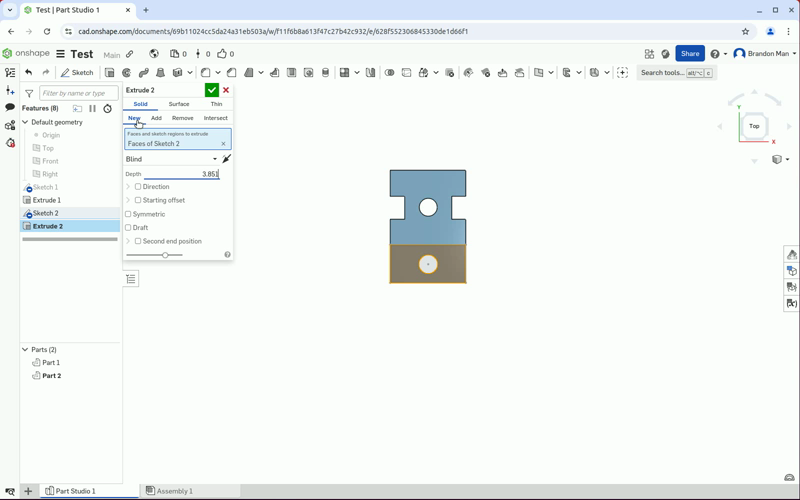
key(enter)
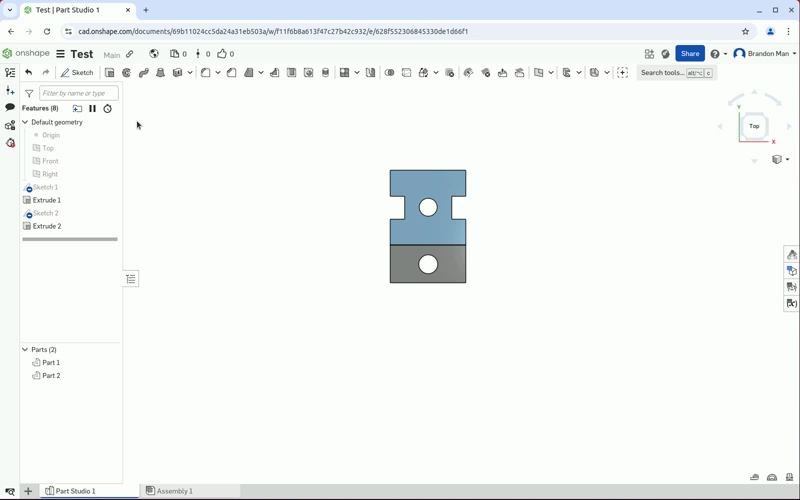
key(shift+h)
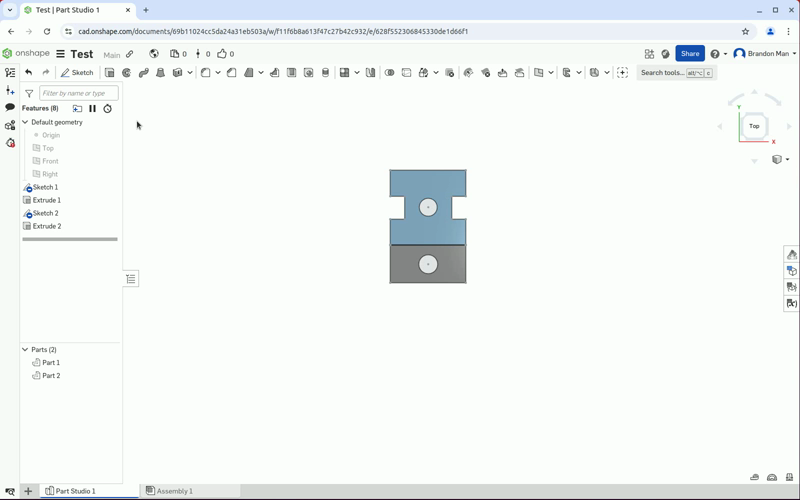
key(shift+h)
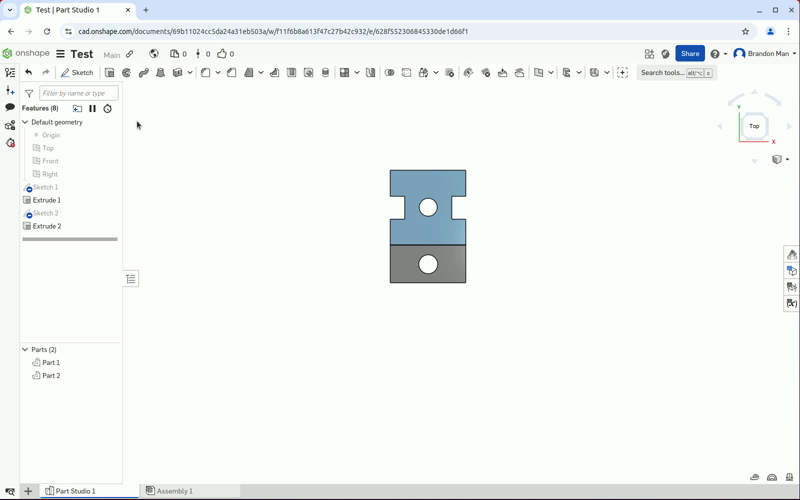
mouse_move(73, 189)
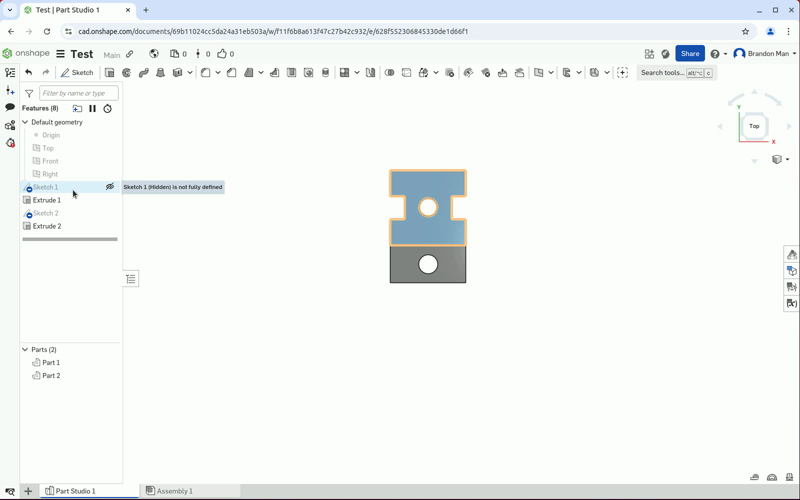
click(73, 189)
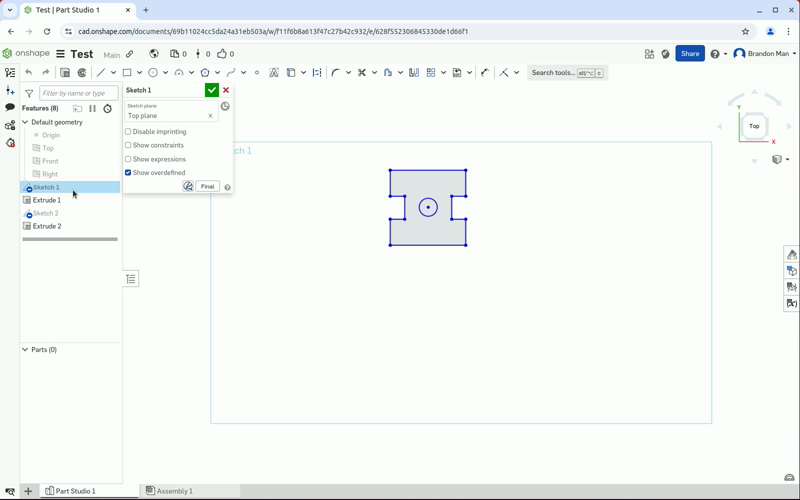
mouse_move(229, 92)
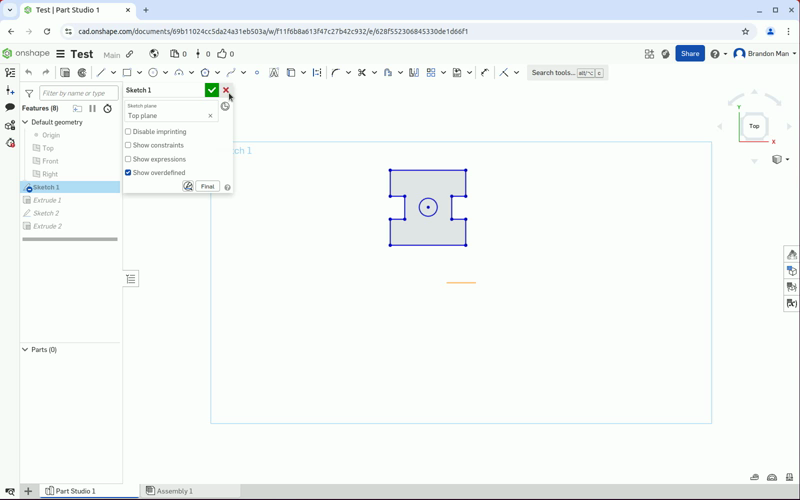
click(229, 92)
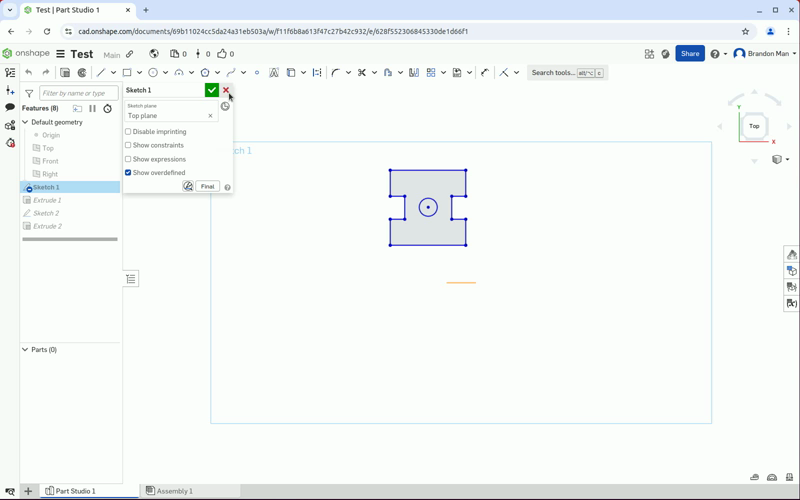
key(shift+s)
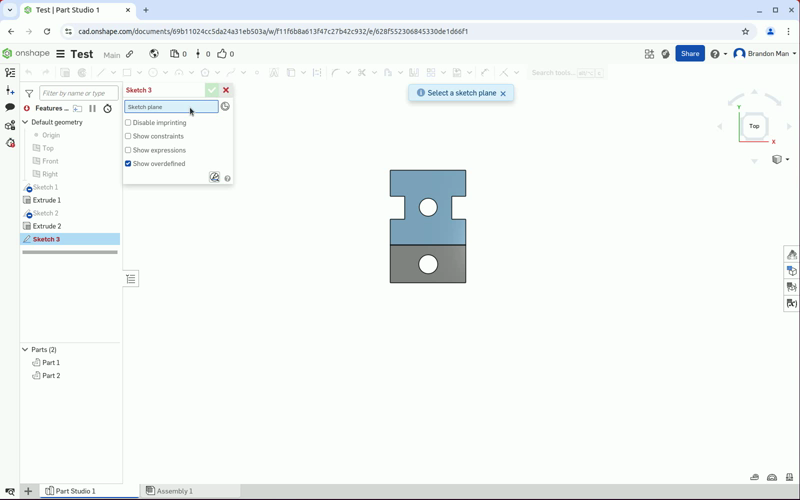
mouse_move(73, 150)
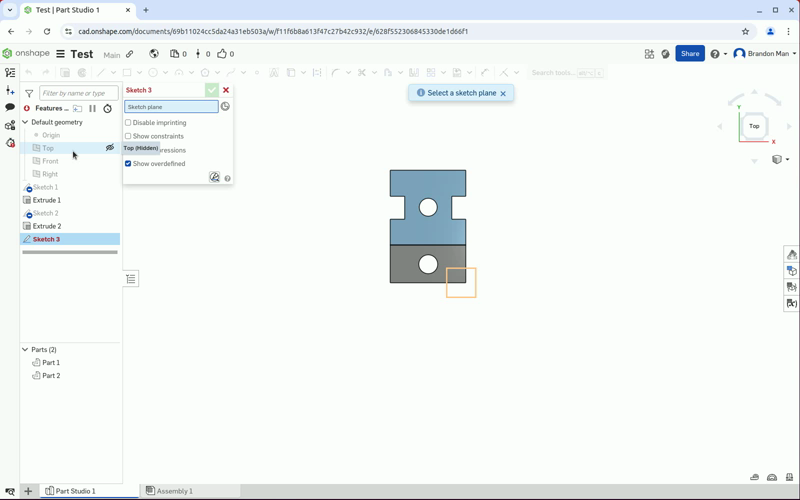
click(73, 150)
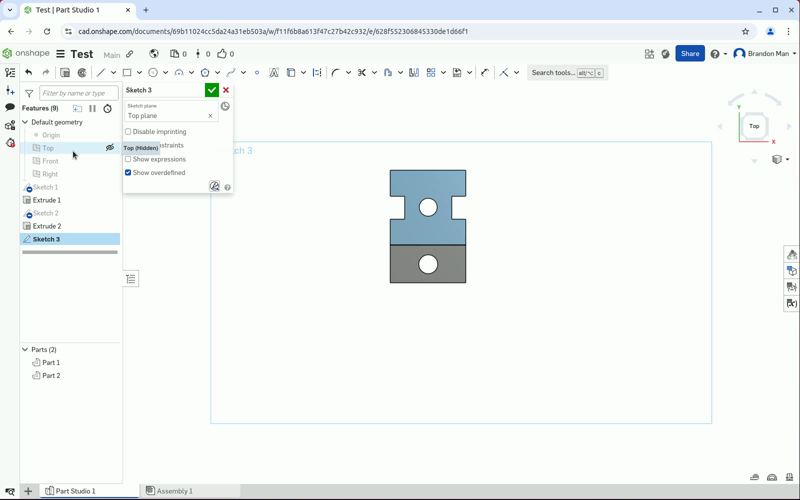
mouse_move(73, 352)
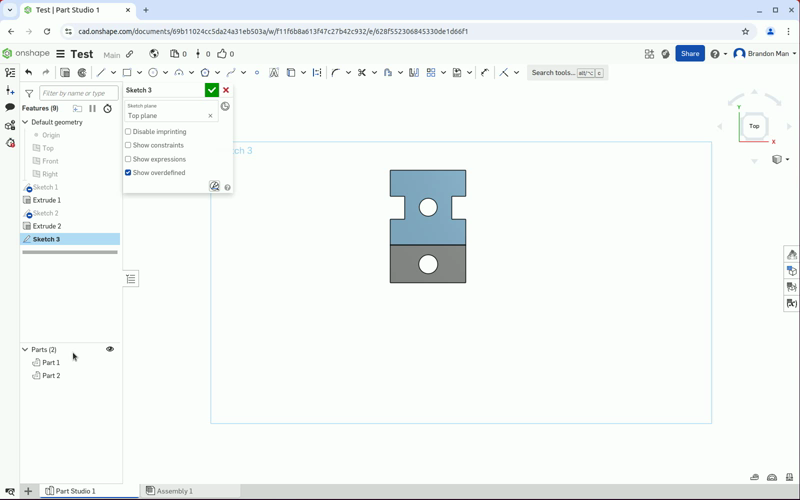
key(y)
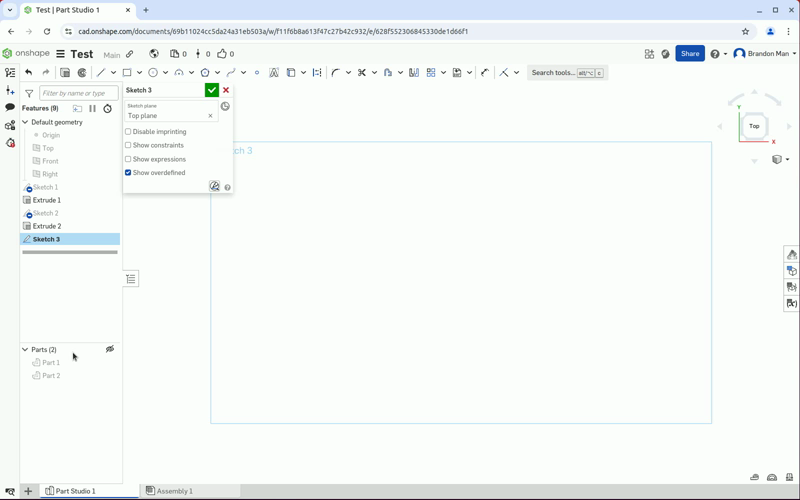
key(l)
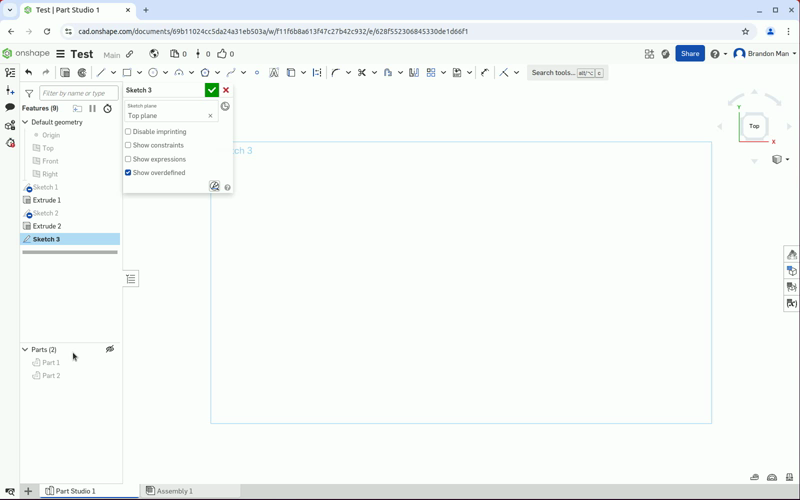
key_down(shift)
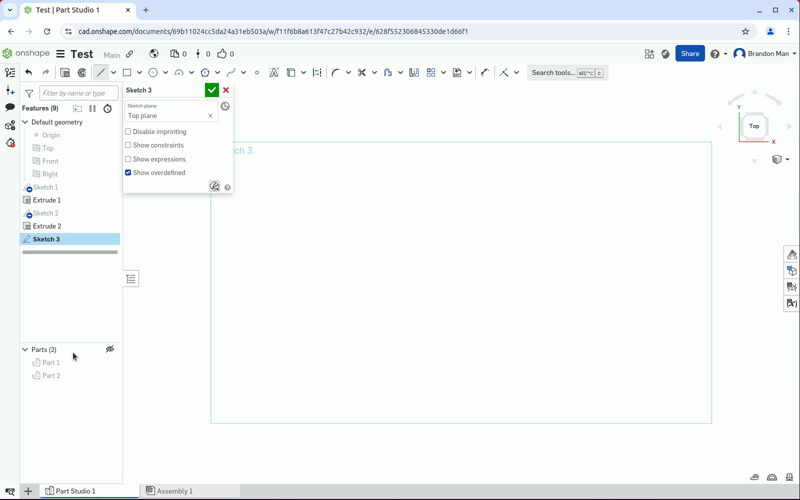
mouse_move(390, 218)
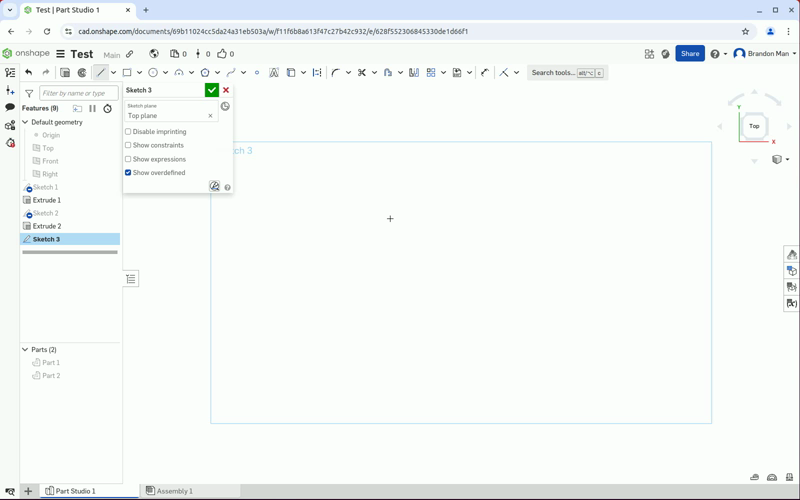
click(390, 218)
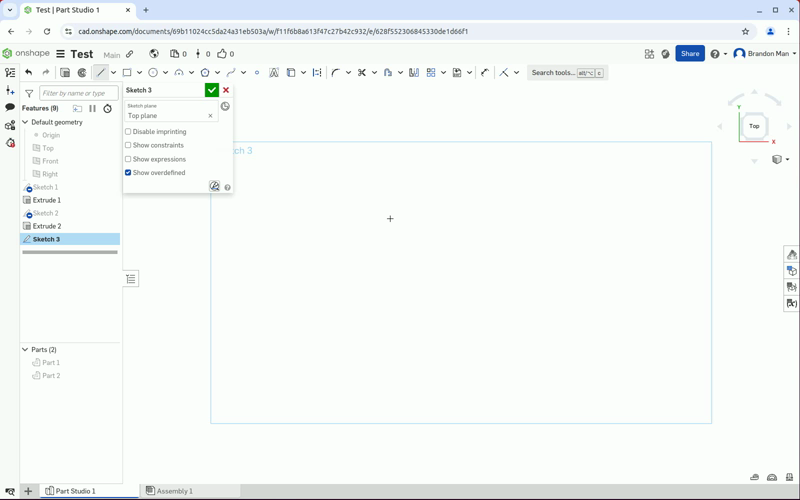
key_up(shift)
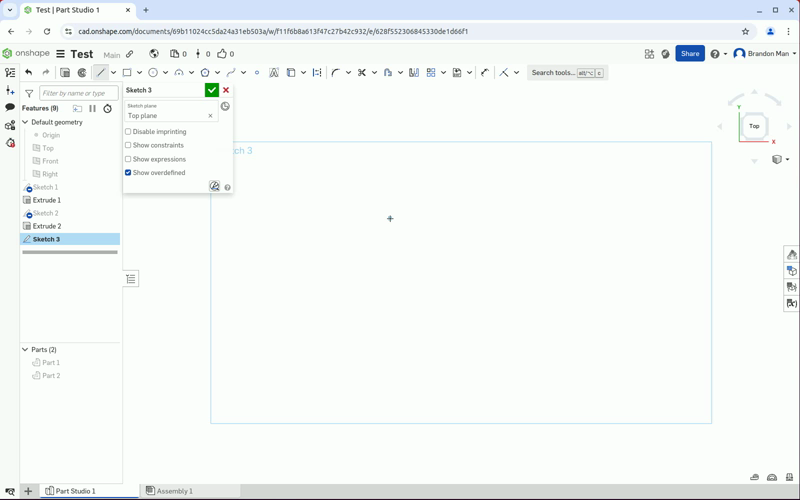
key_down(shift)
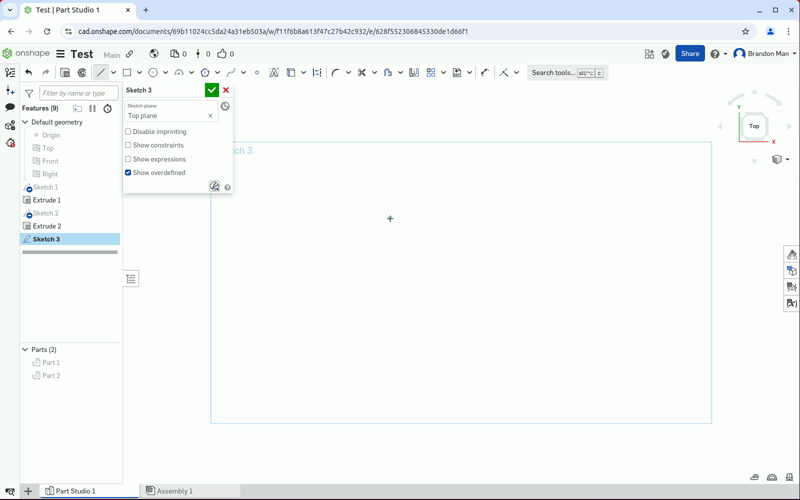
mouse_move(420, 218)
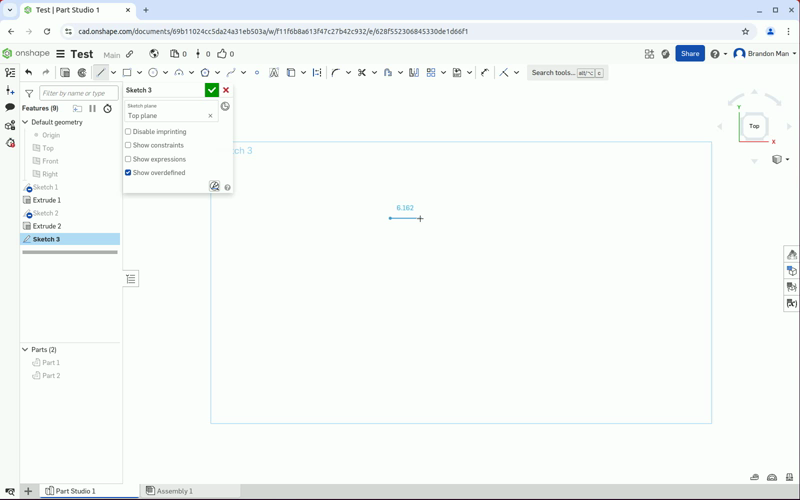
mouse_move(404, 218)
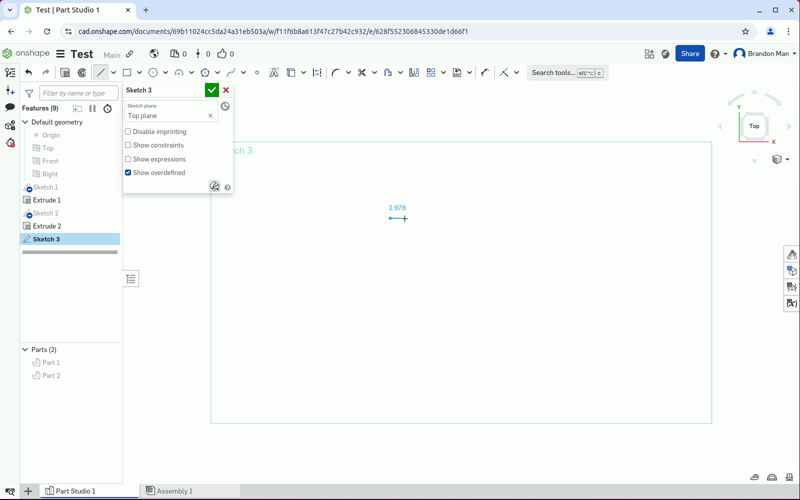
click(404, 218)
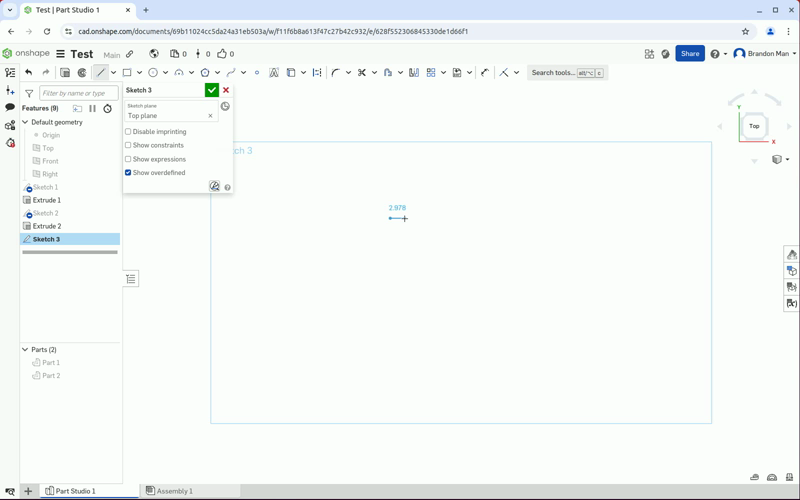
key_up(shift)
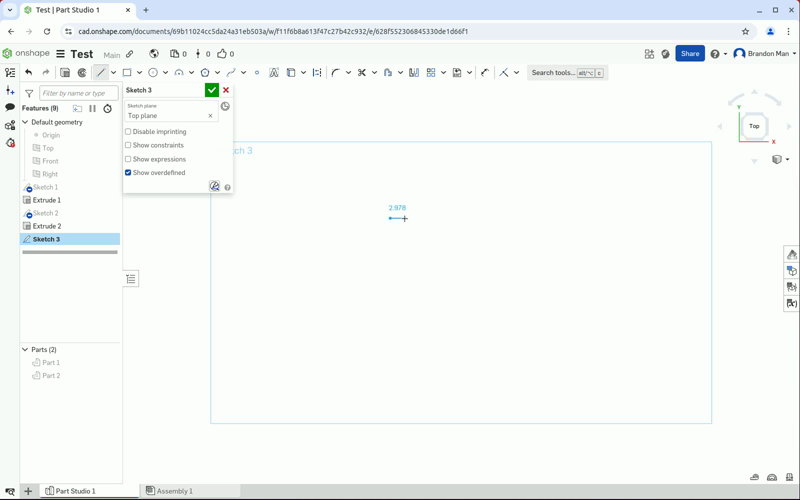
key_down(shift)
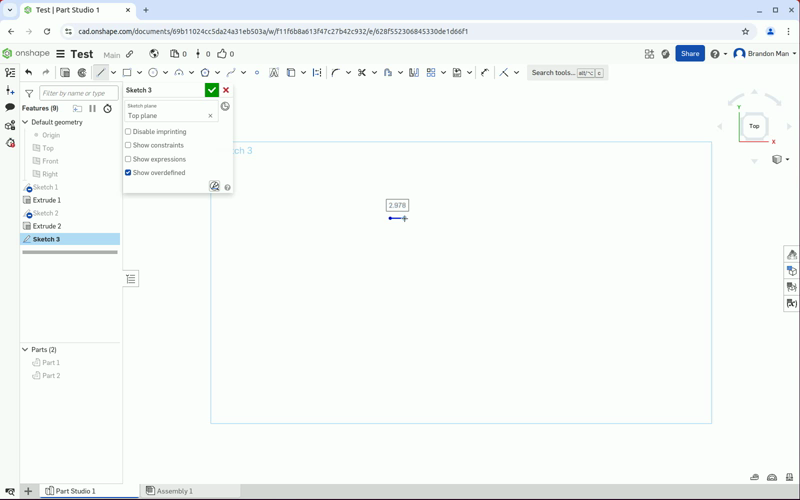
mouse_move(434, 218)
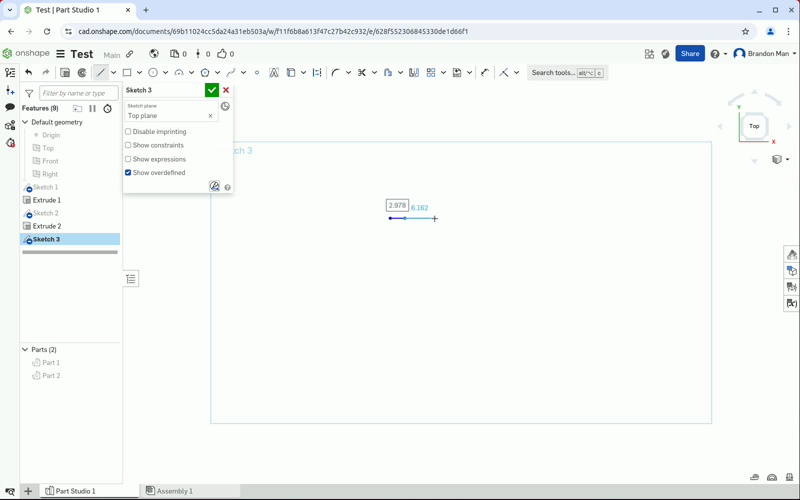
mouse_move(404, 195)
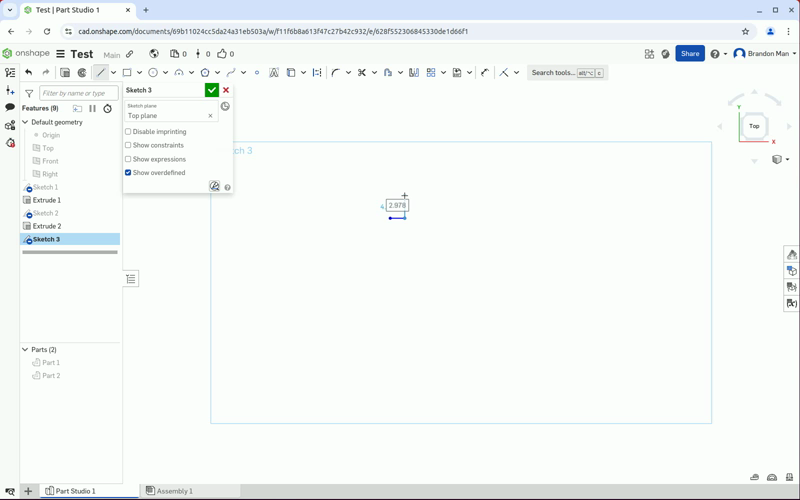
click(404, 195)
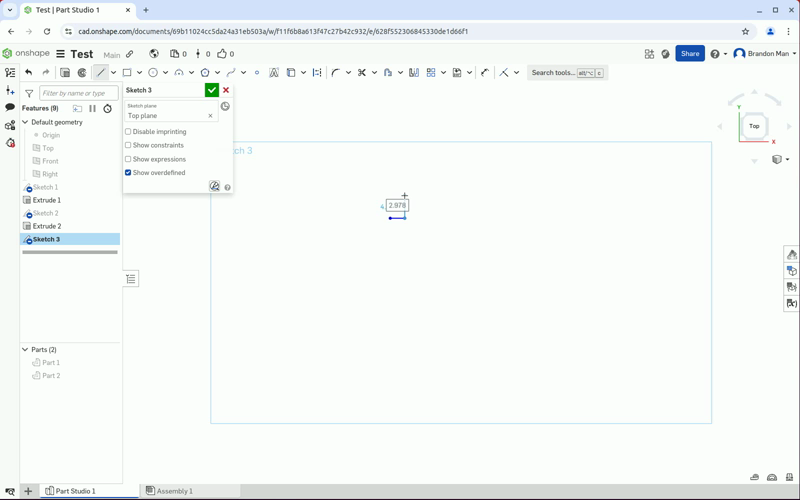
key_up(shift)
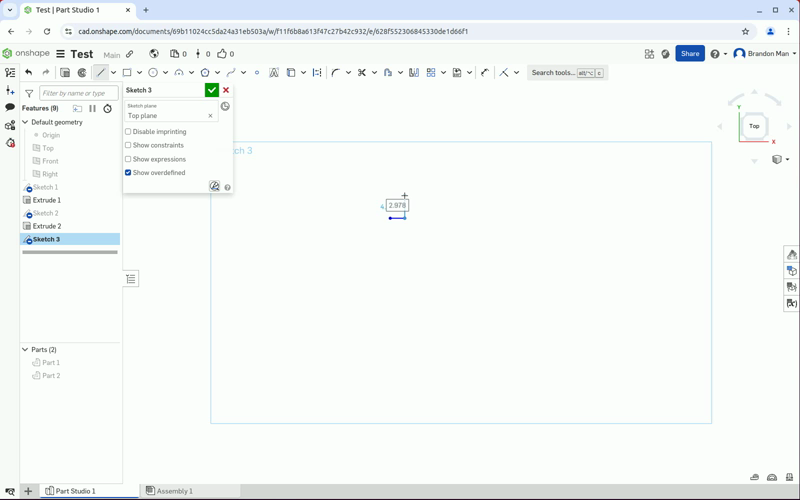
key_down(shift)
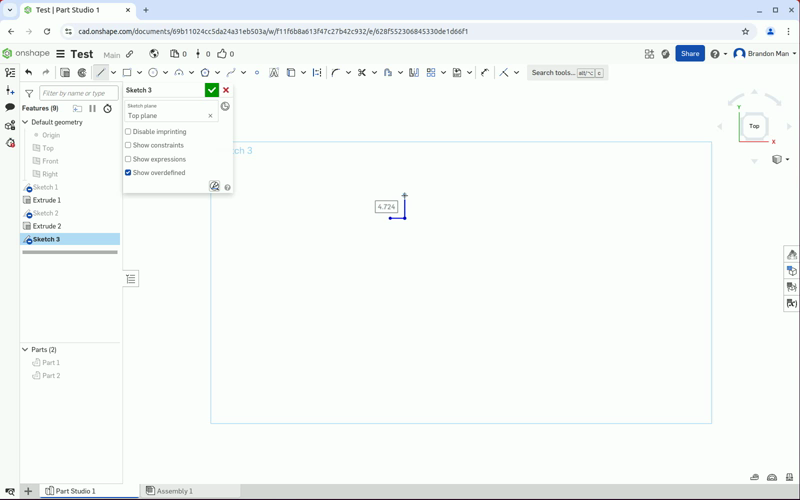
mouse_move(434, 195)
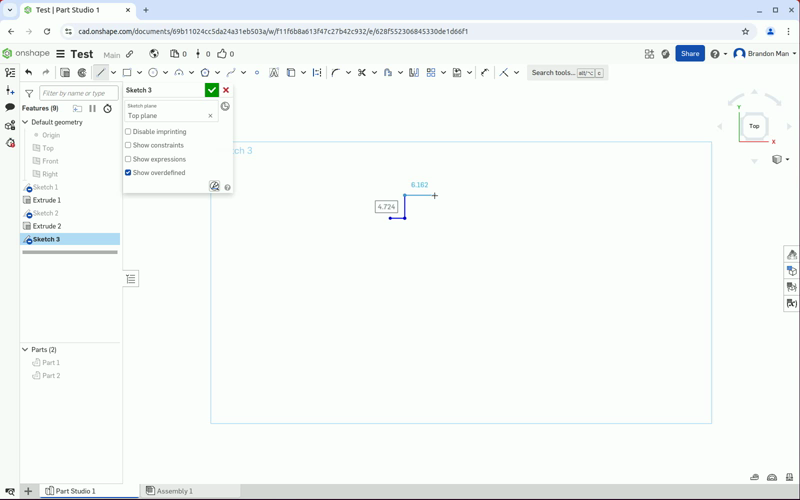
mouse_move(390, 195)
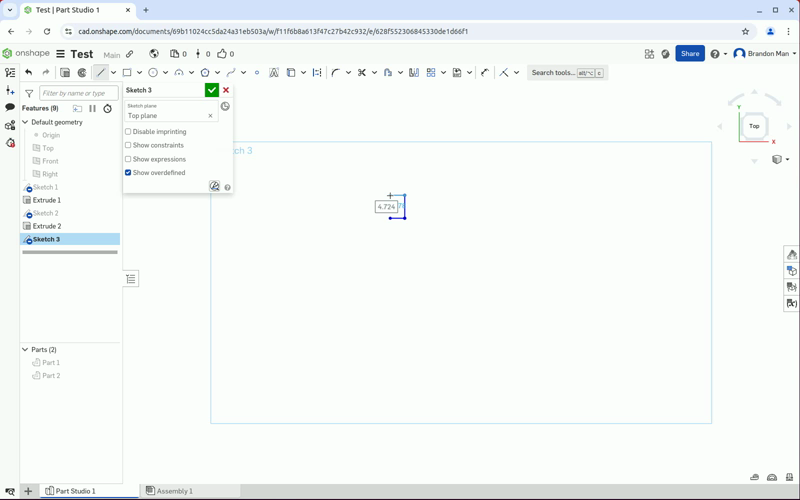
click(390, 195)
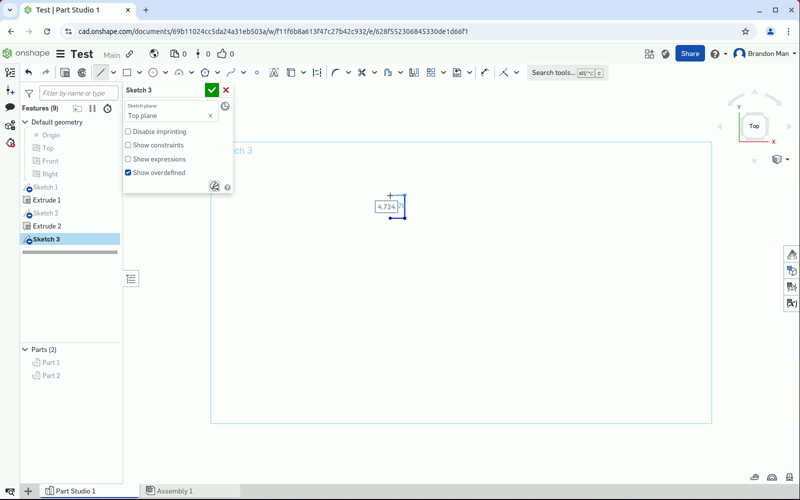
key_up(shift)
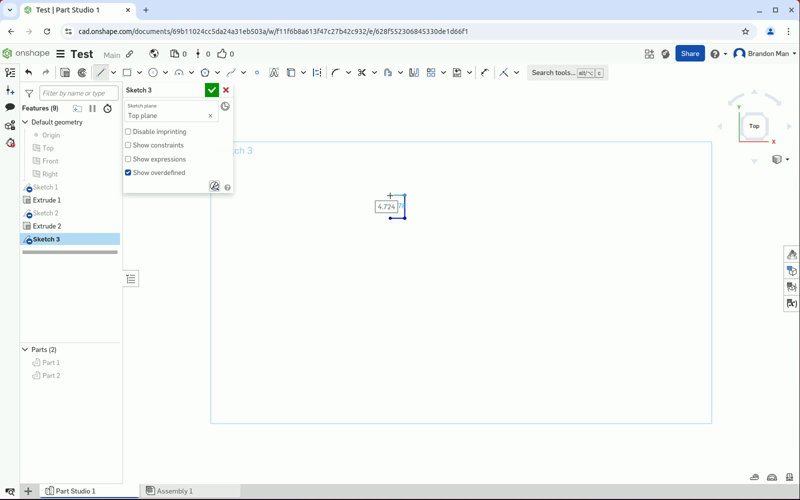
mouse_move(420, 195)
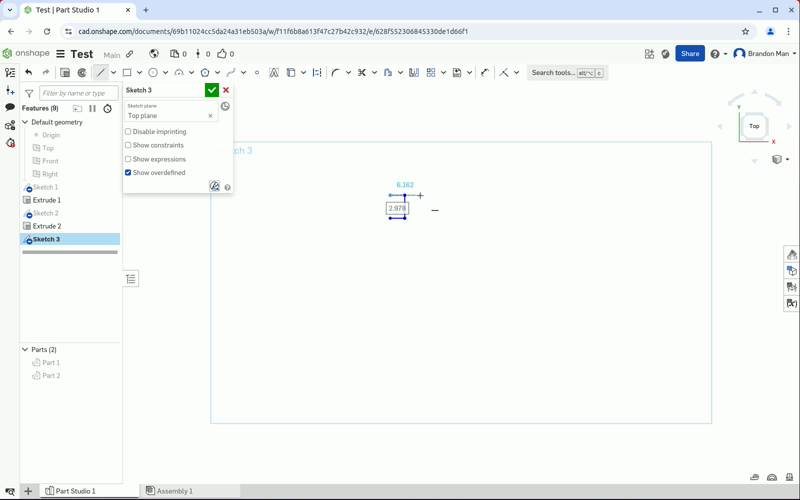
key_down(shift)
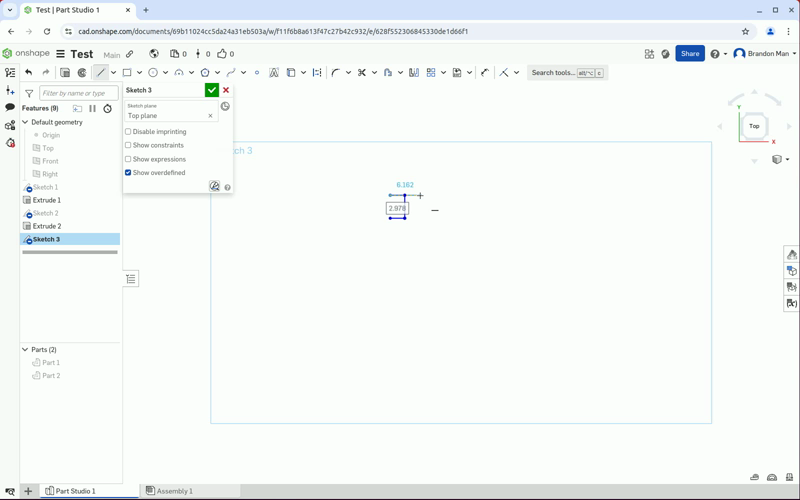
mouse_move(390, 218)
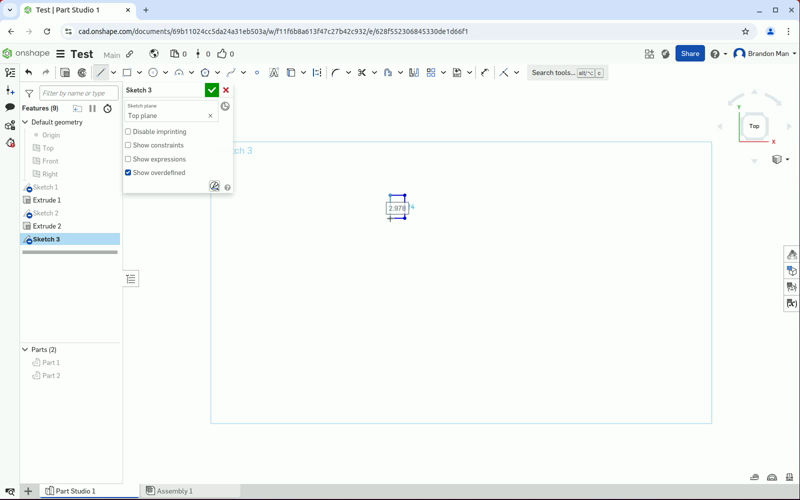
key_up(shift)
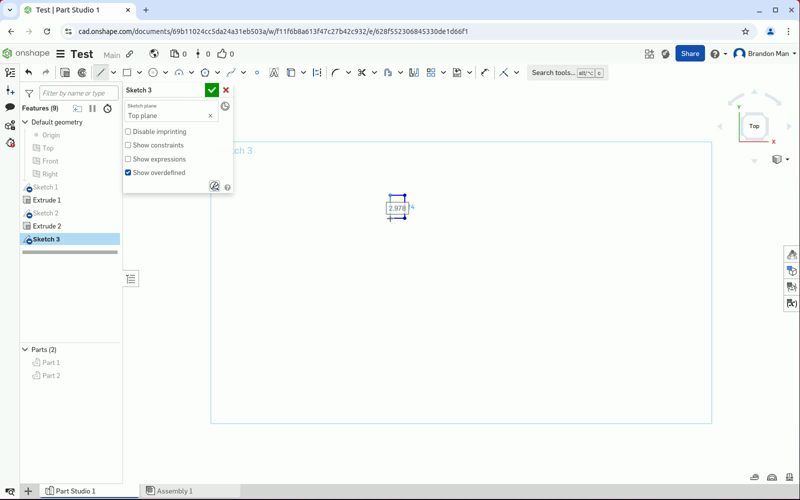
click(390, 218)
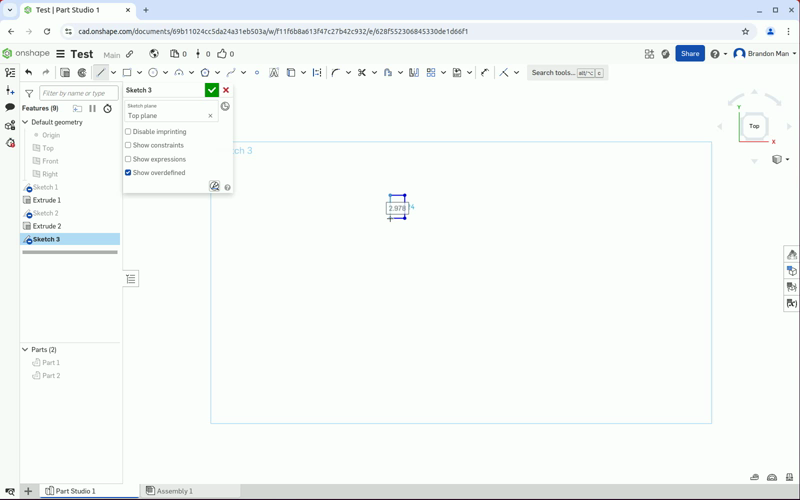
key(esc)
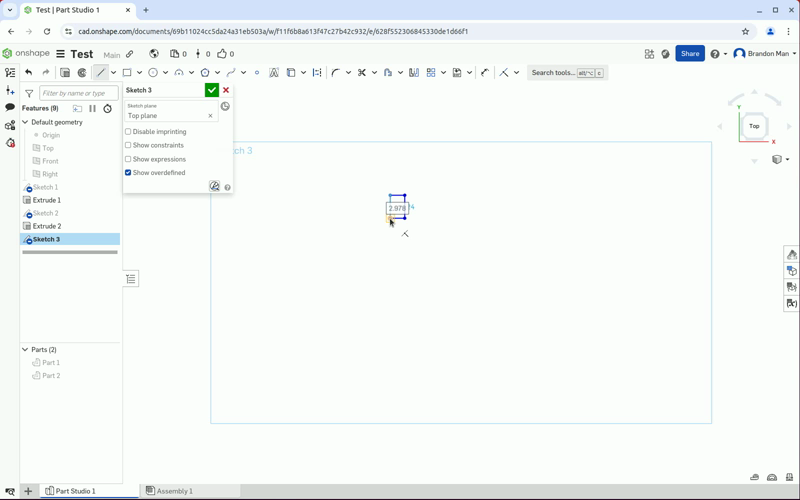
mouse_move(391, 209)
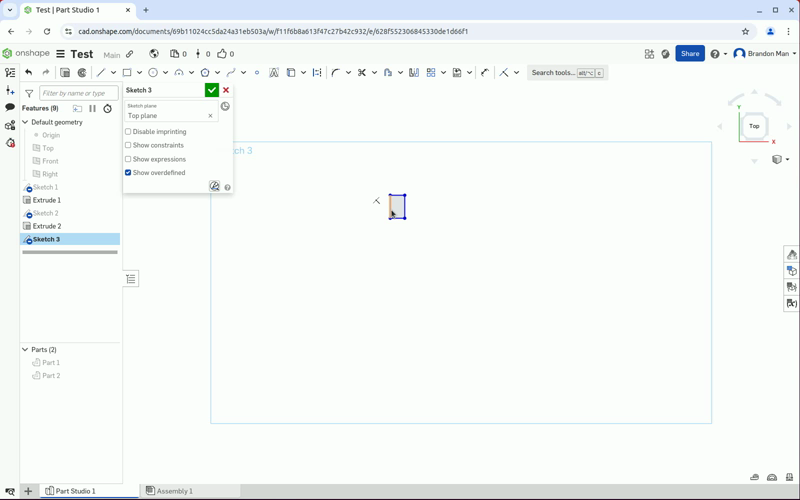
scroll(6)
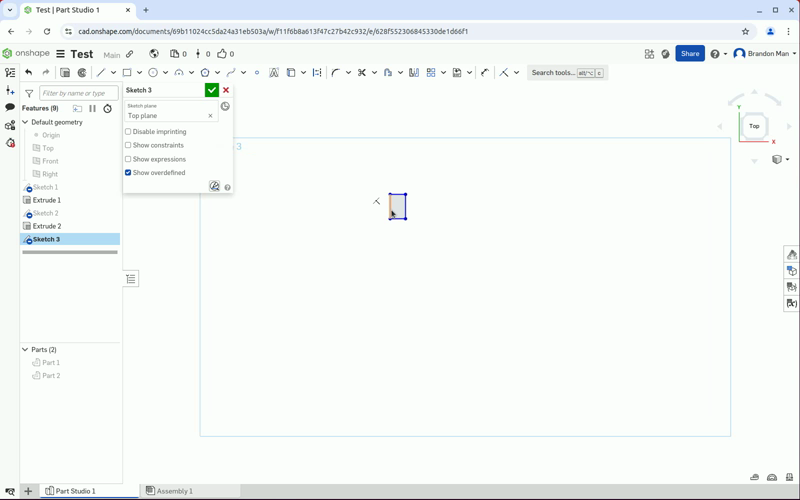
scroll(6)
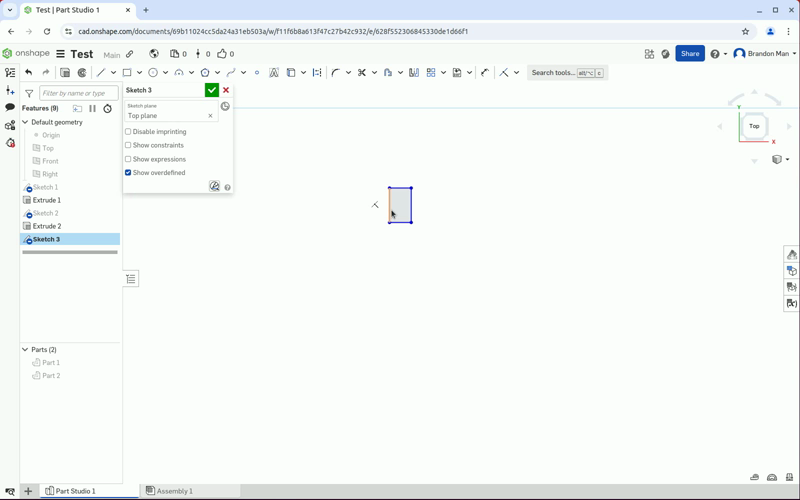
scroll(6)
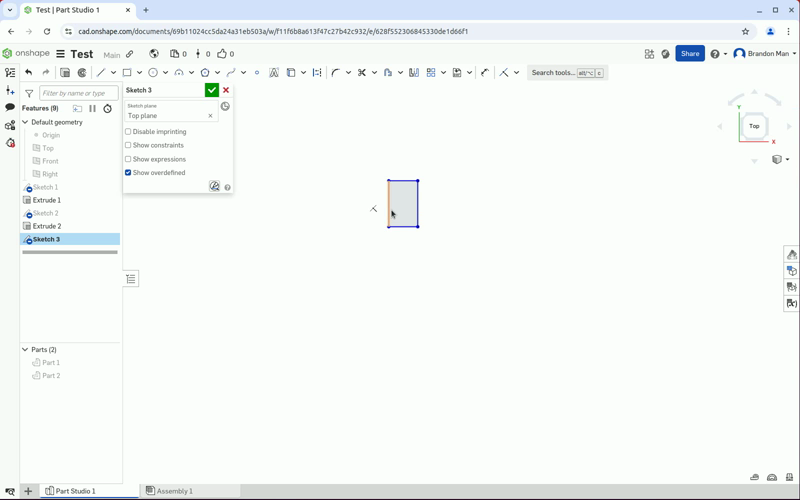
scroll(6)
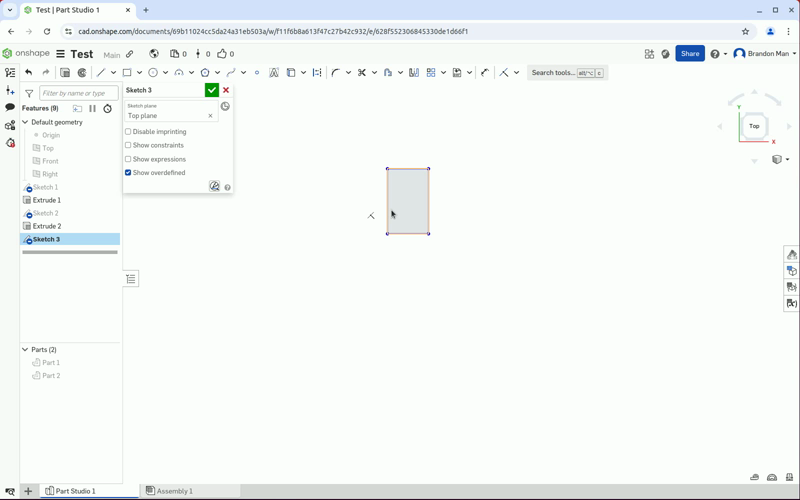
scroll(6)
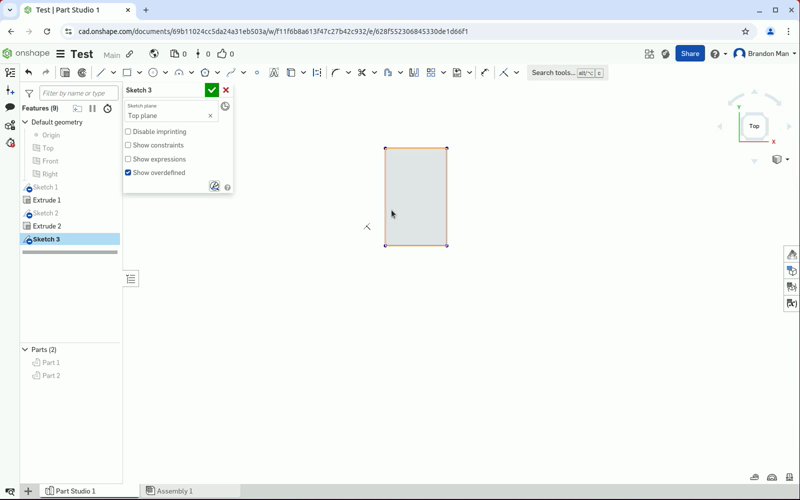
scroll(6)
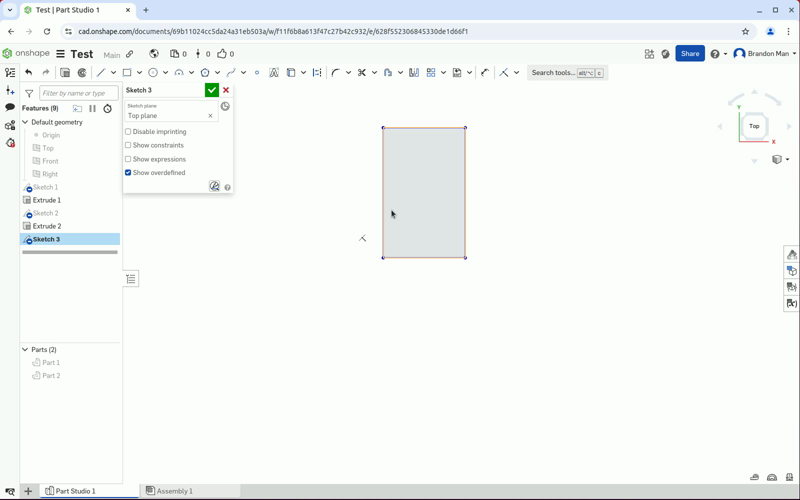
scroll(6)
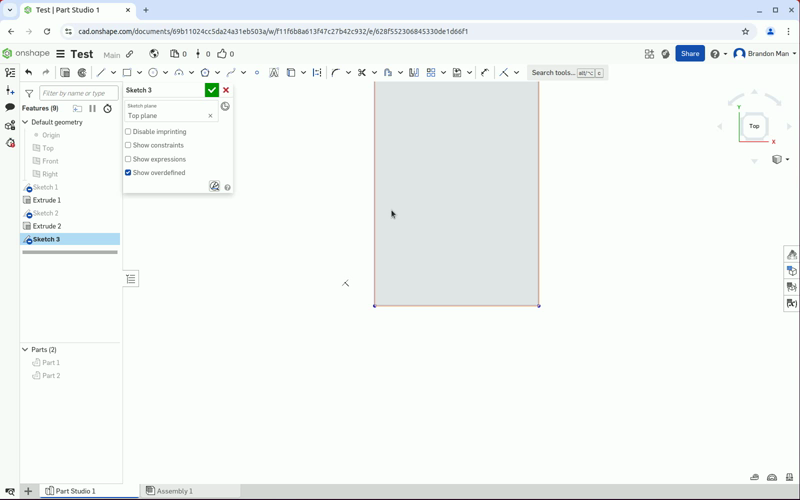
click(391, 209)
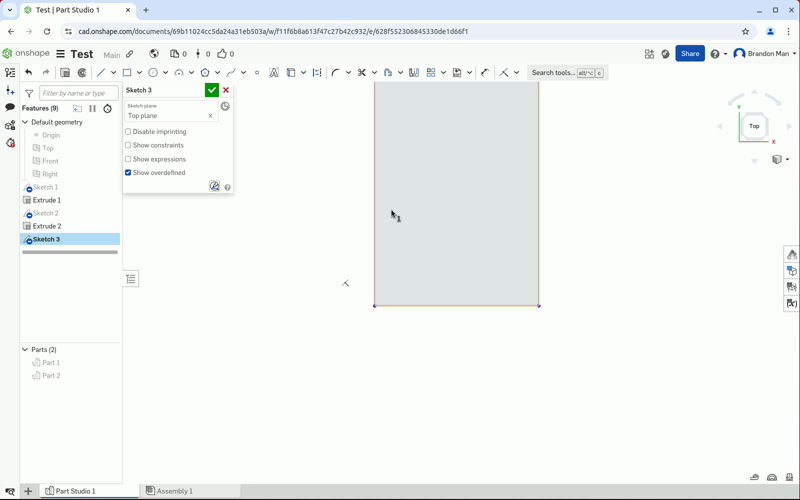
scroll(-6)
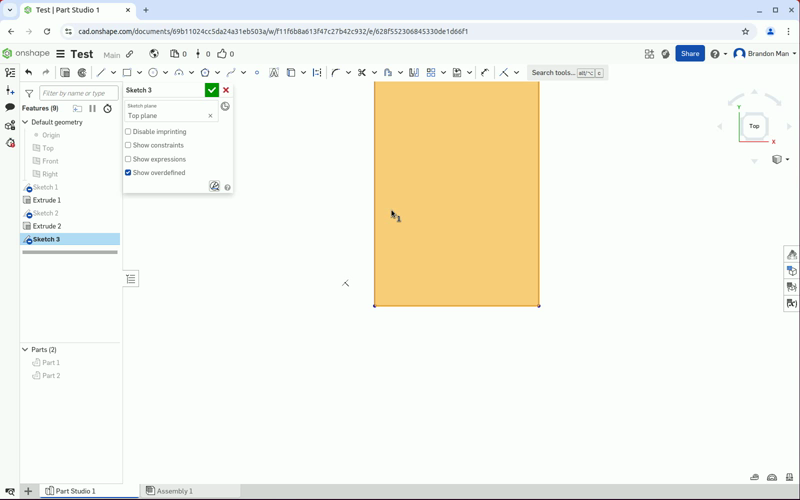
scroll(-6)
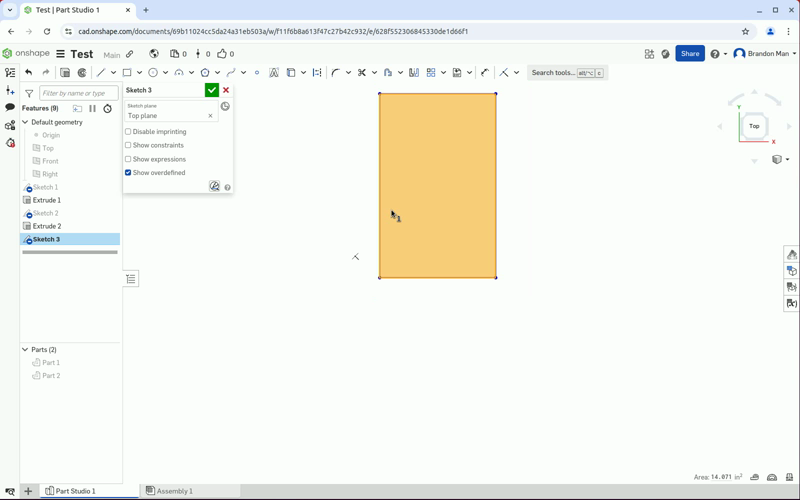
scroll(-6)
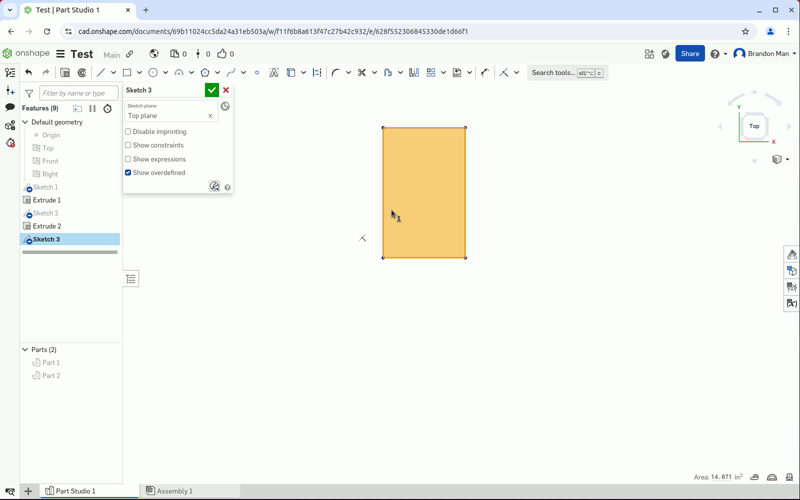
scroll(-6)
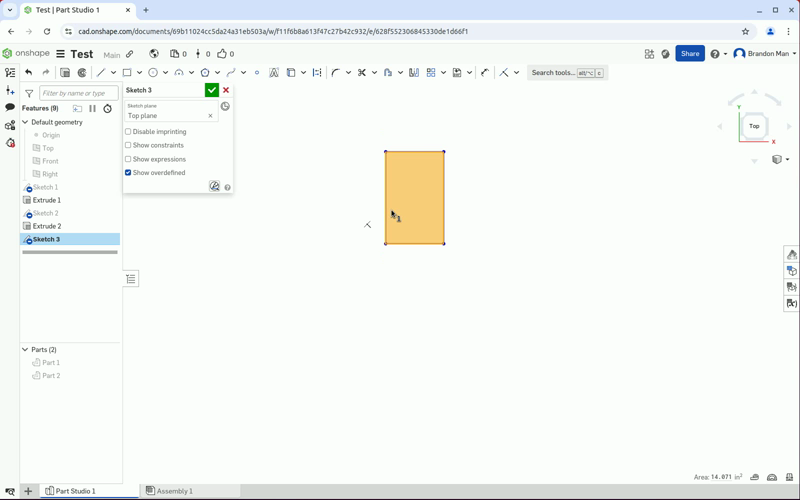
scroll(-6)
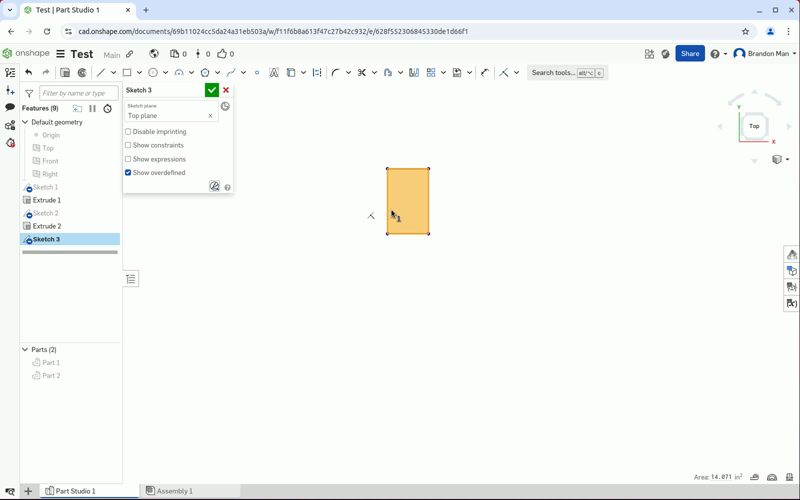
scroll(-6)
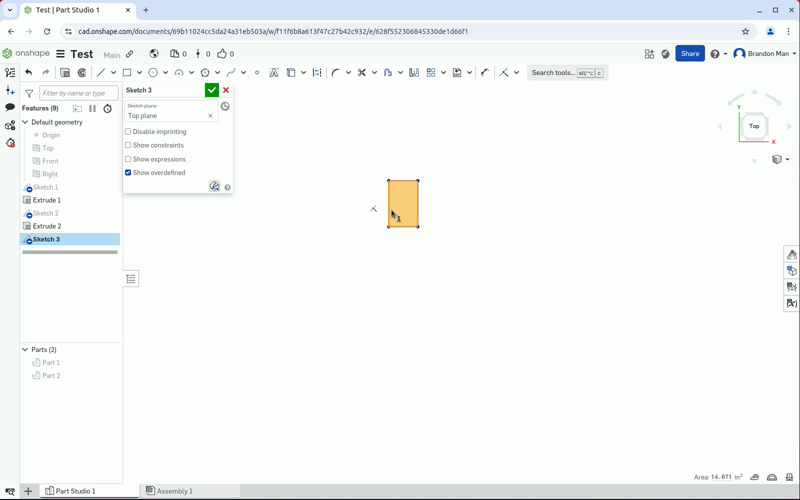
scroll(-6)
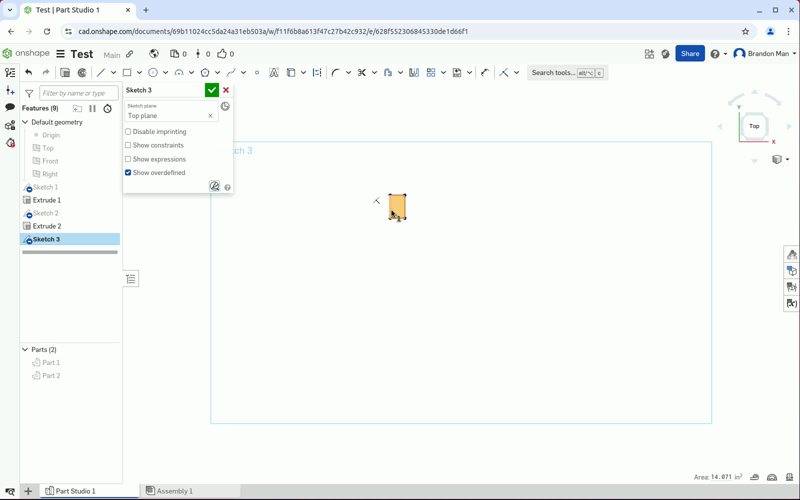
mouse_move(73, 352)
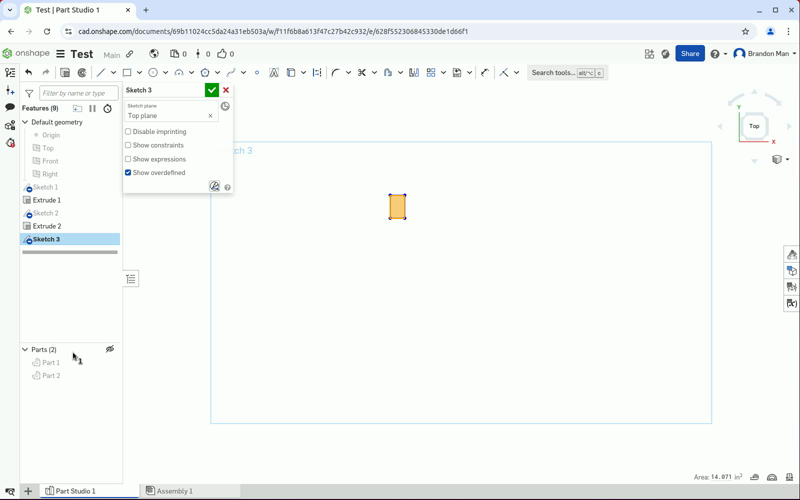
key(shift+y)
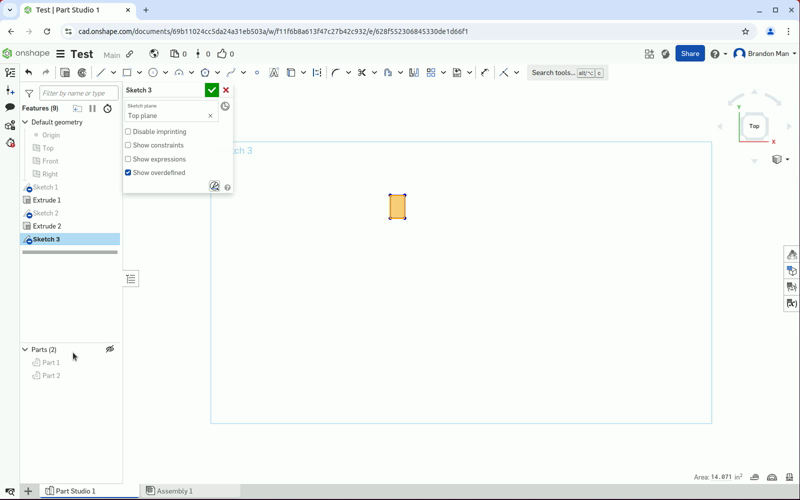
key(shift+e)
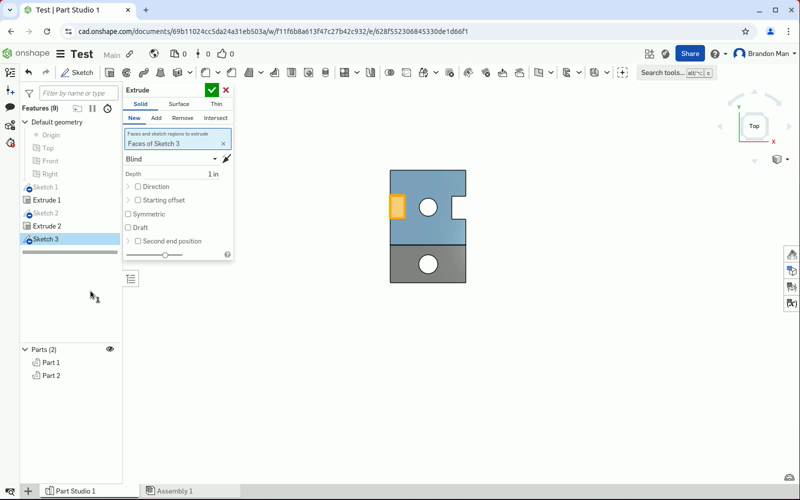
mouse_move(143, 106)
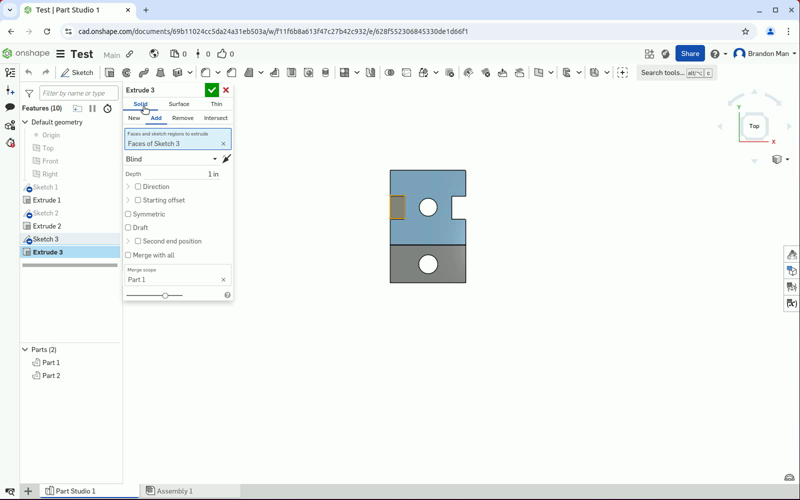
click(143, 106)
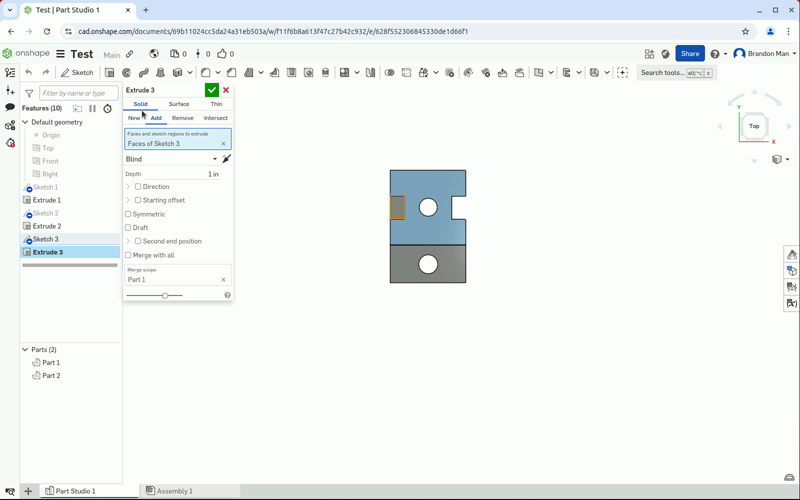
mouse_move(137, 120)
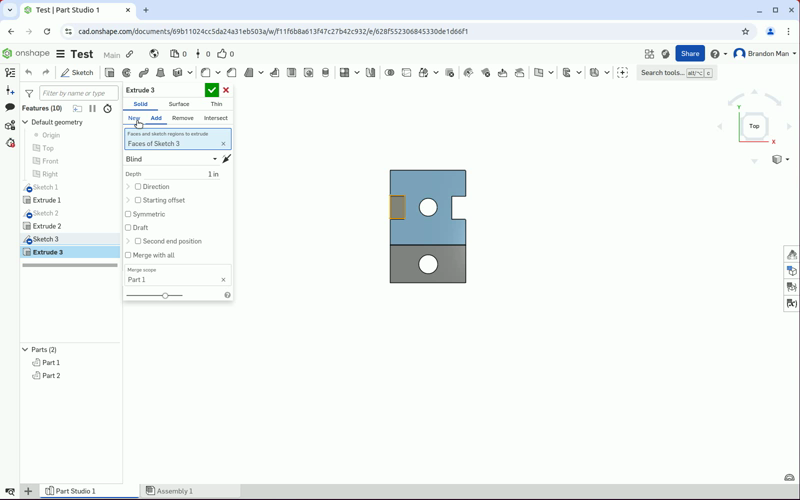
click(137, 120)
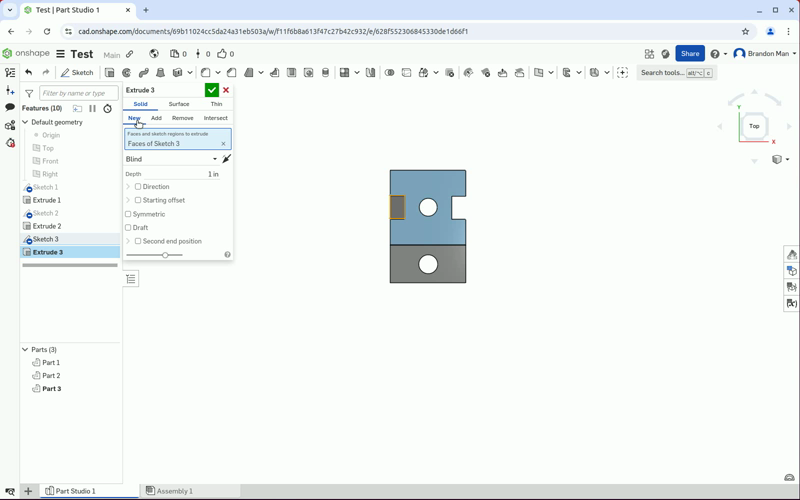
key(tab, 4)
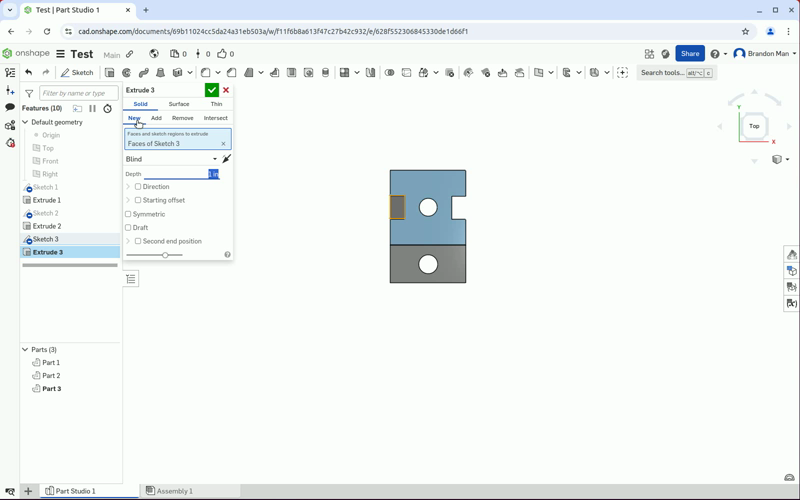
text(7.703)
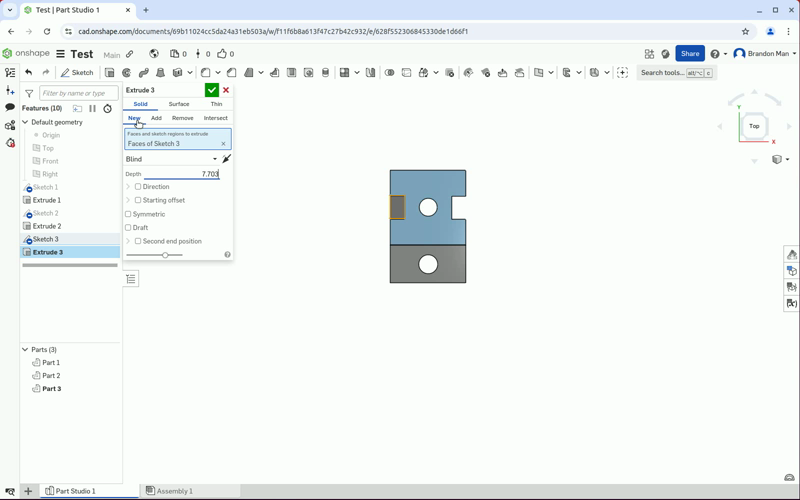
key(enter)
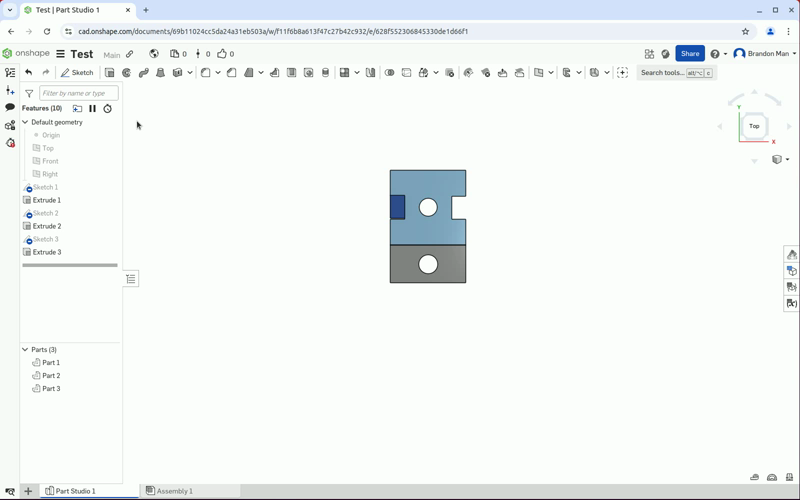
key(shift+h)
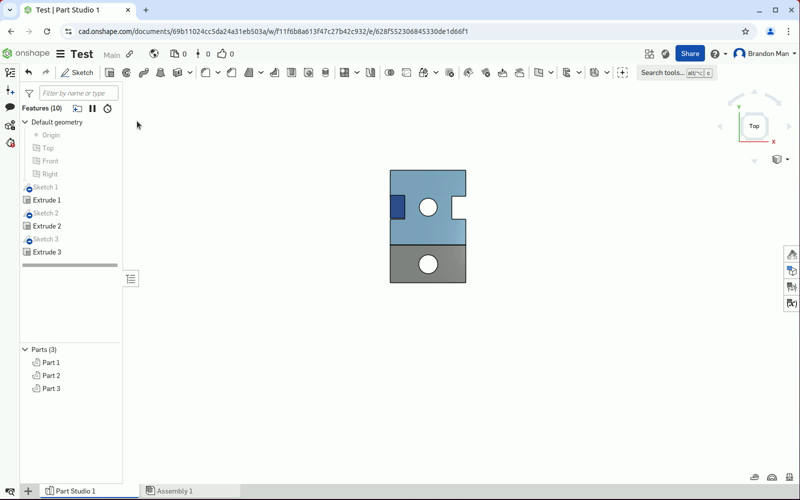
key(shift+h)
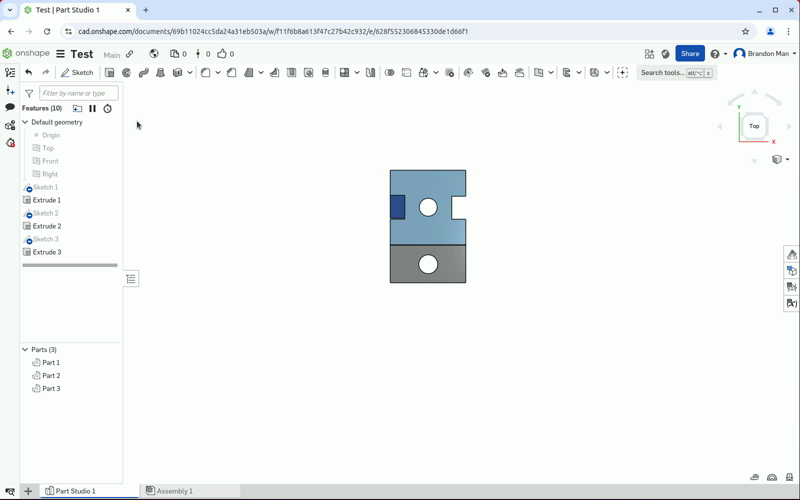
mouse_move(73, 189)
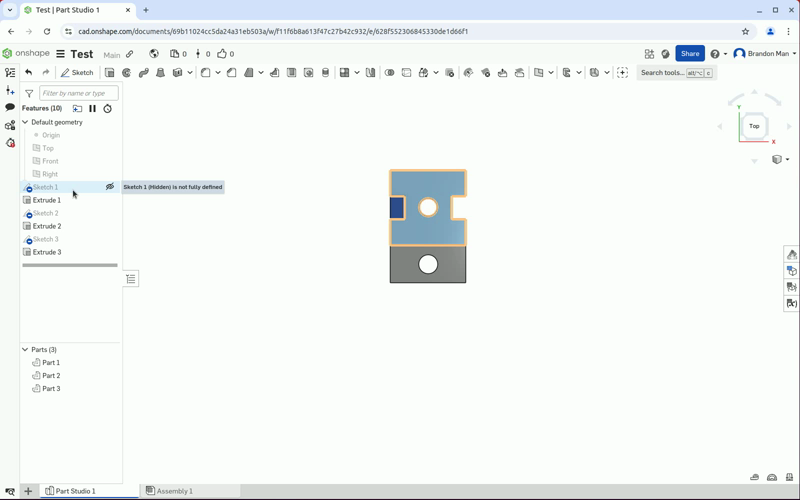
click(73, 189)
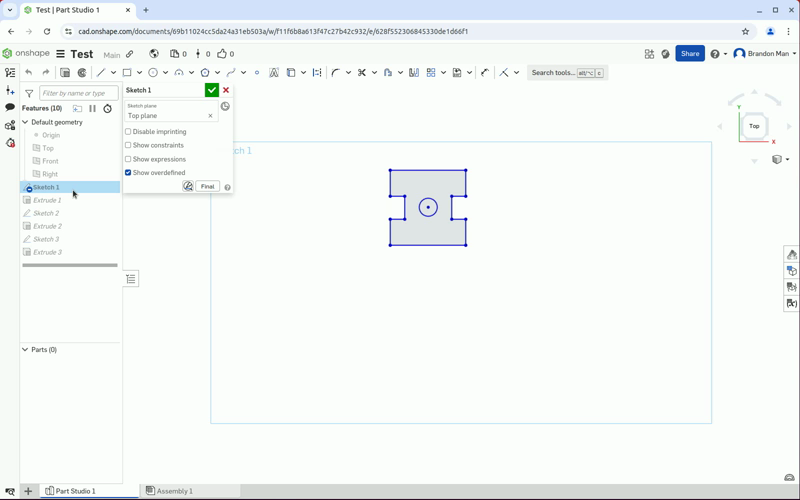
mouse_move(229, 92)
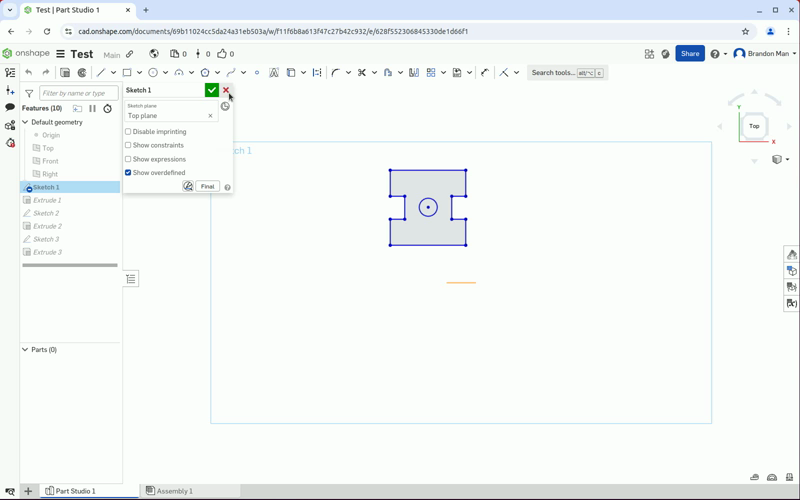
click(229, 92)
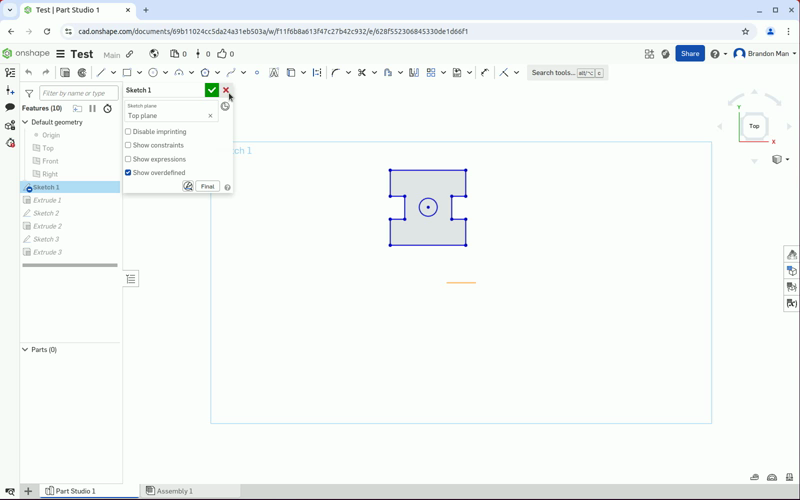
key(shift+s)
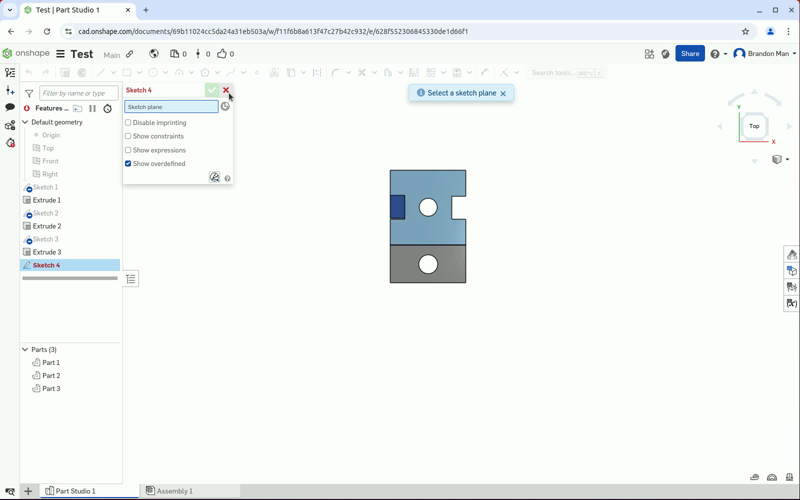
mouse_move(73, 150)
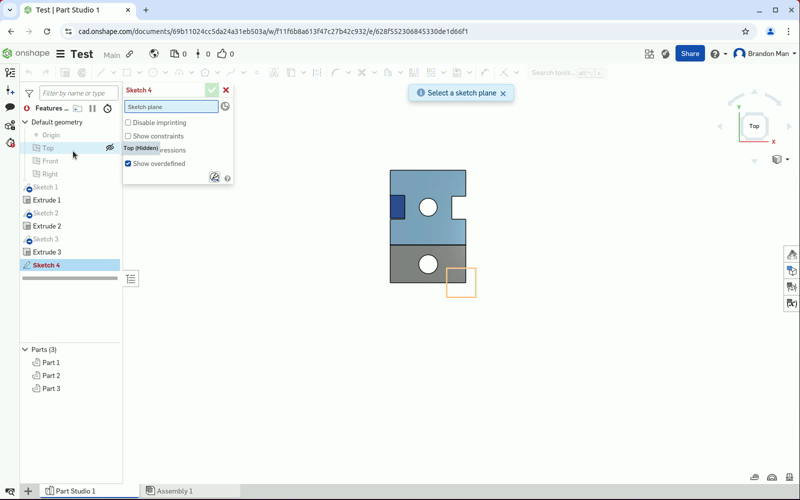
click(73, 150)
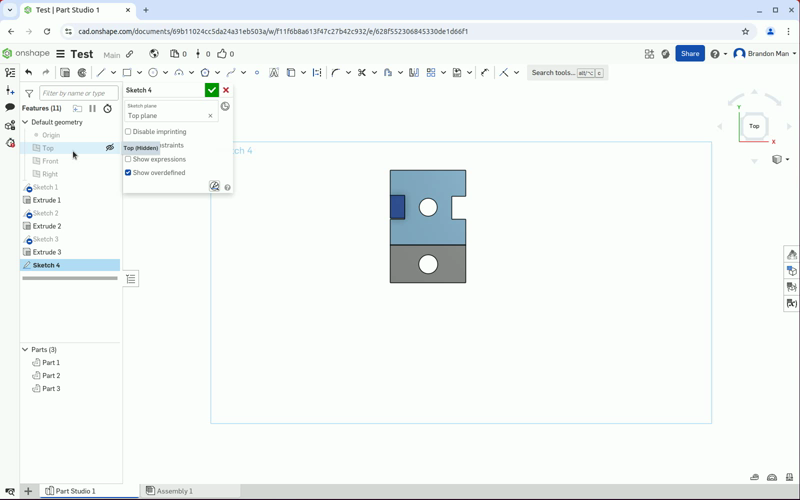
mouse_move(73, 352)
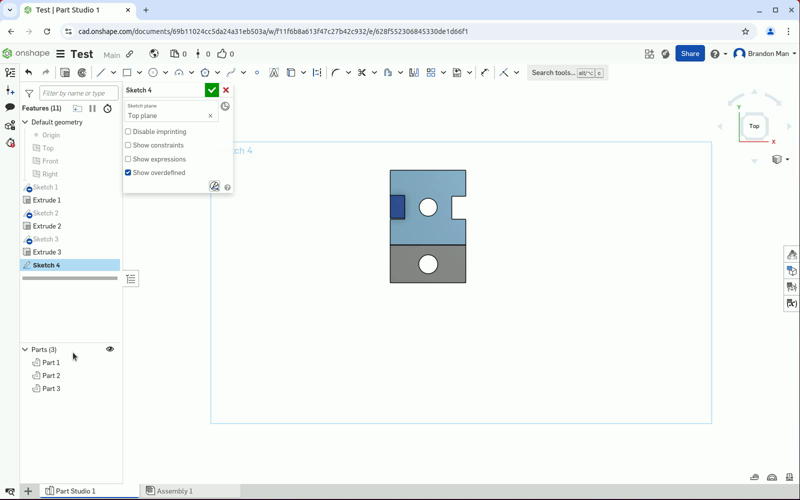
key(y)
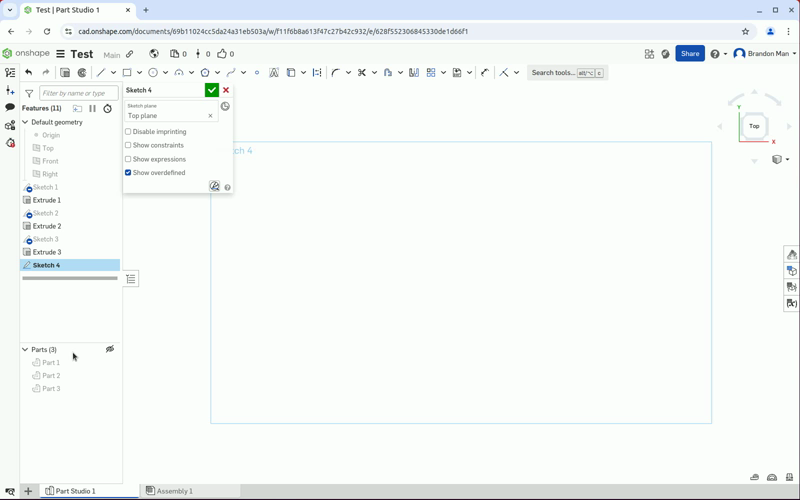
key(l)
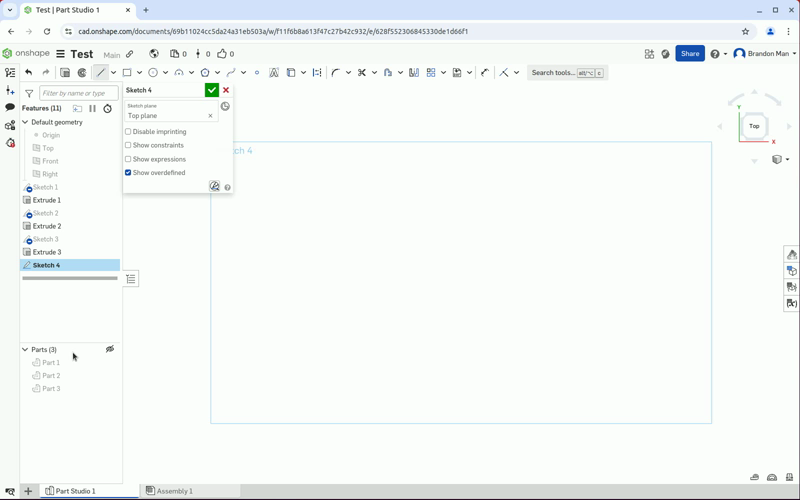
key_down(shift)
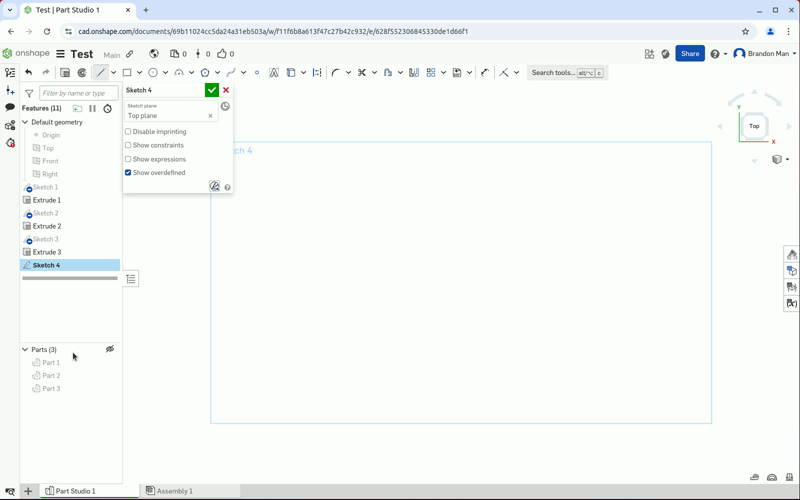
mouse_move(451, 218)
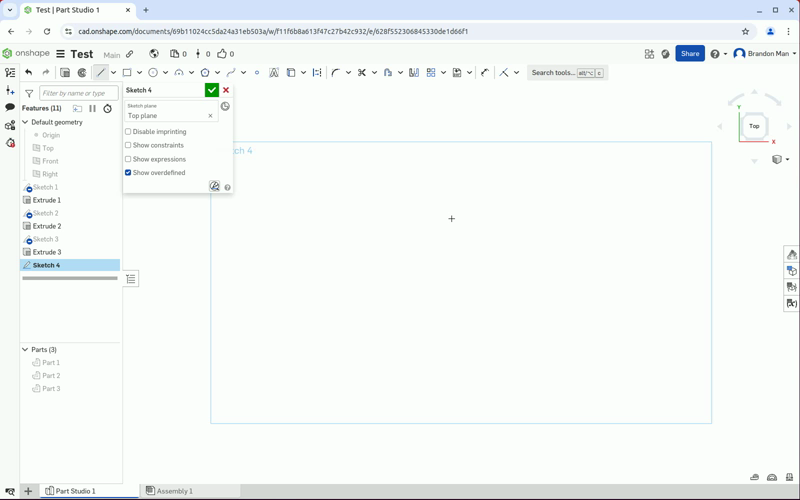
click(451, 218)
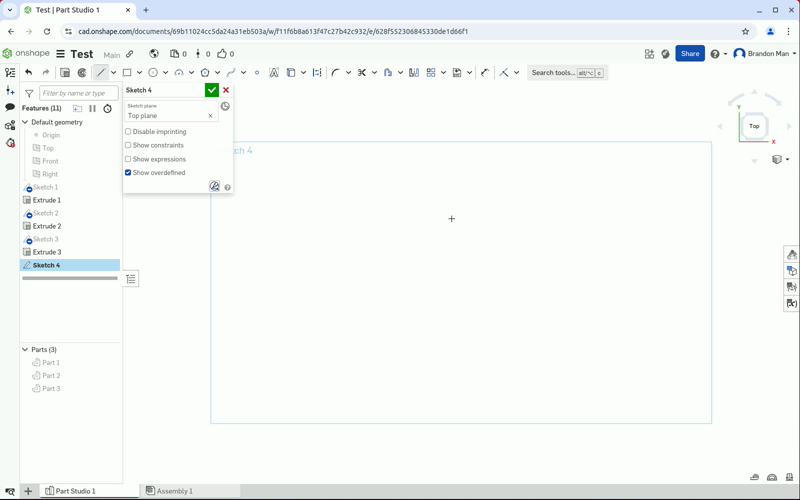
key_up(shift)
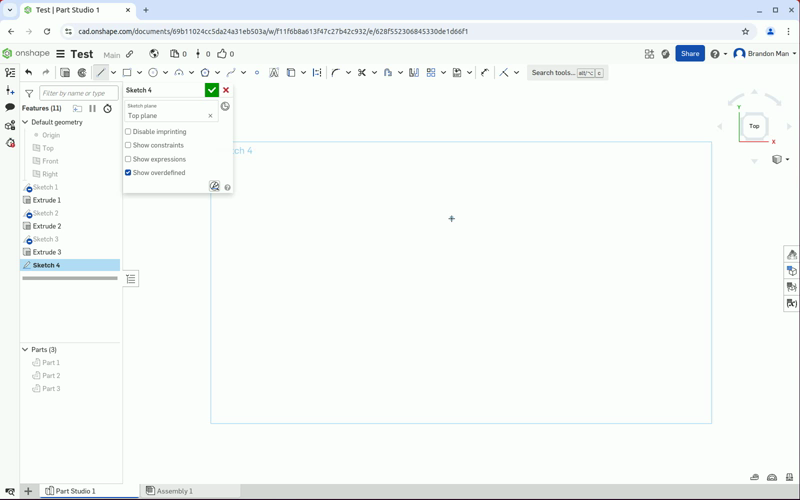
key_down(shift)
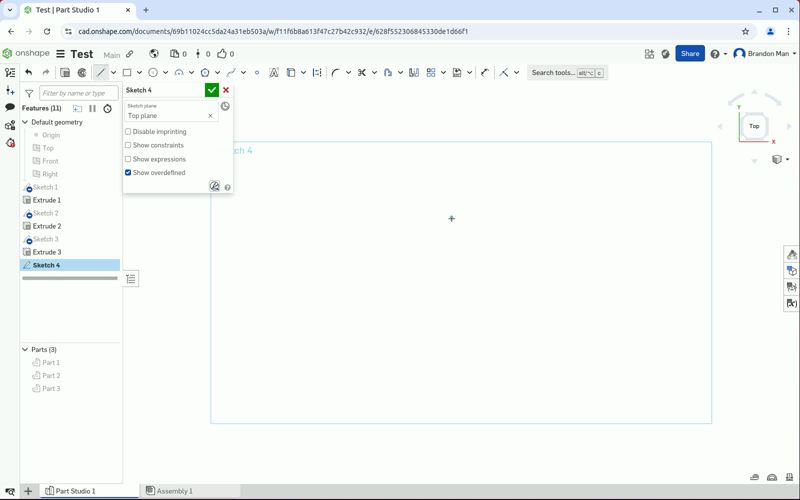
mouse_move(481, 218)
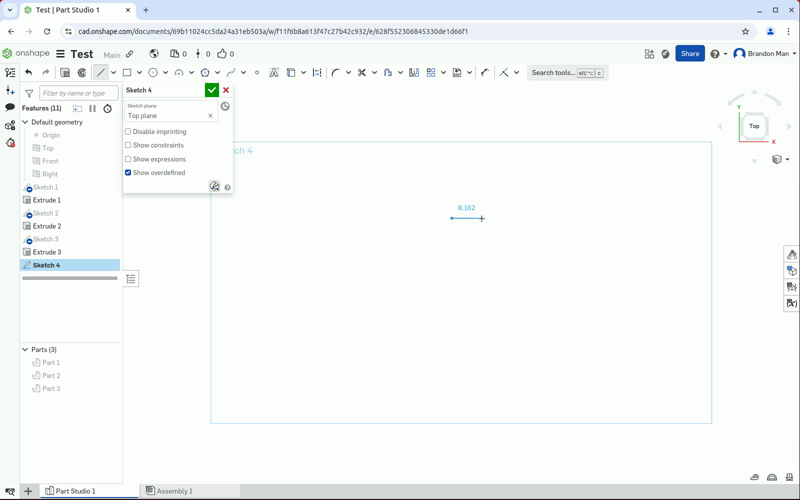
mouse_move(466, 218)
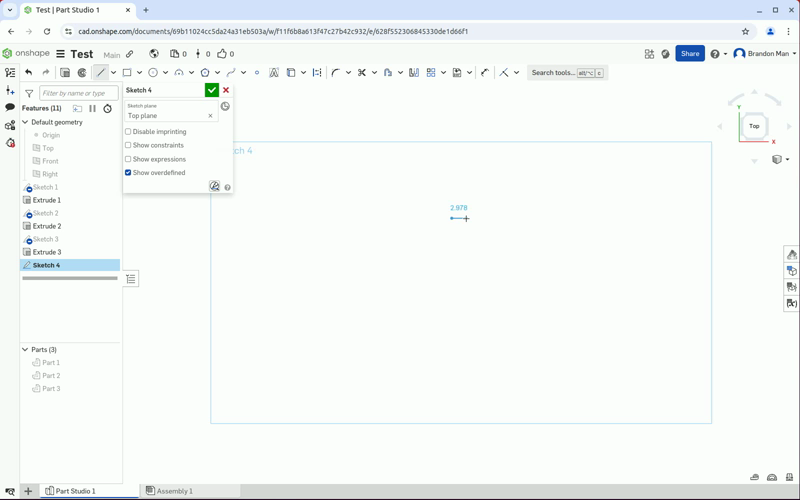
click(466, 218)
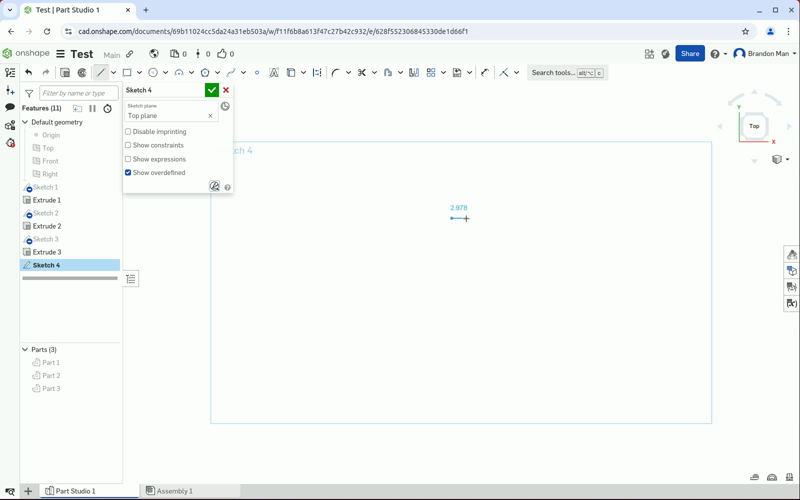
key_up(shift)
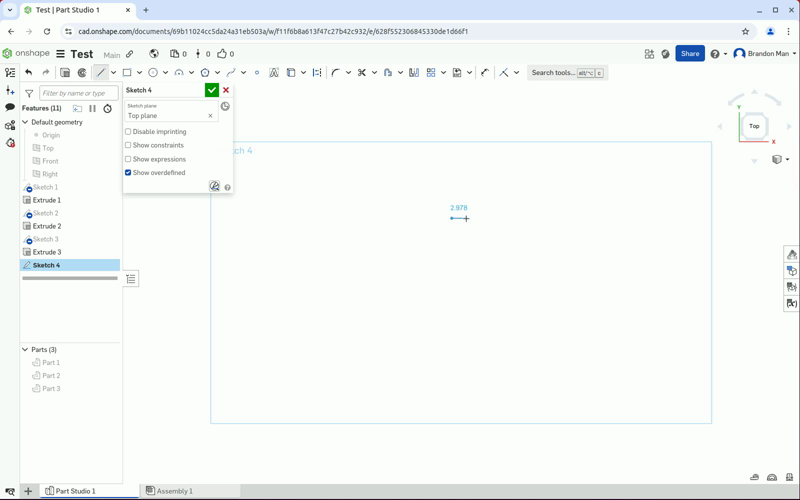
key_down(shift)
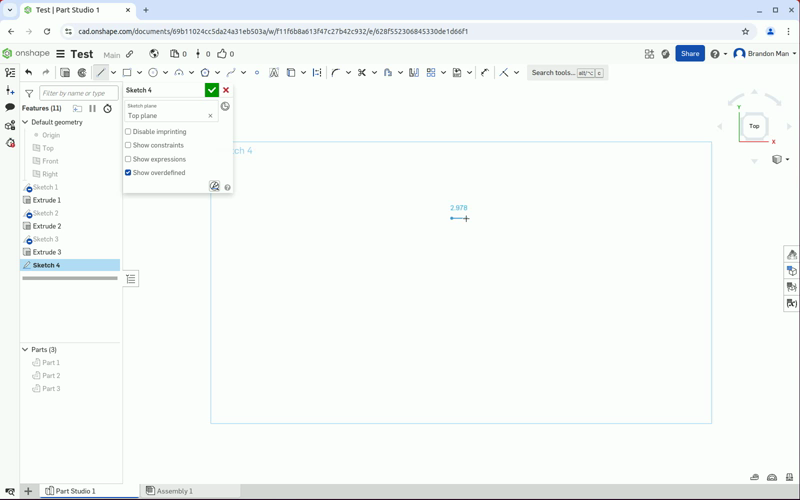
mouse_move(496, 218)
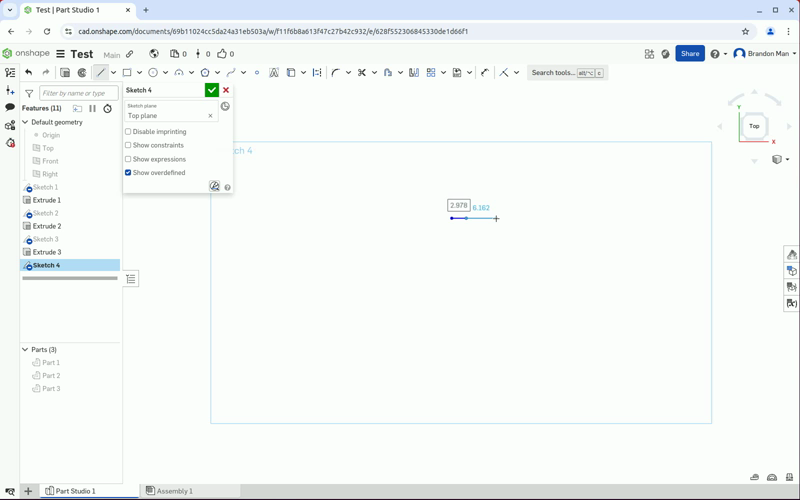
mouse_move(466, 195)
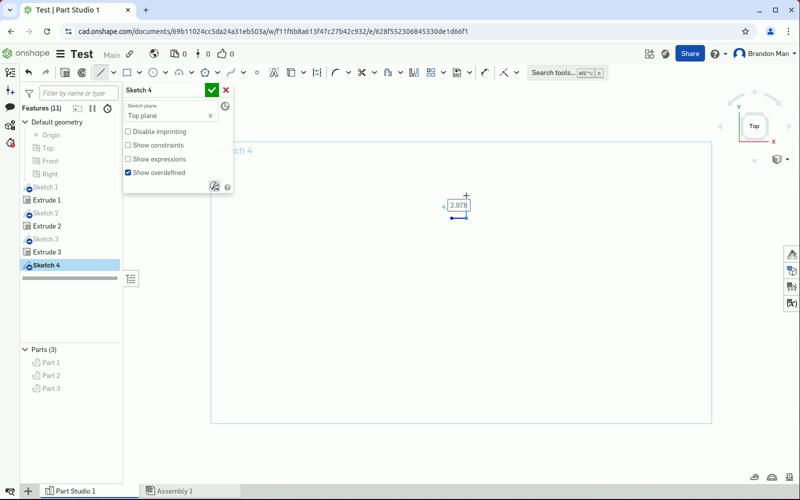
click(466, 195)
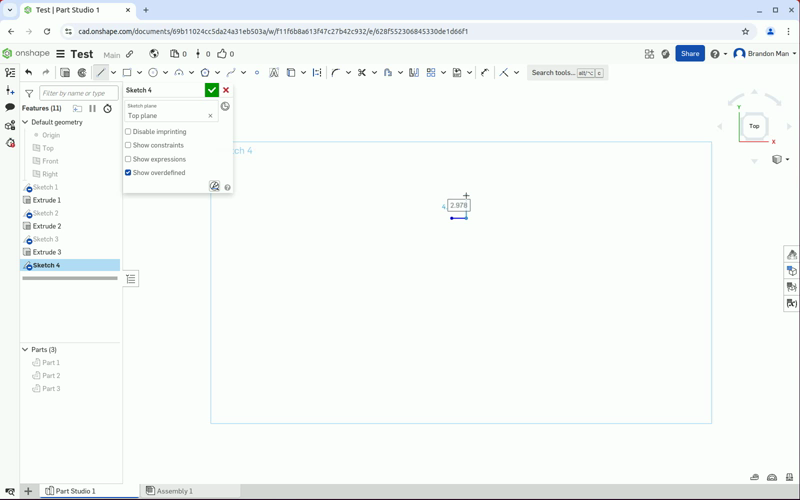
key_up(shift)
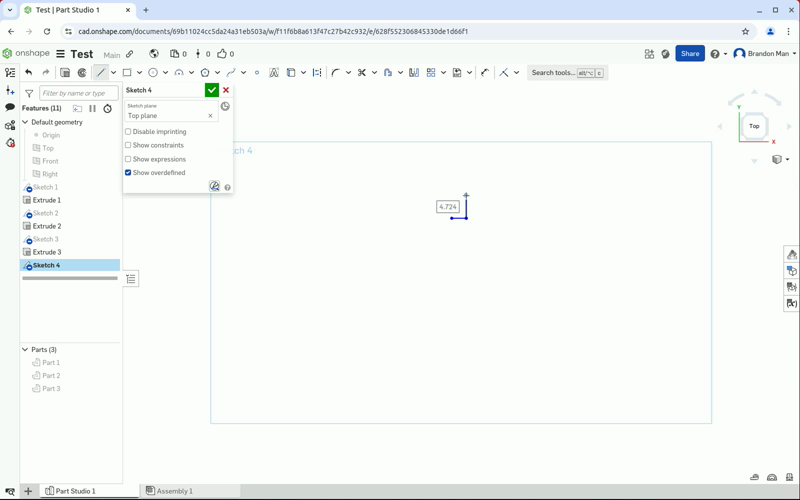
key_down(shift)
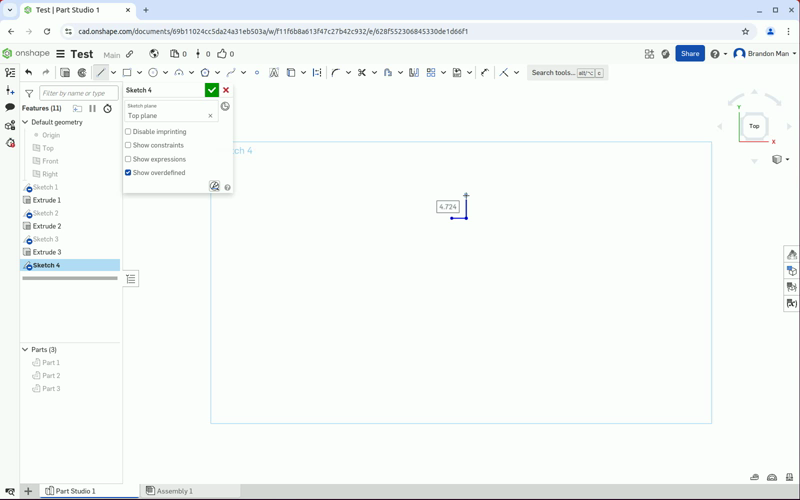
mouse_move(496, 195)
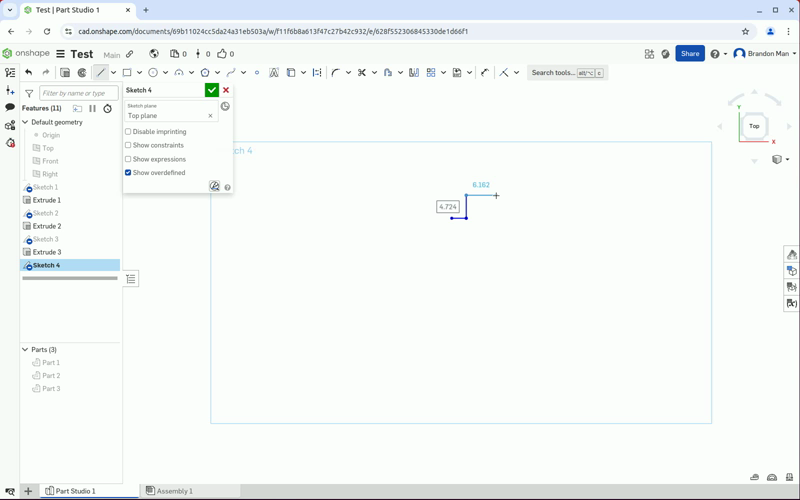
mouse_move(451, 195)
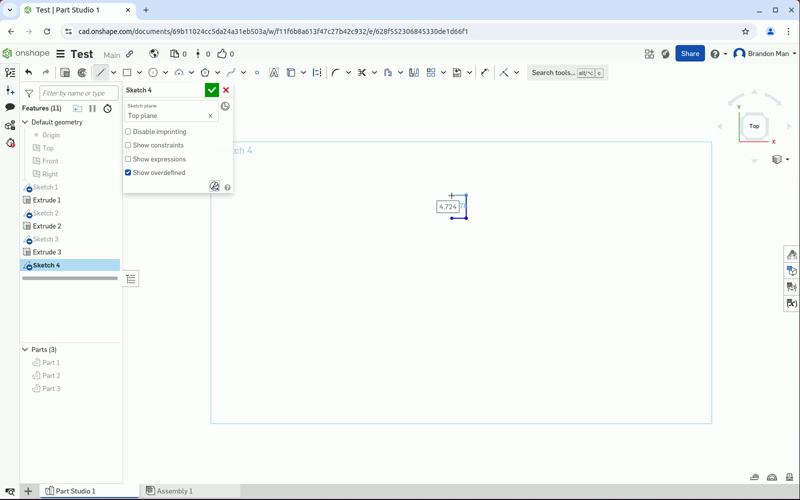
click(451, 195)
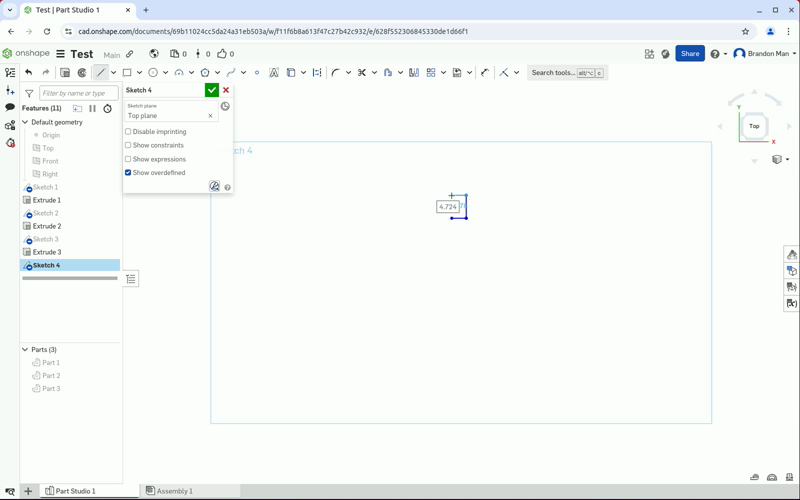
key_up(shift)
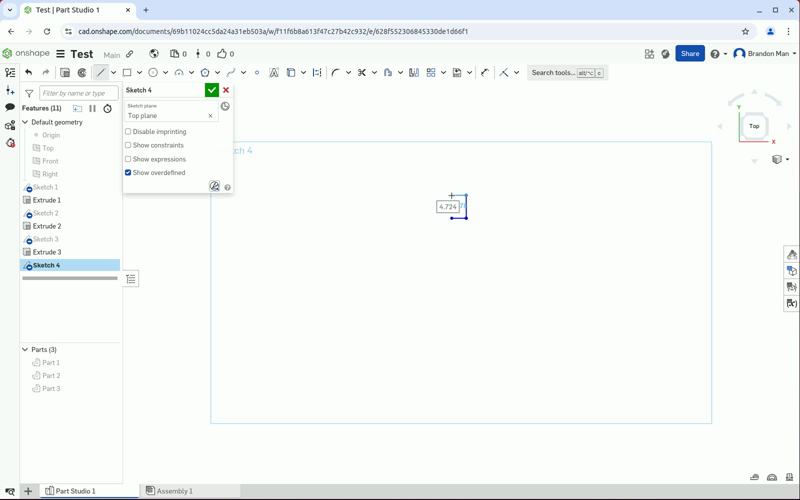
mouse_move(481, 195)
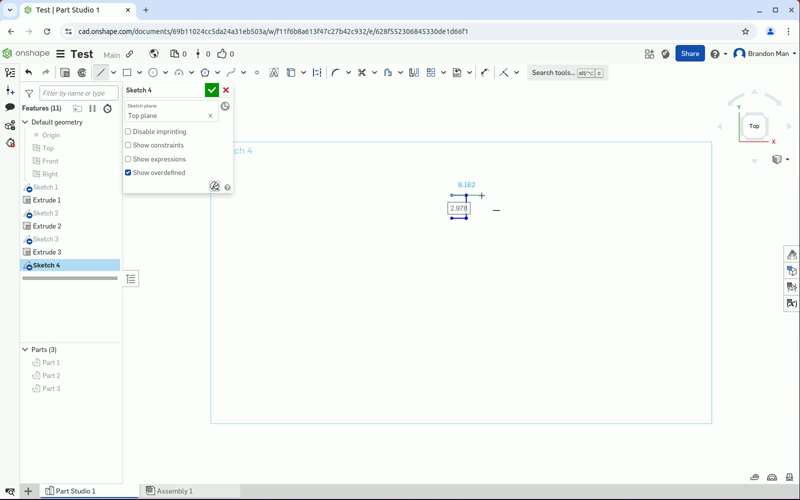
key_down(shift)
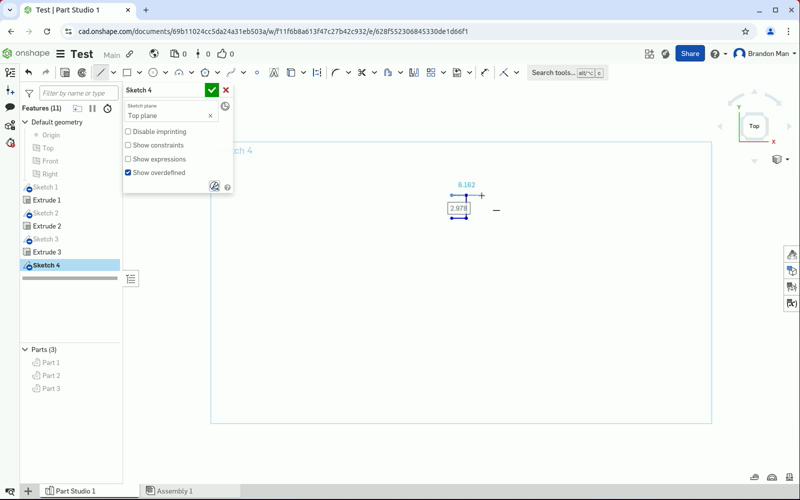
mouse_move(451, 218)
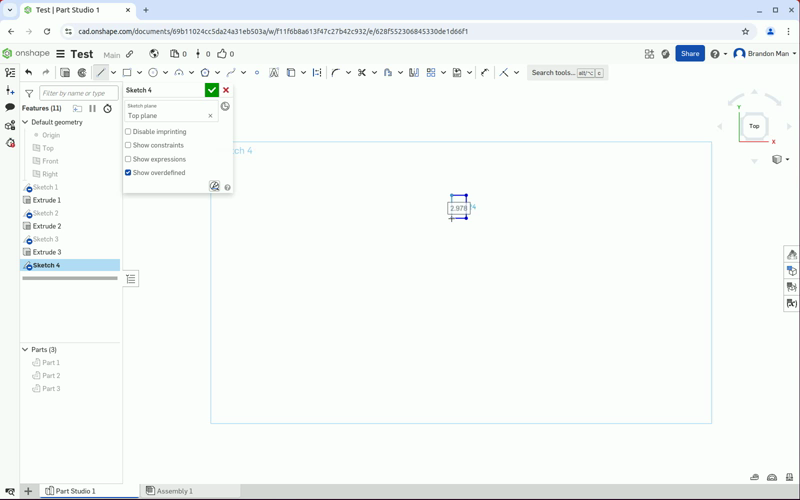
key_up(shift)
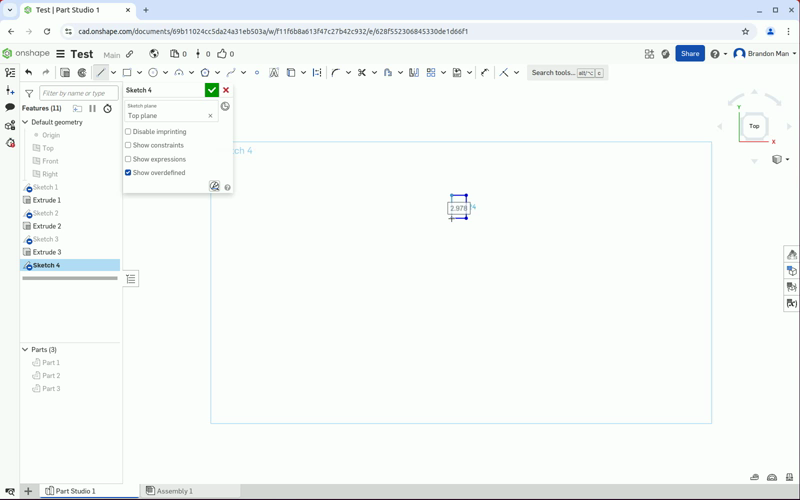
click(451, 218)
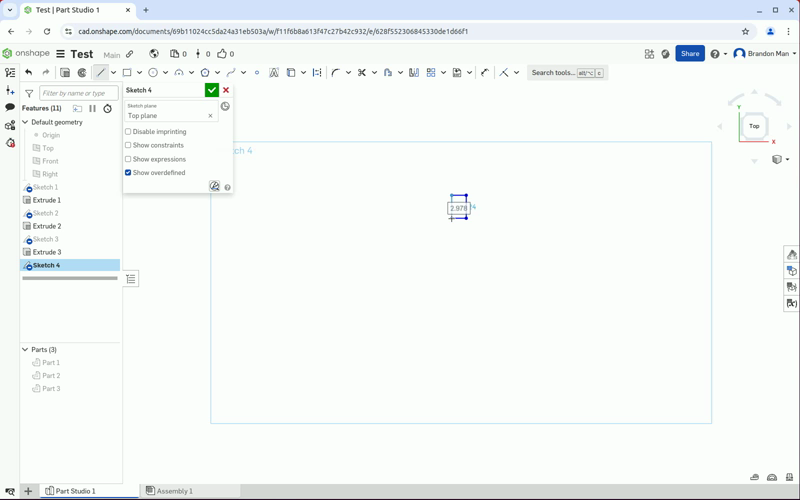
key(esc)
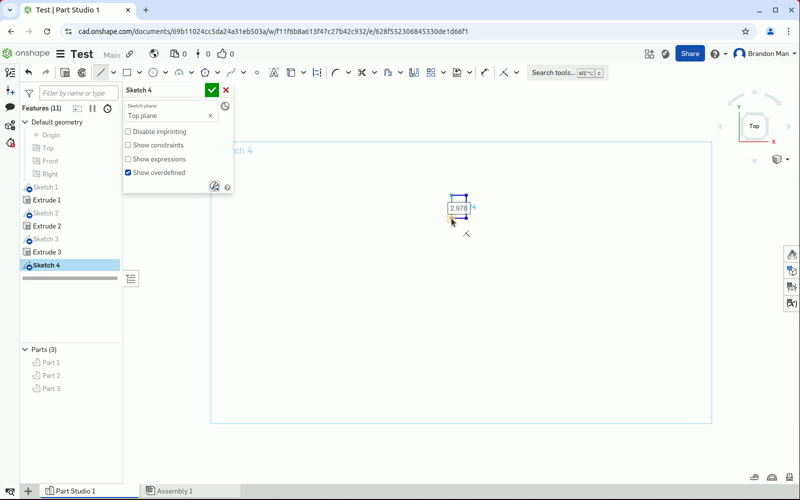
mouse_move(460, 209)
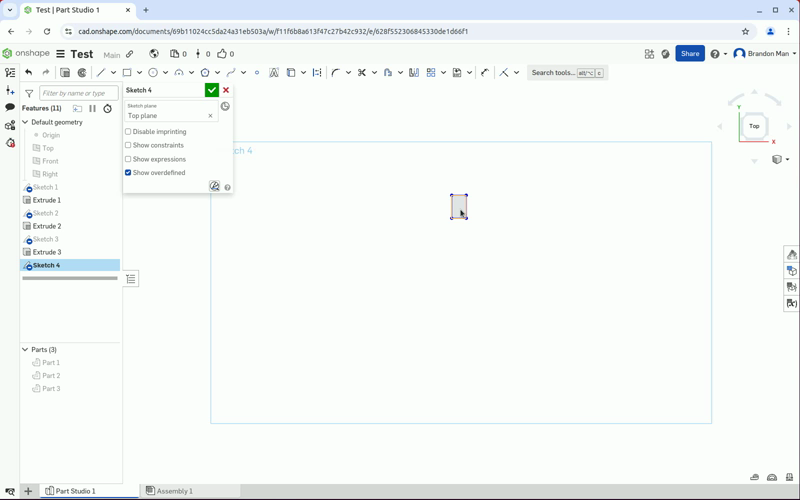
scroll(6)
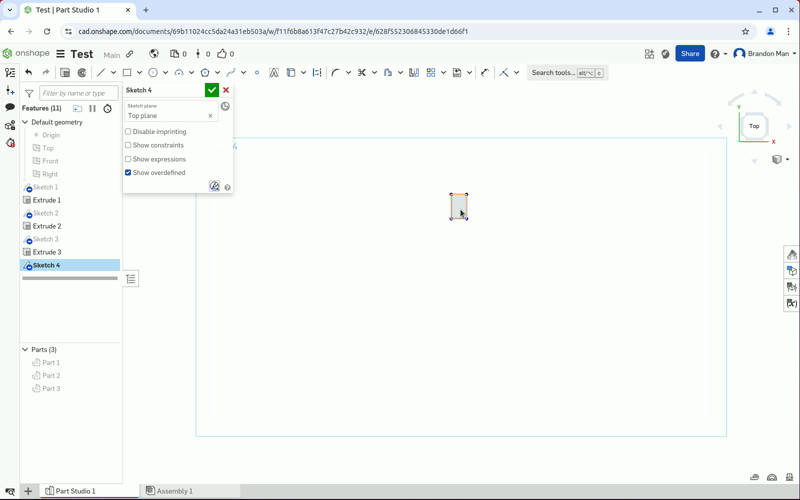
scroll(6)
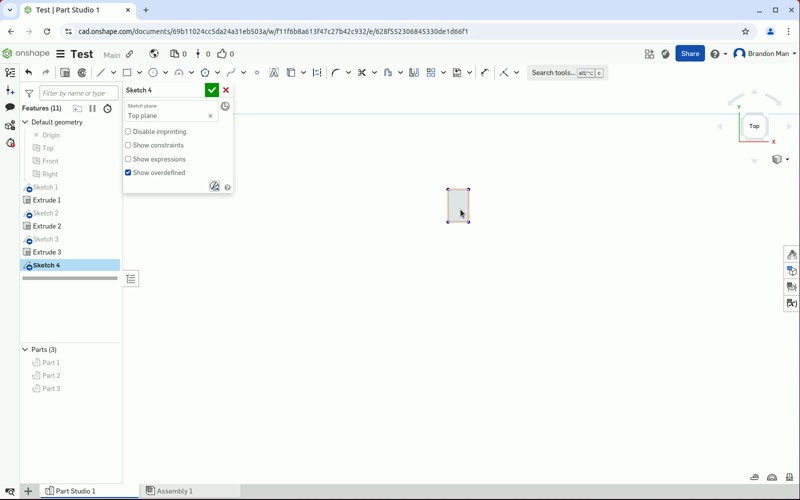
scroll(6)
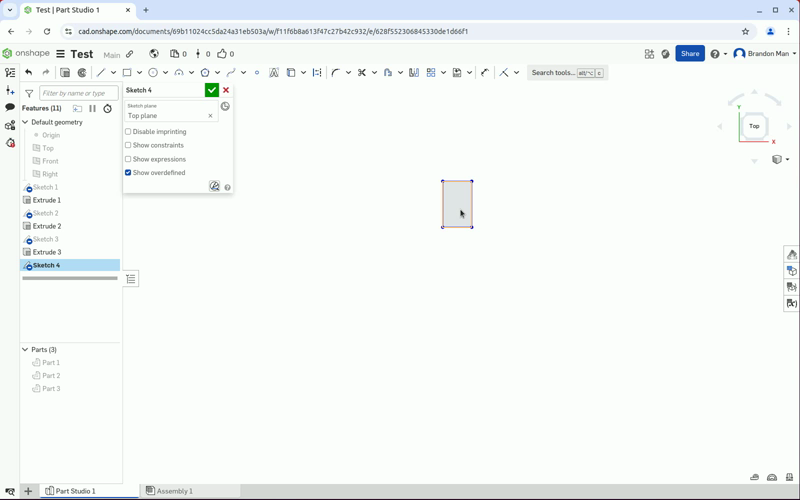
scroll(6)
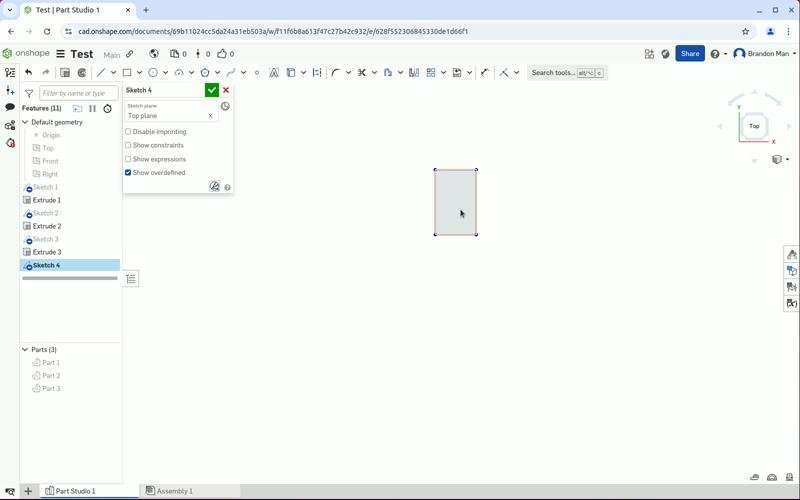
scroll(6)
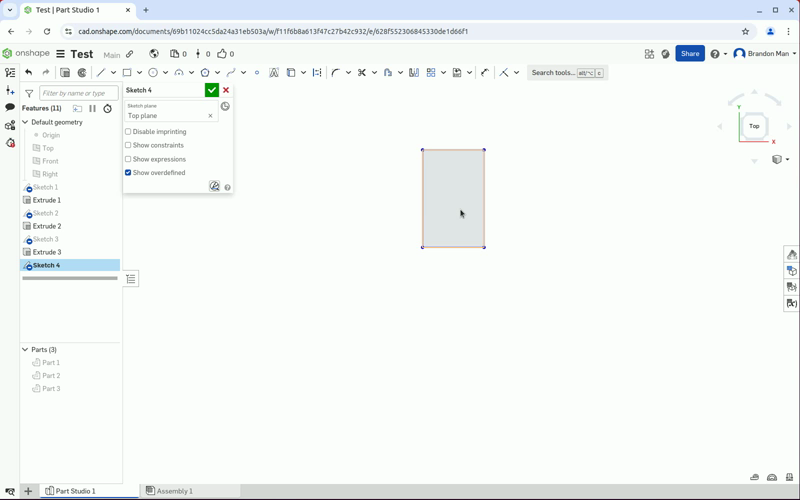
scroll(6)
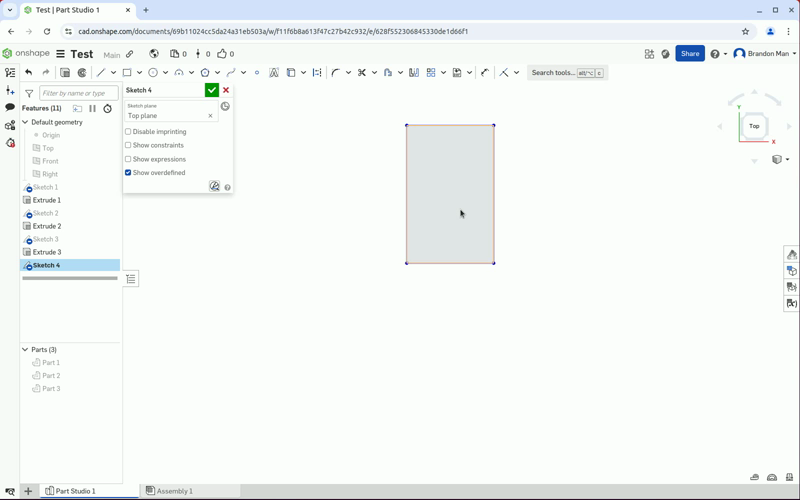
scroll(6)
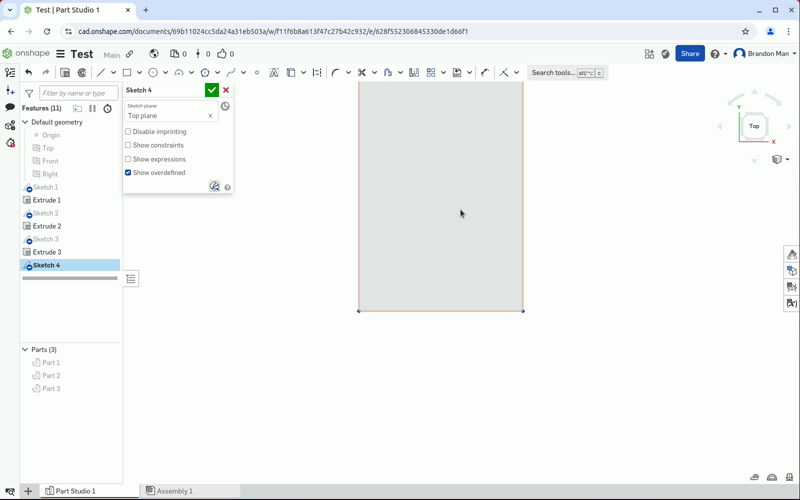
click(460, 209)
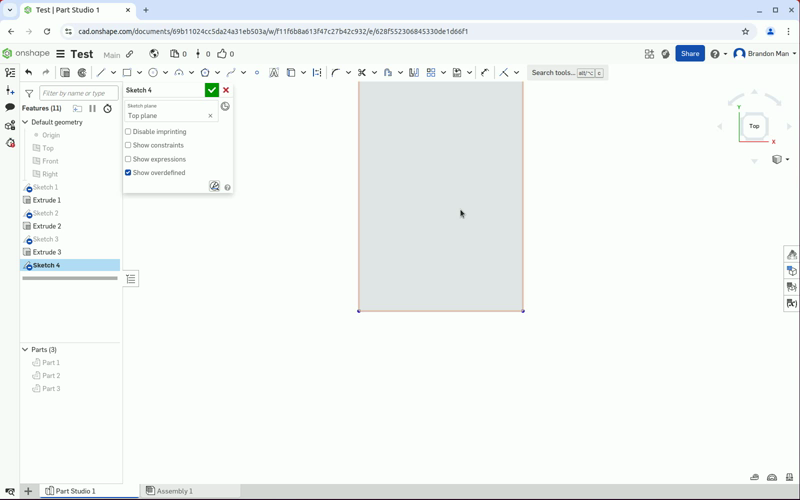
scroll(-6)
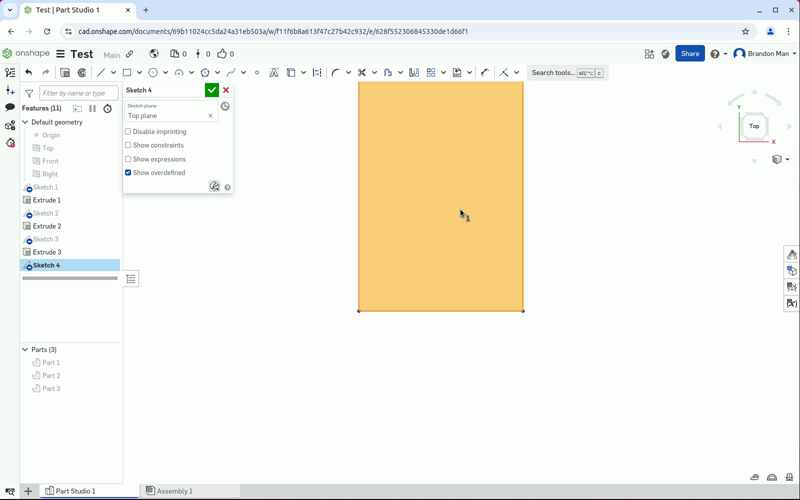
scroll(-6)
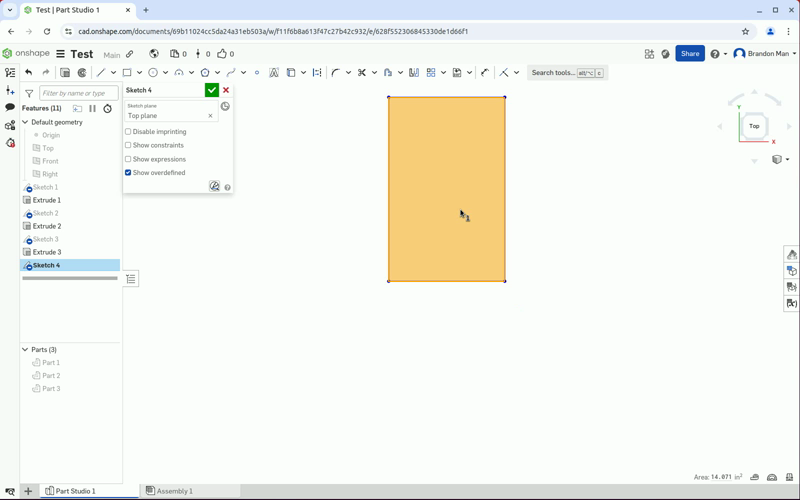
scroll(-6)
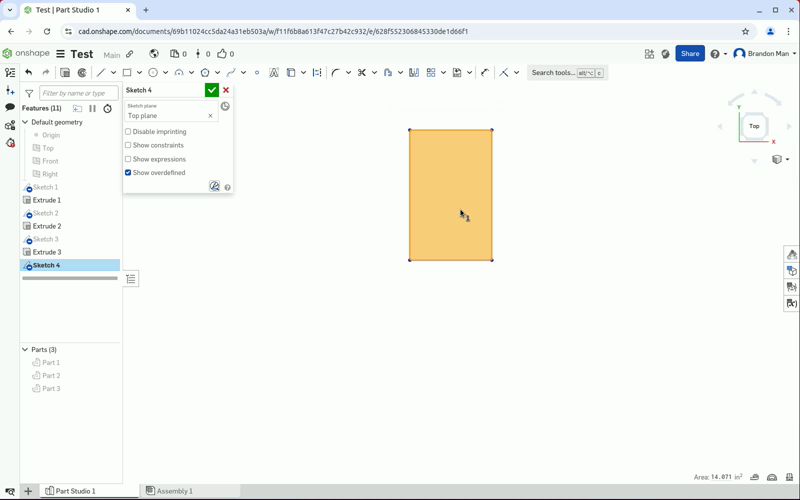
scroll(-6)
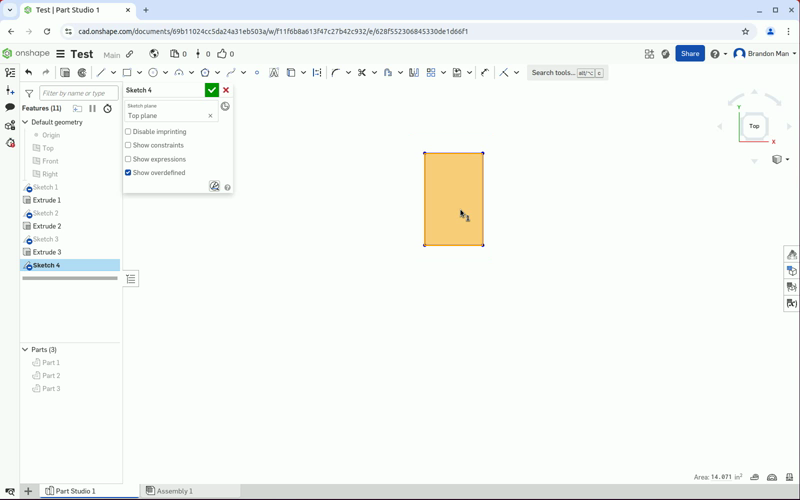
scroll(-6)
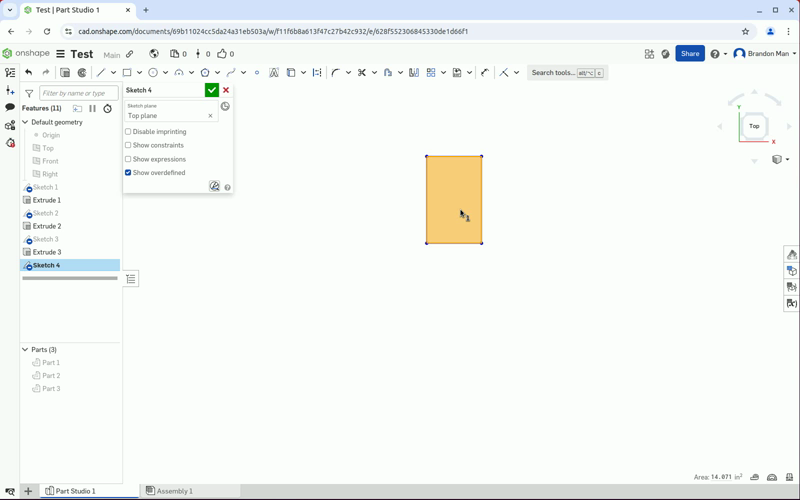
scroll(-6)
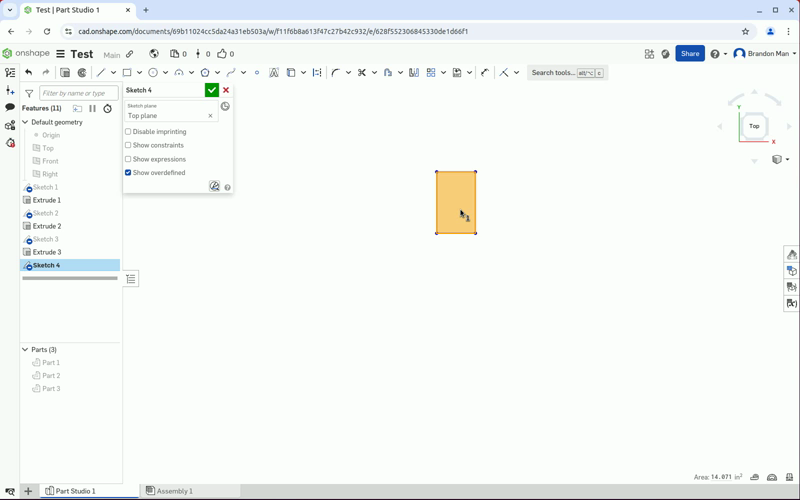
scroll(-6)
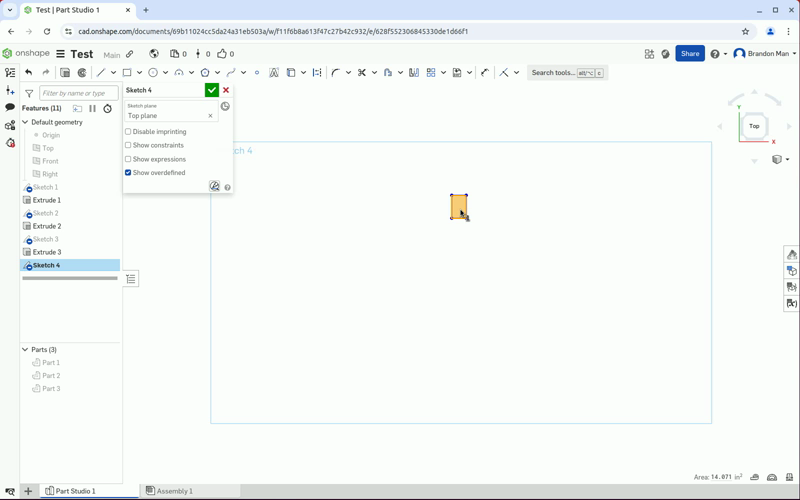
mouse_move(73, 352)
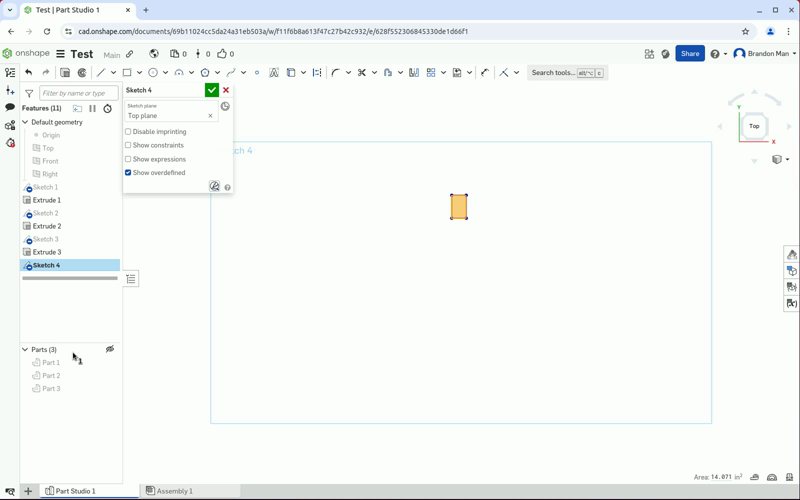
key(shift+y)
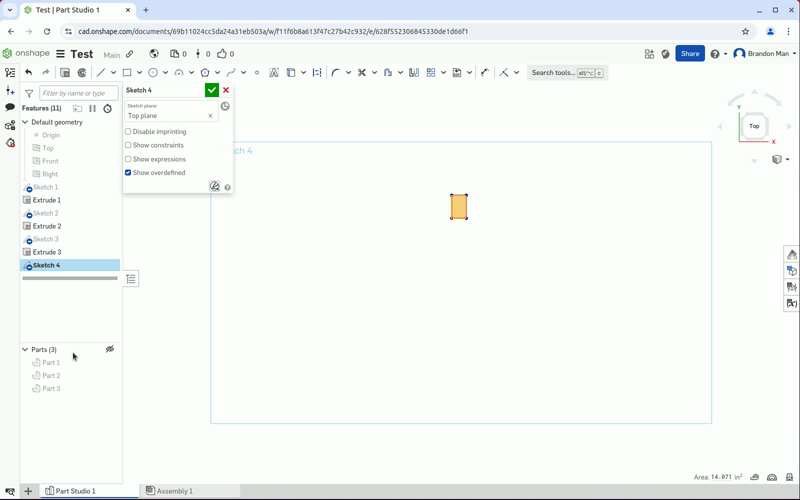
key(shift+e)
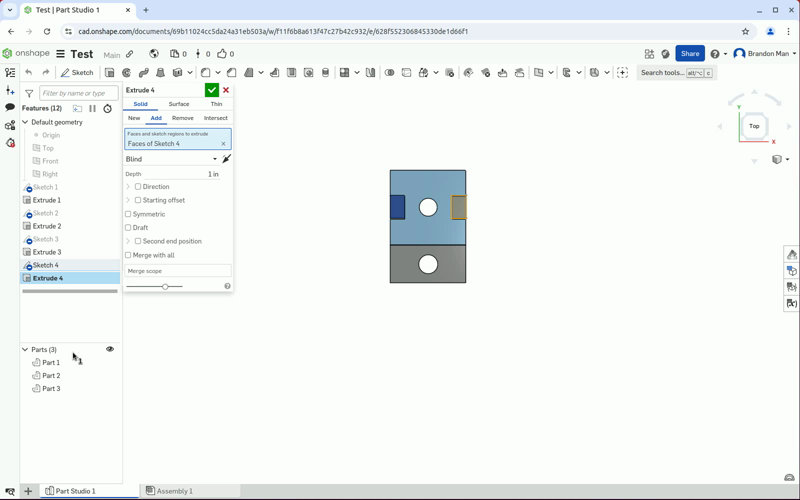
mouse_move(143, 106)
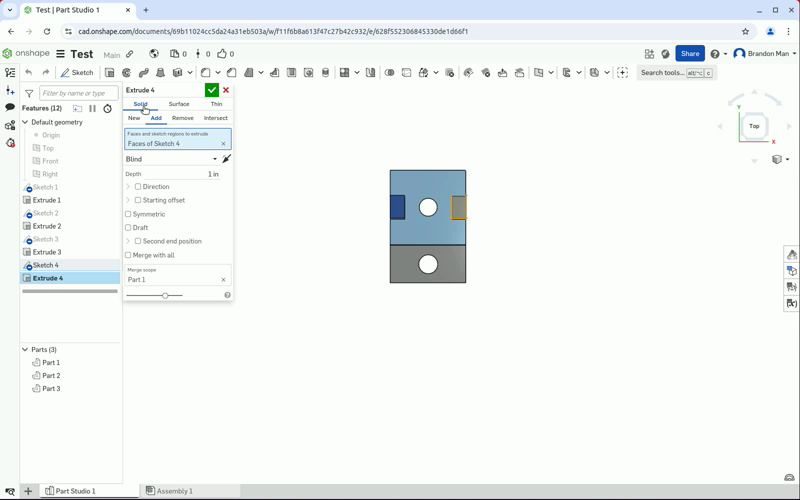
click(143, 106)
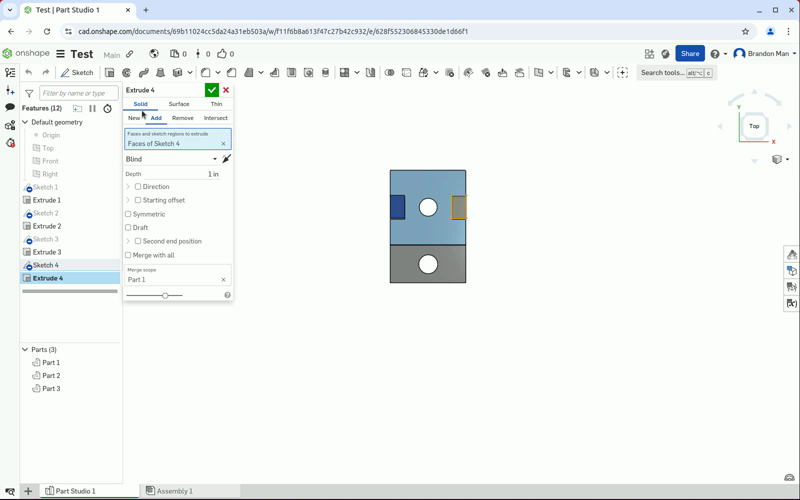
mouse_move(137, 120)
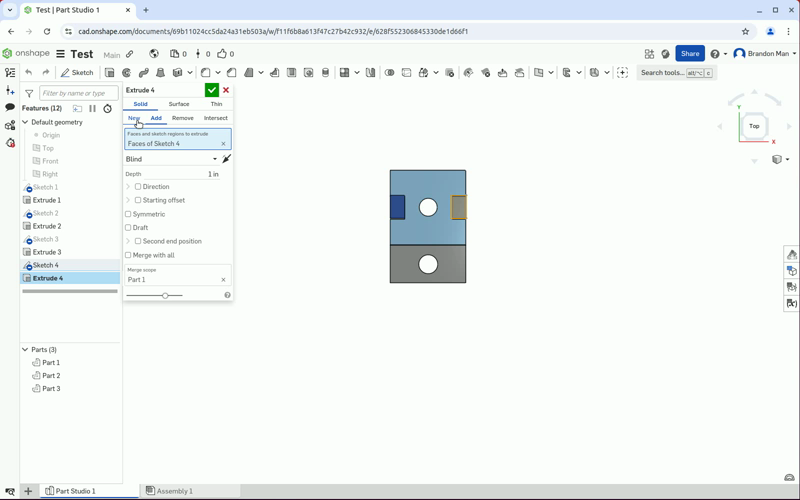
click(137, 120)
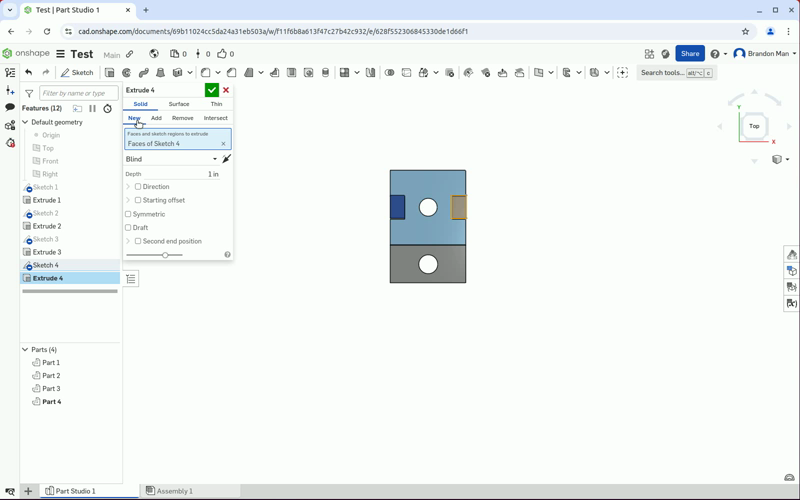
key(tab, 4)
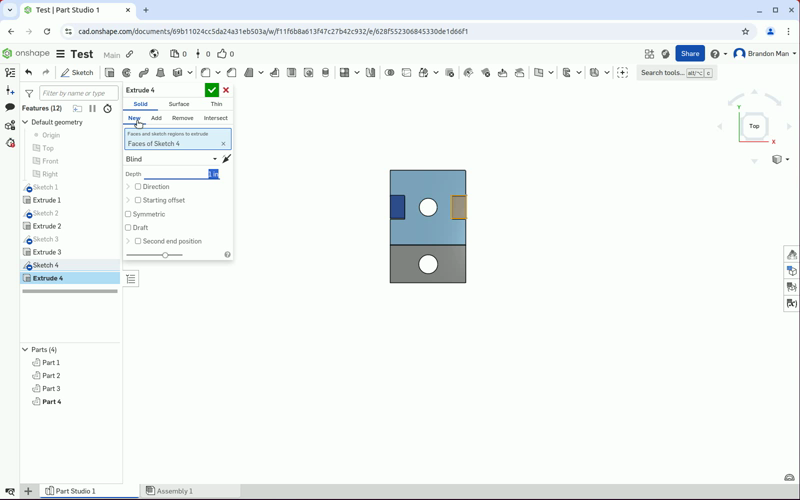
text(7.703)
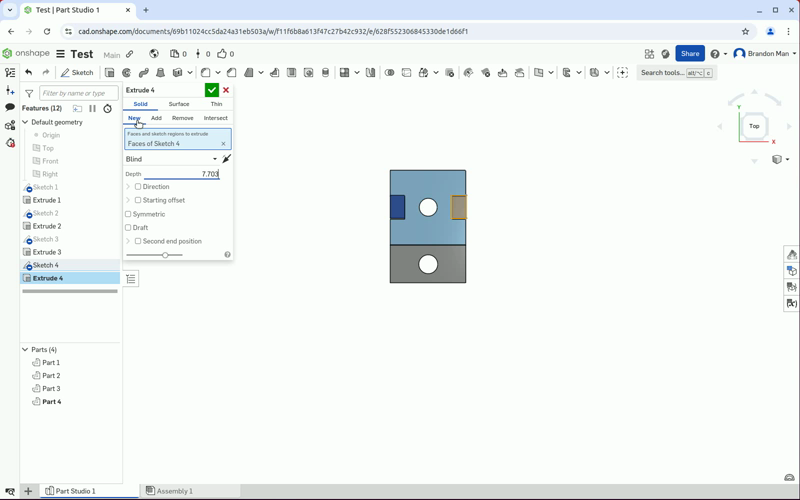
key(enter)
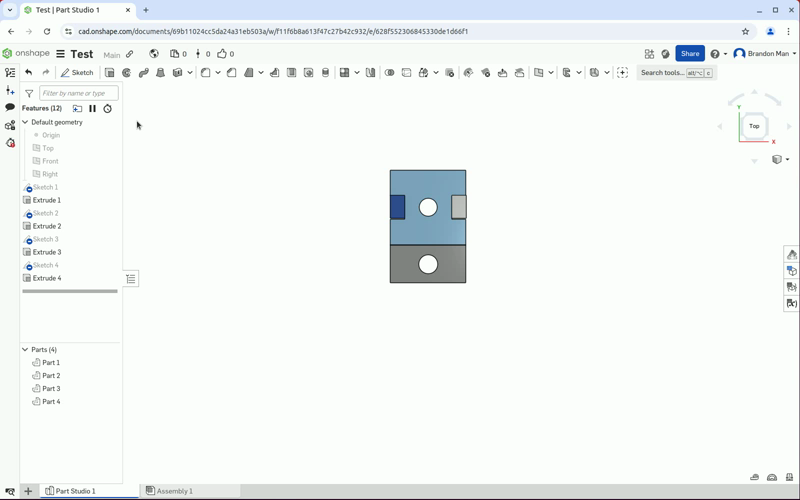
key(shift+h)
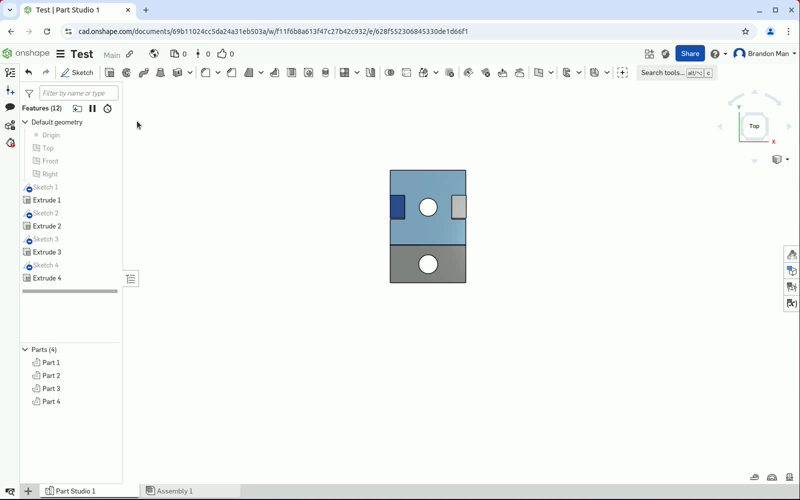
key(shift+h)
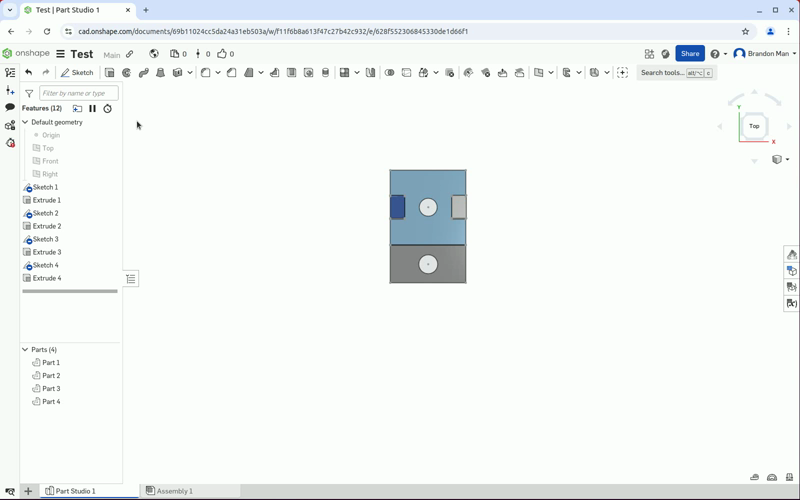
key(shift+7)
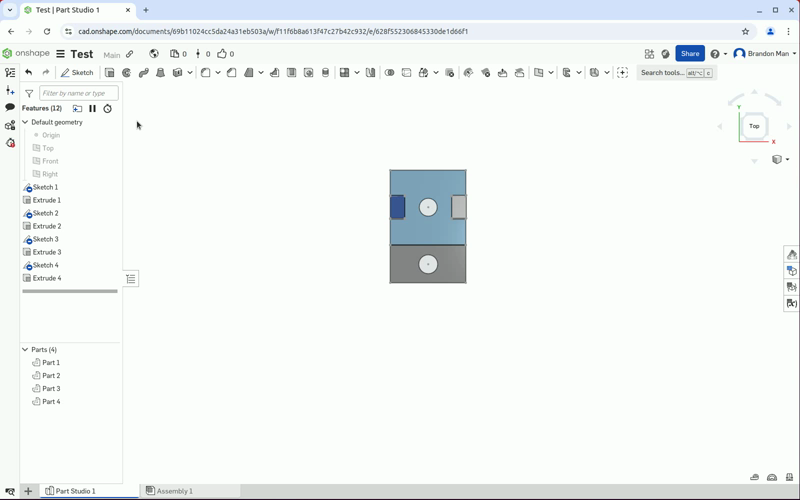
key(up, 3)
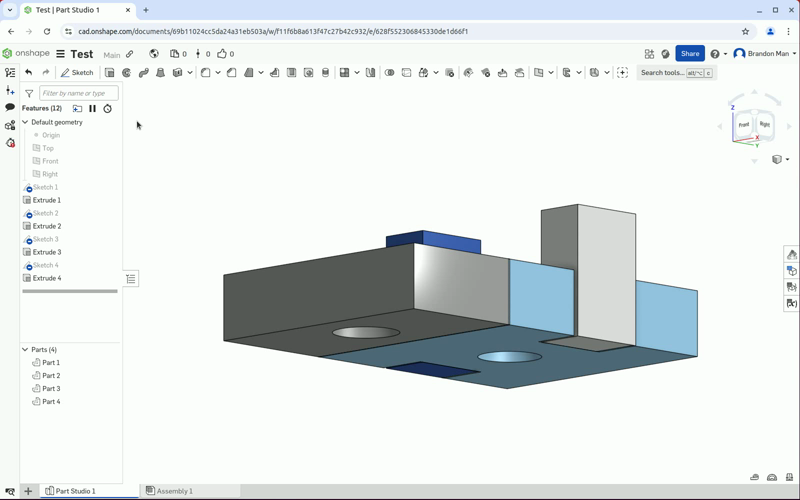
key(left, 3)
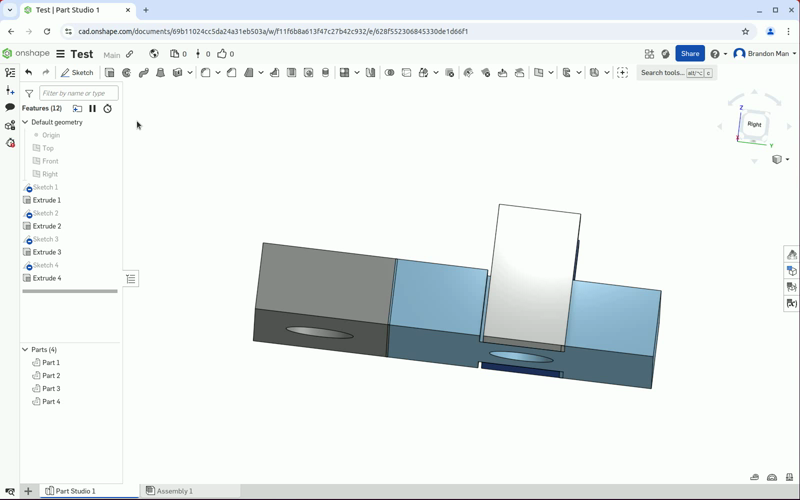
key(right, 3)
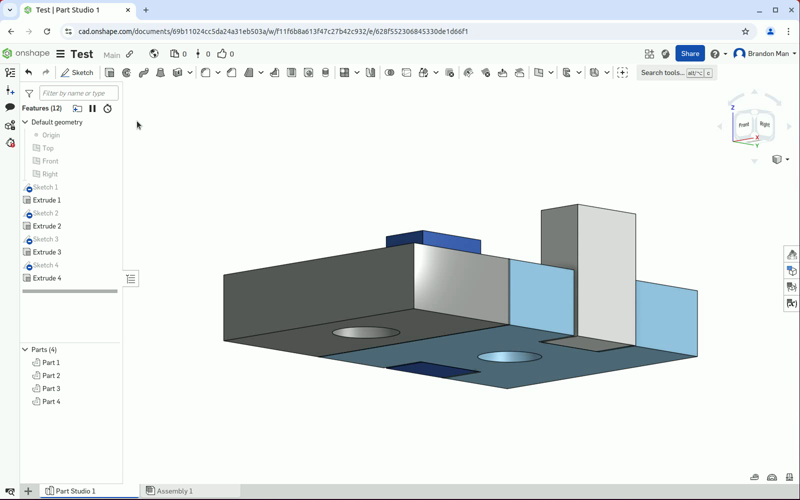
key(down, 3)
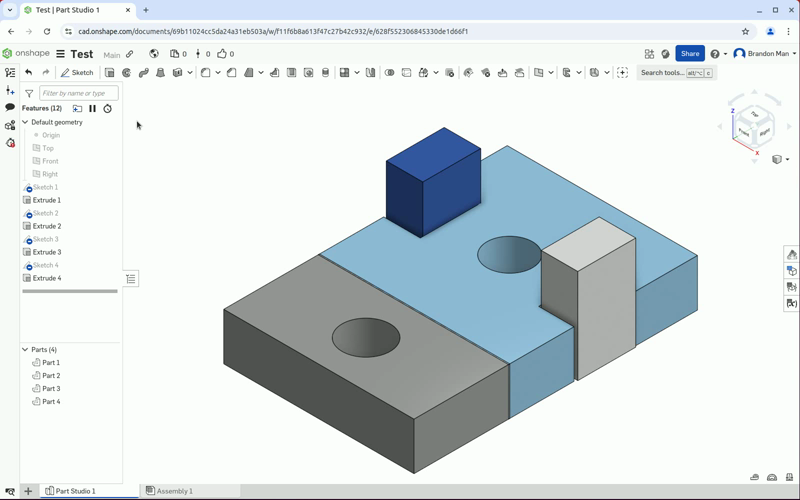
mouse_move(73, 189)
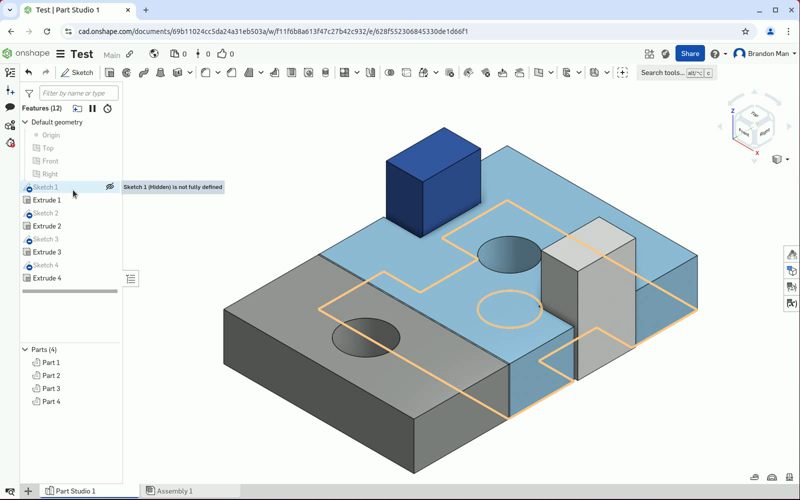
click(73, 189)